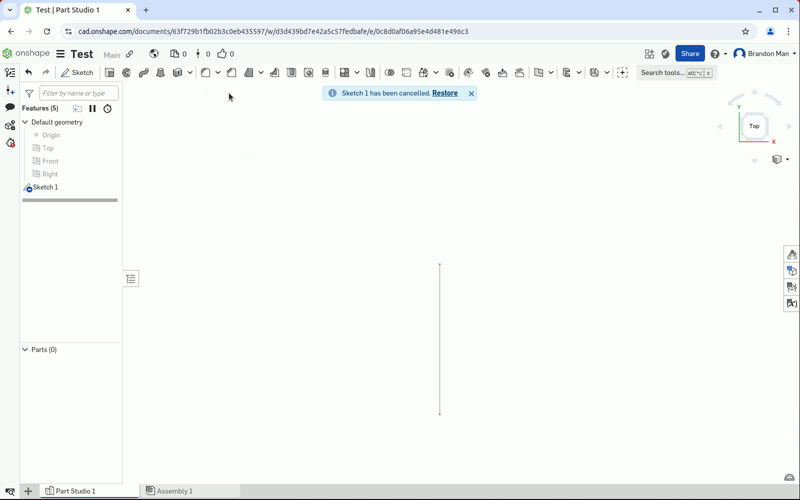
key(shift+h)
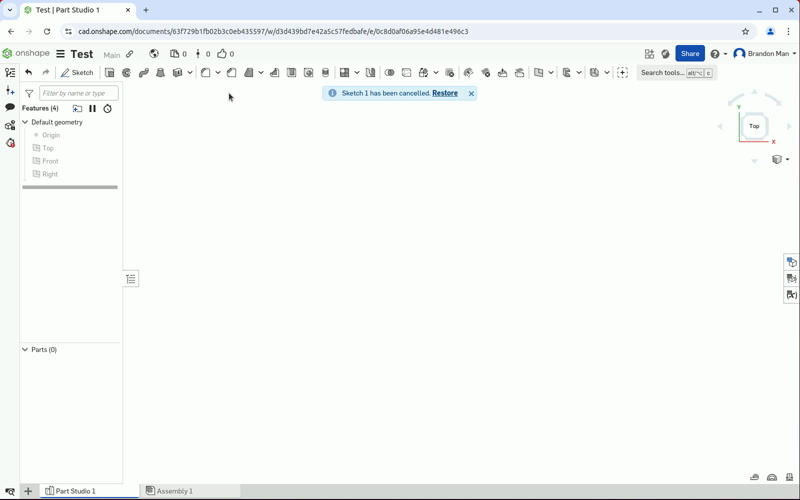
mouse_move(73, 352)
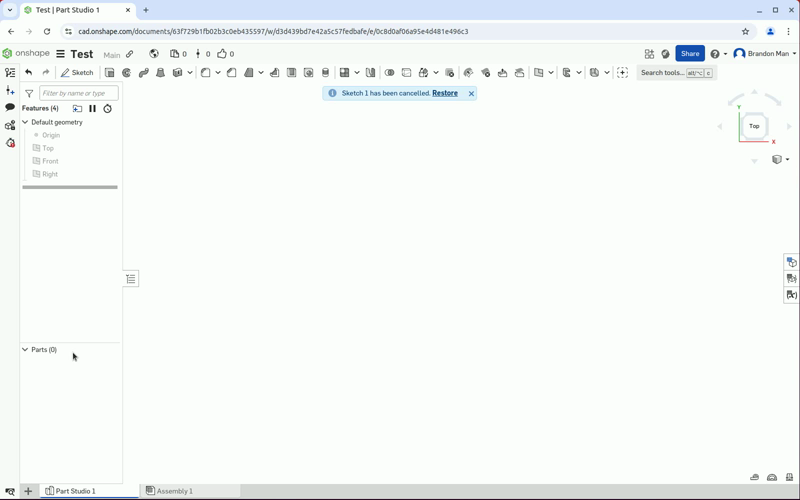
key(y)
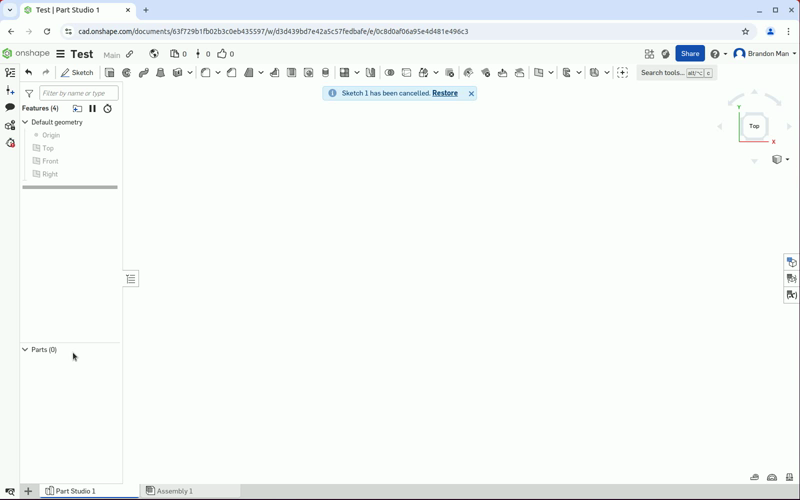
key(shift+p)
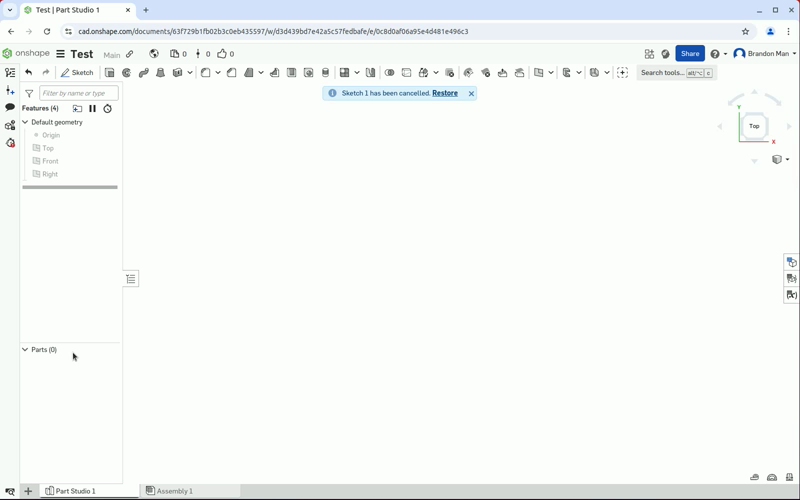
key(space)
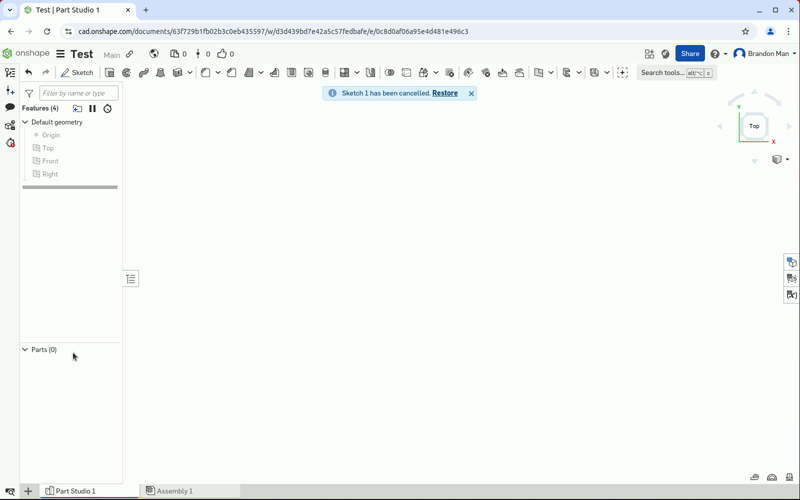
key_down(shift)
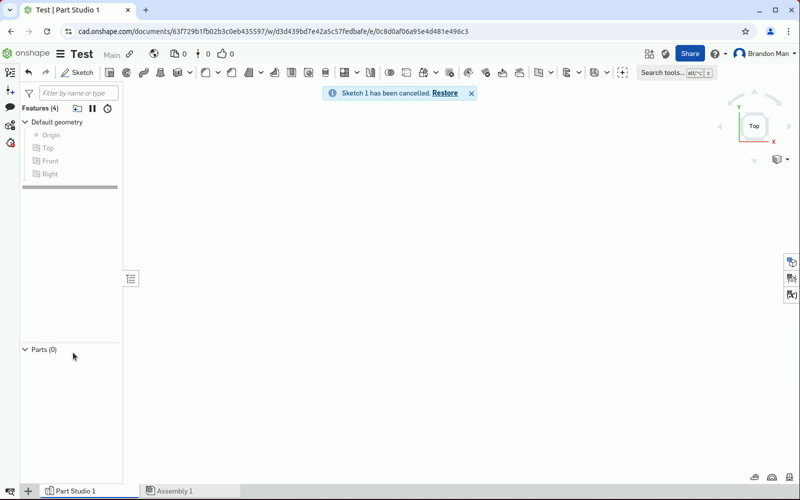
key(up)
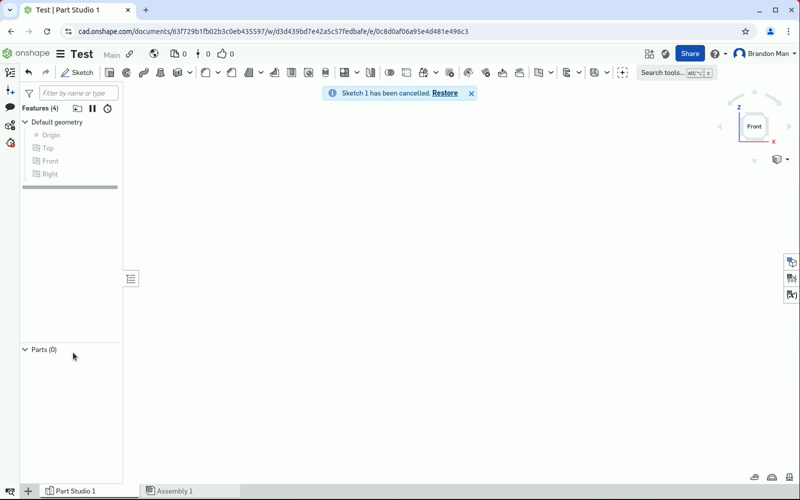
key_up(shift)
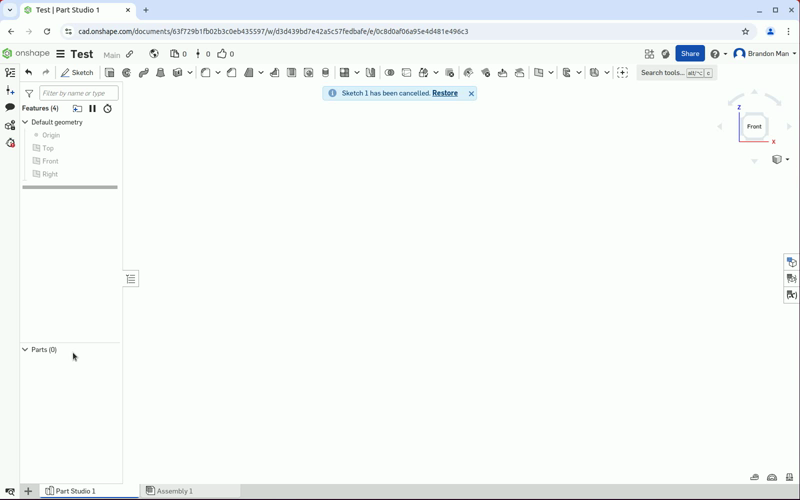
mouse_move(73, 352)
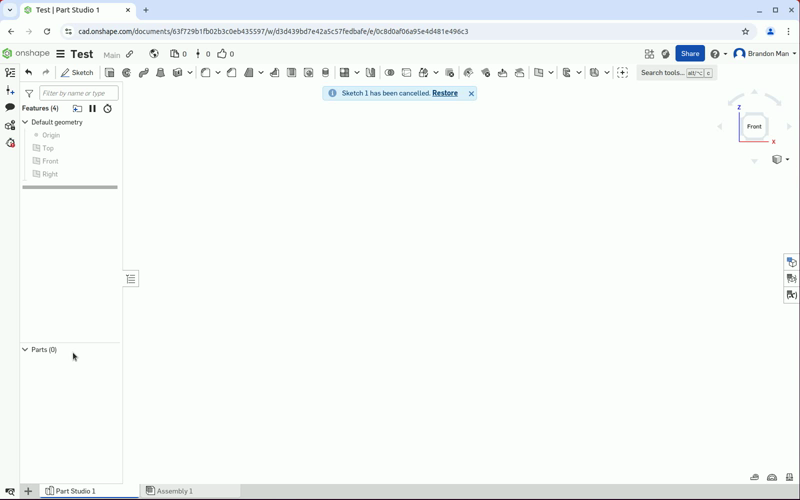
key(shift+y)
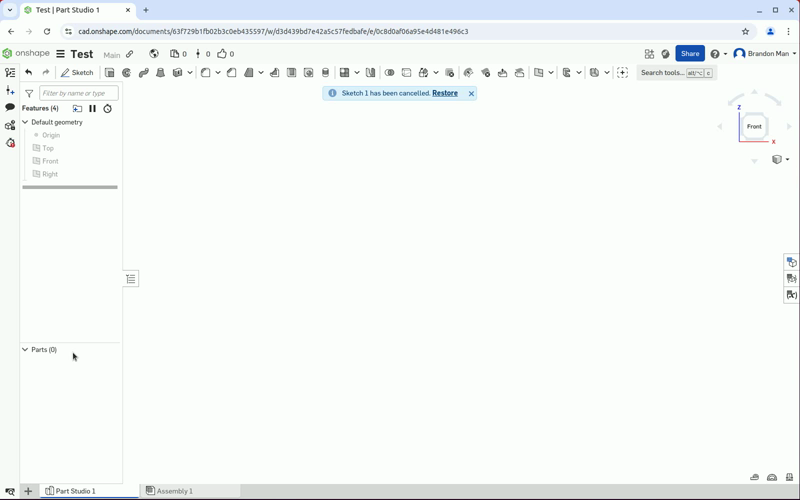
key(shift+s)
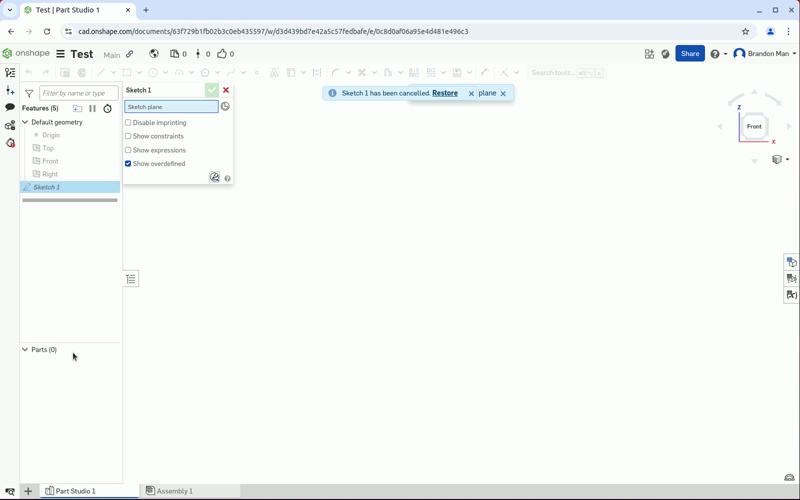
mouse_move(73, 163)
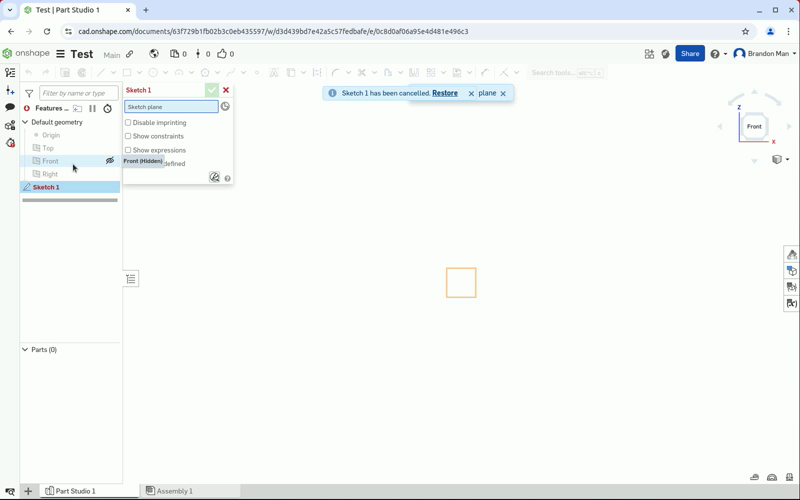
click(73, 163)
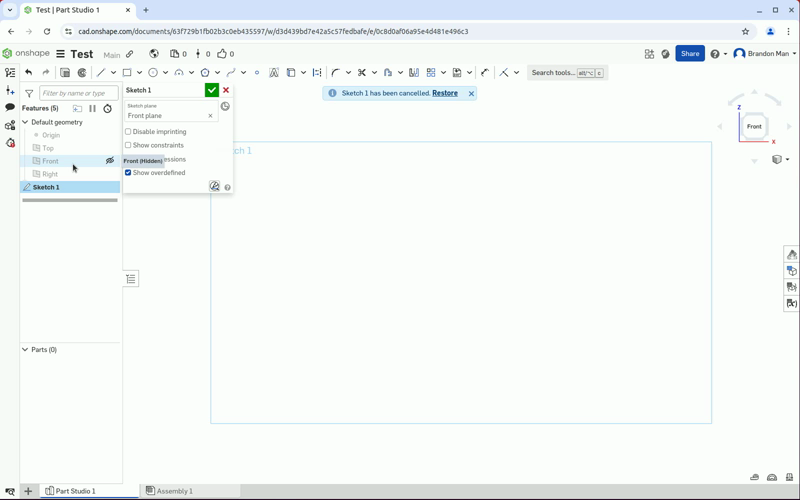
mouse_move(73, 352)
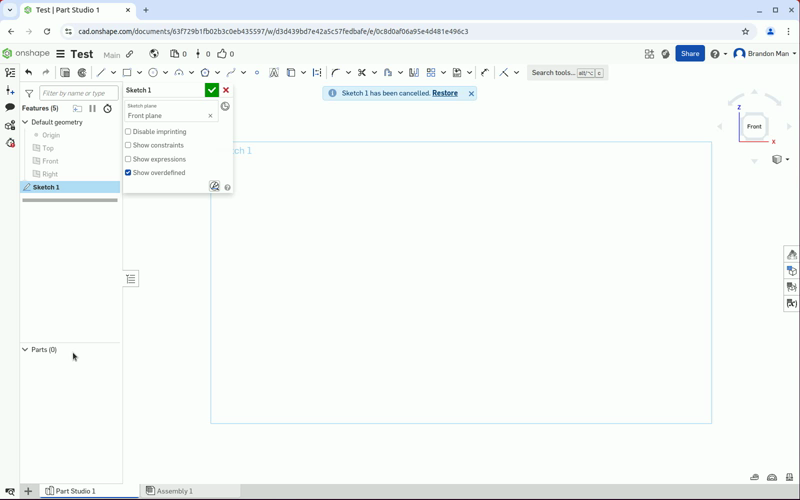
key(y)
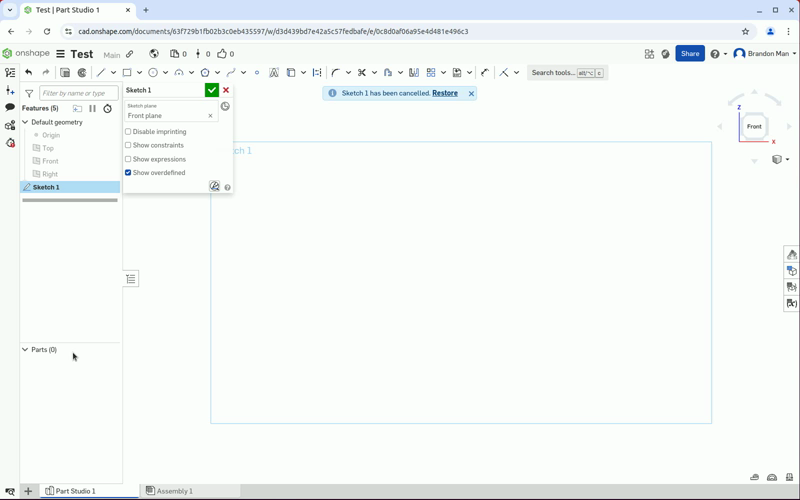
key(l)
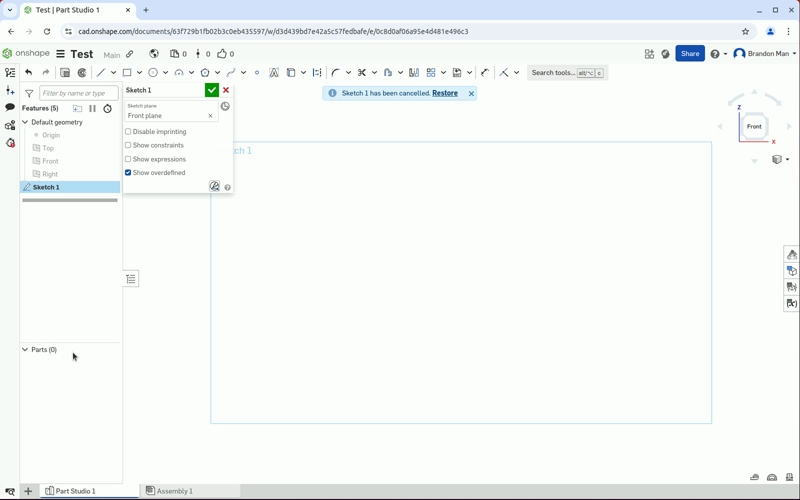
key_down(shift)
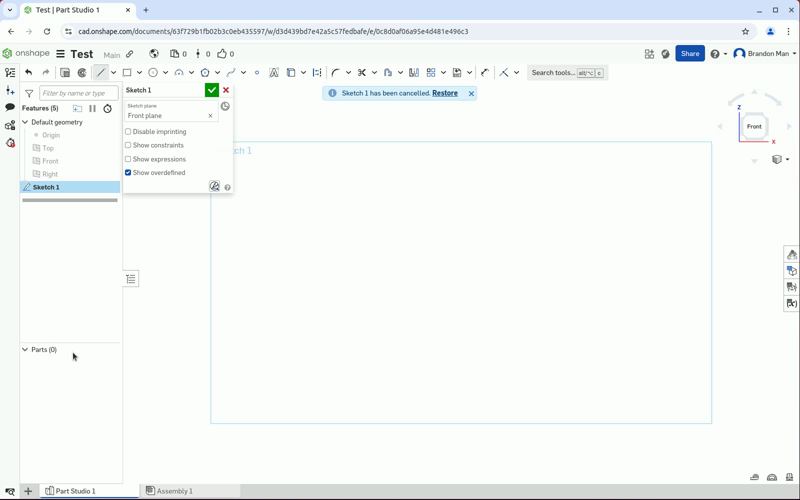
mouse_move(351, 341)
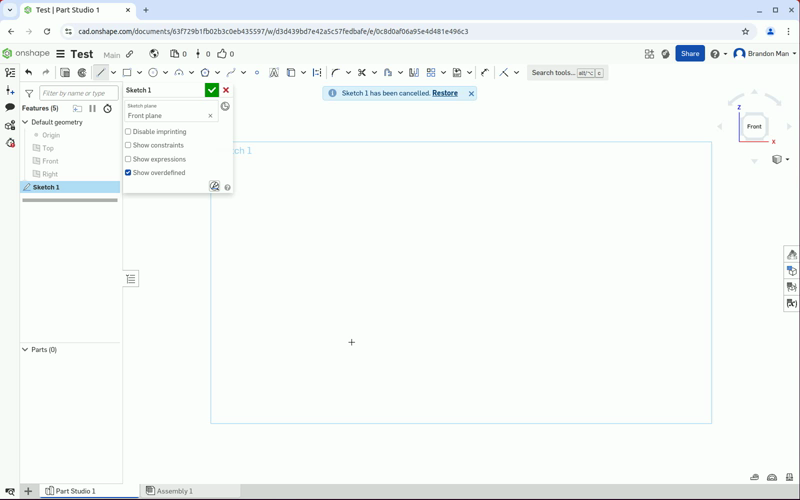
click(351, 341)
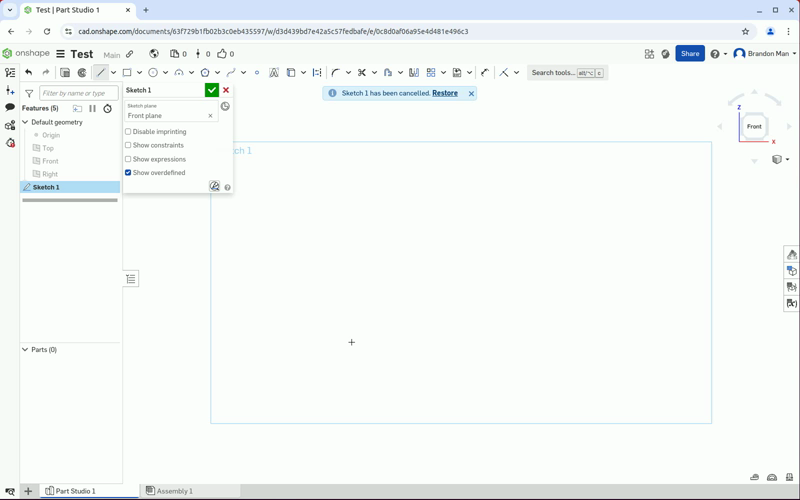
key_up(shift)
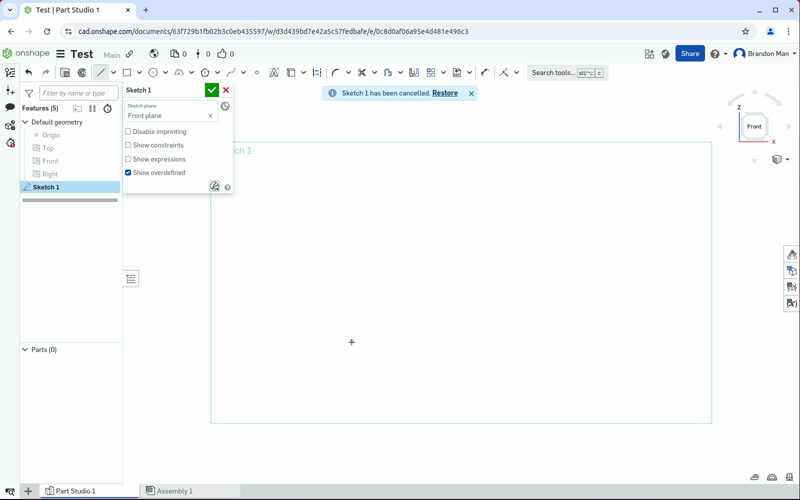
key_down(shift)
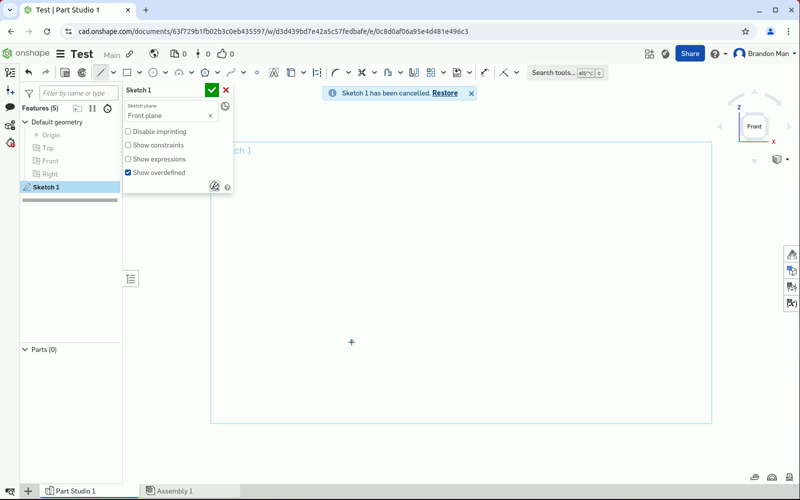
mouse_move(572, 341)
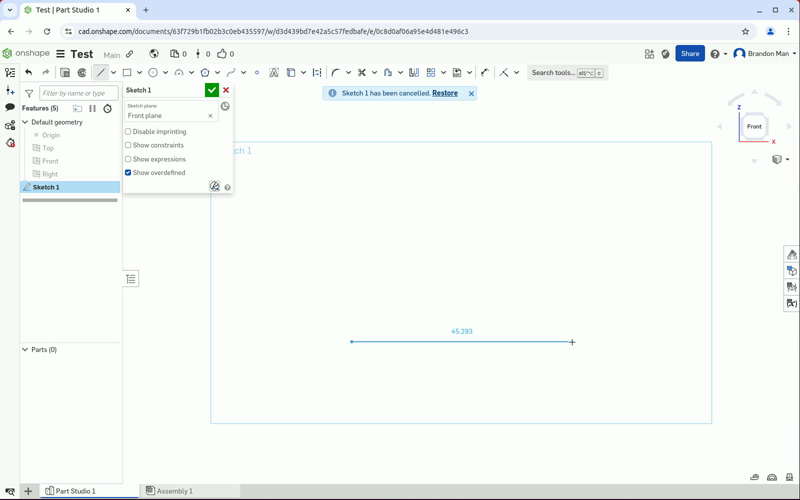
click(572, 341)
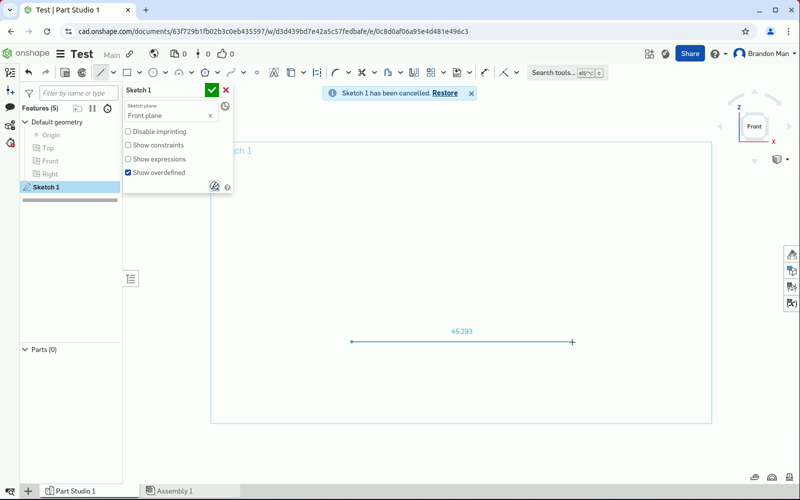
key_up(shift)
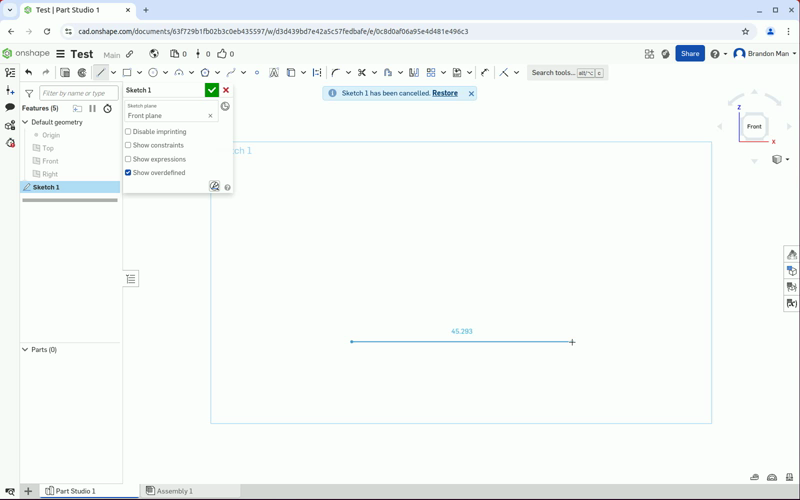
key_down(shift)
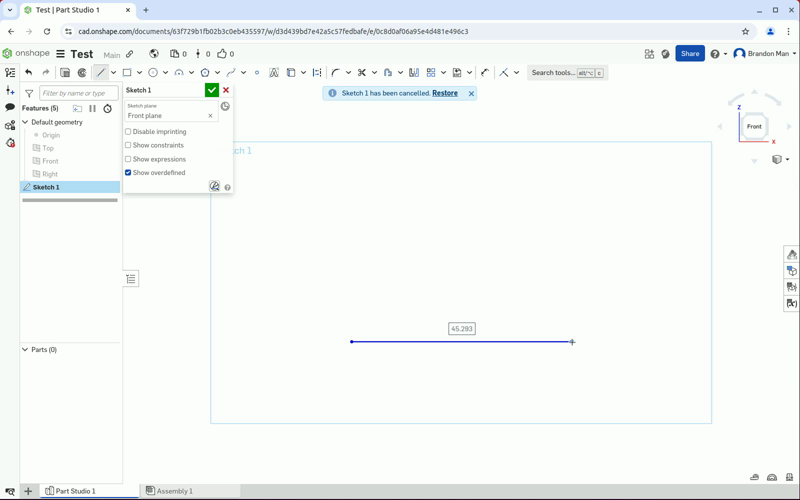
mouse_move(572, 269)
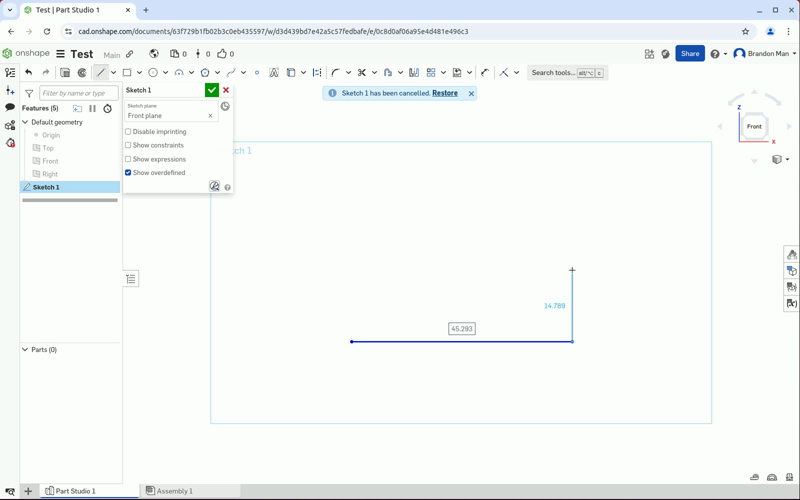
click(572, 269)
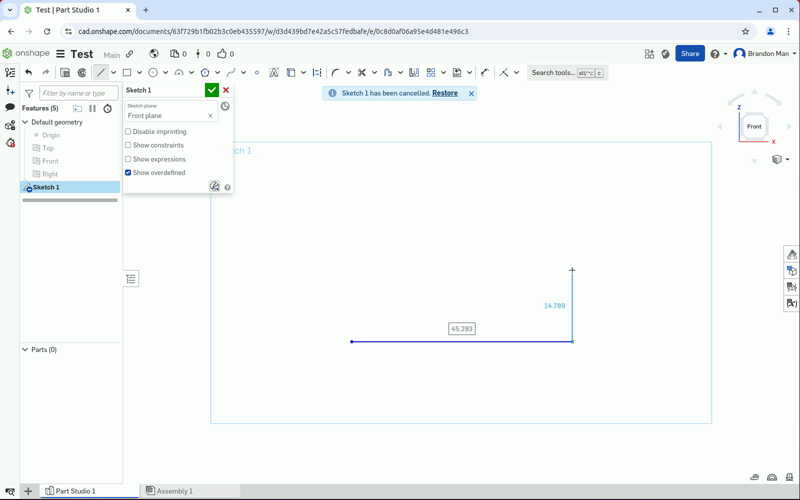
key_up(shift)
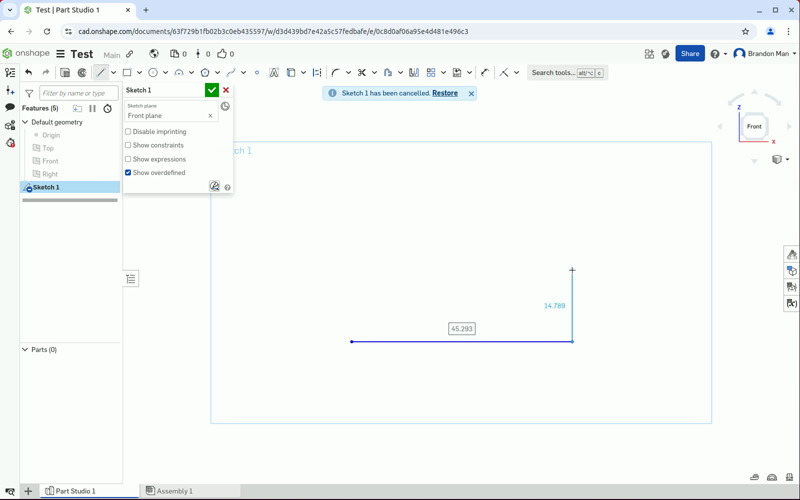
key_down(shift)
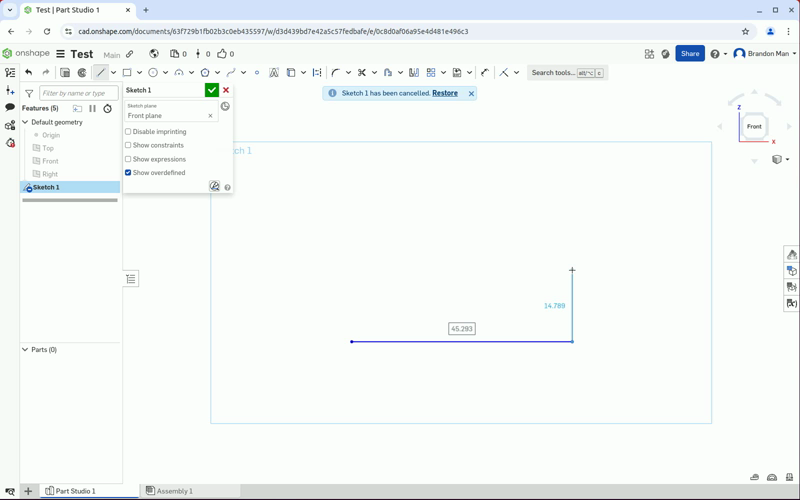
mouse_move(351, 269)
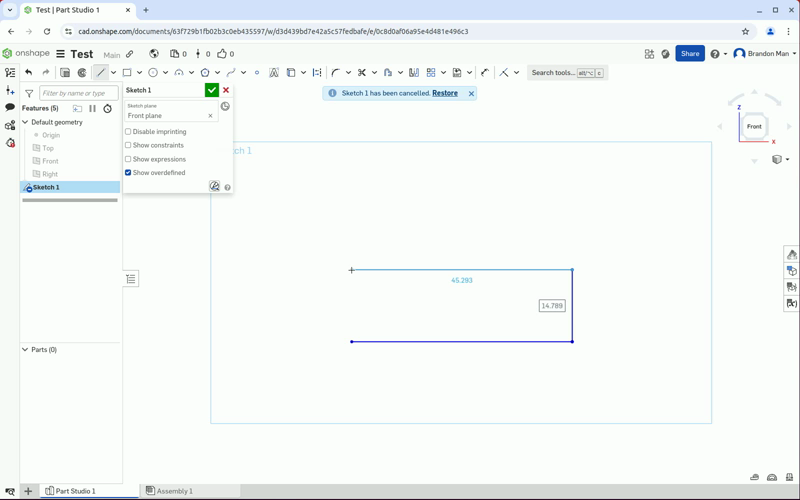
click(351, 269)
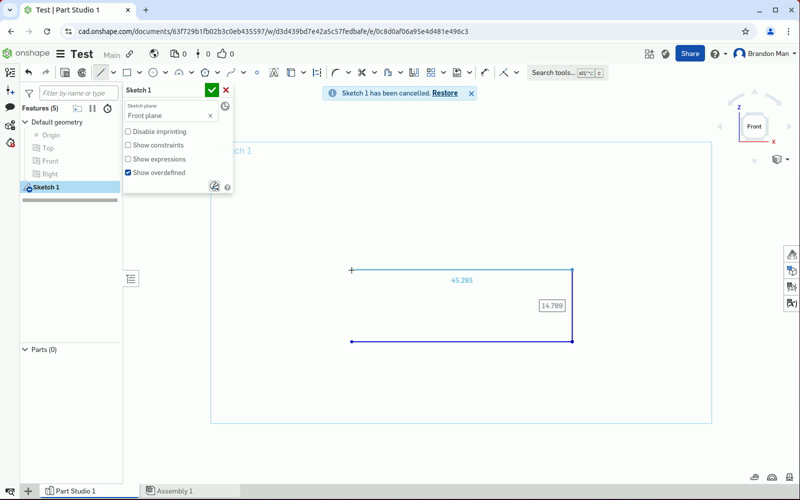
key_up(shift)
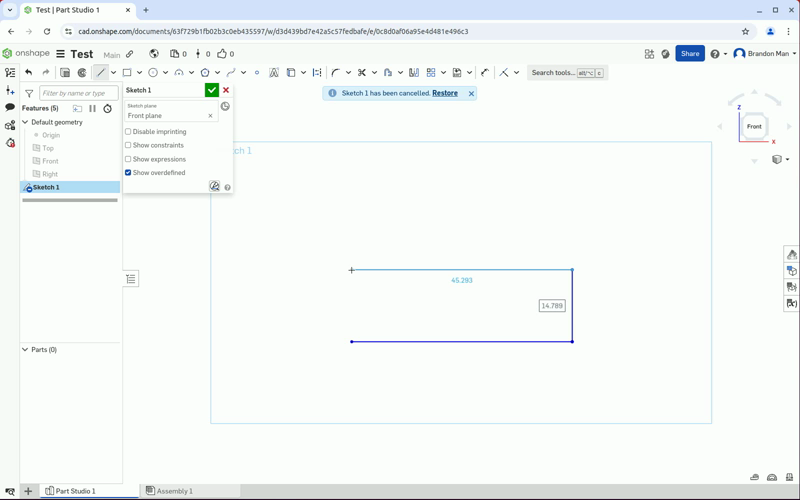
key_down(shift)
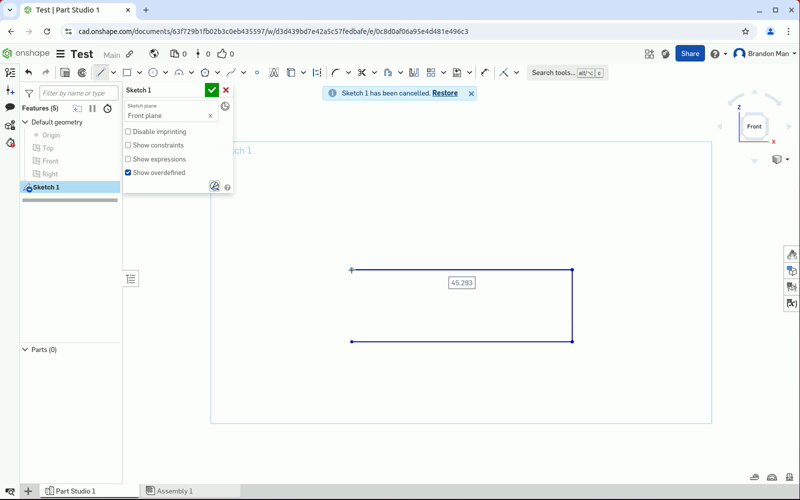
mouse_move(351, 341)
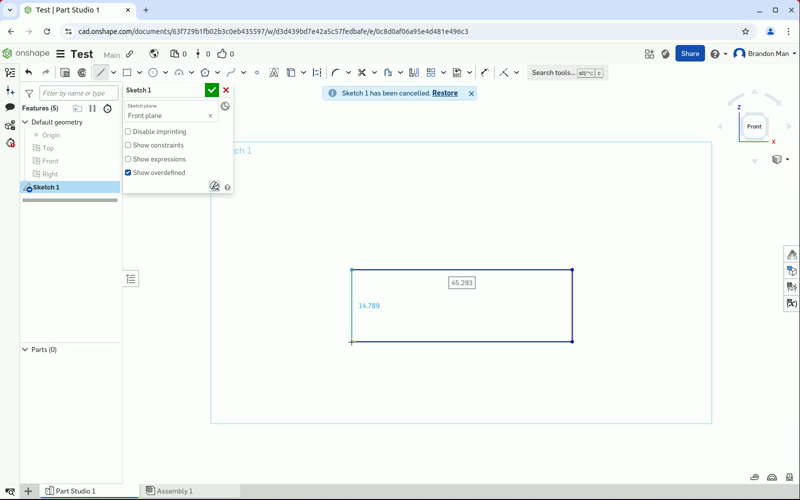
key_up(shift)
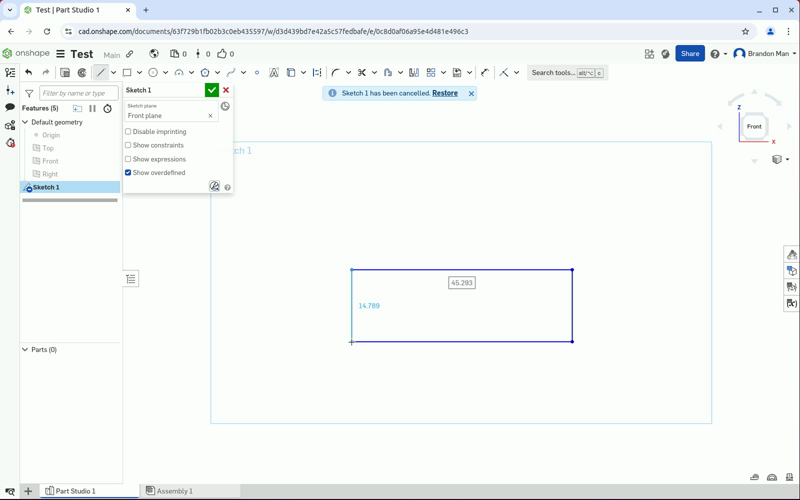
click(351, 341)
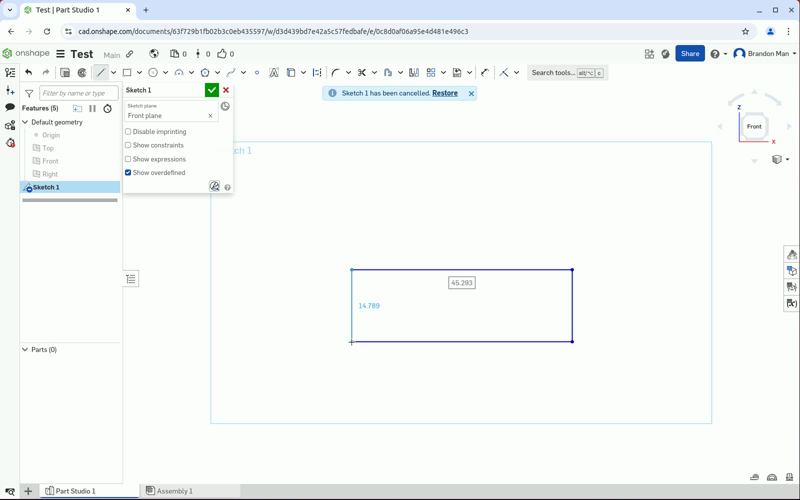
key(esc)
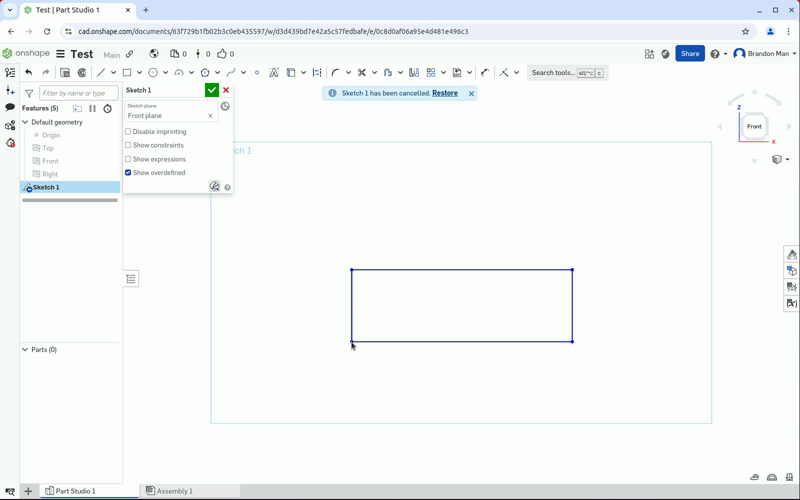
mouse_move(450, 314)
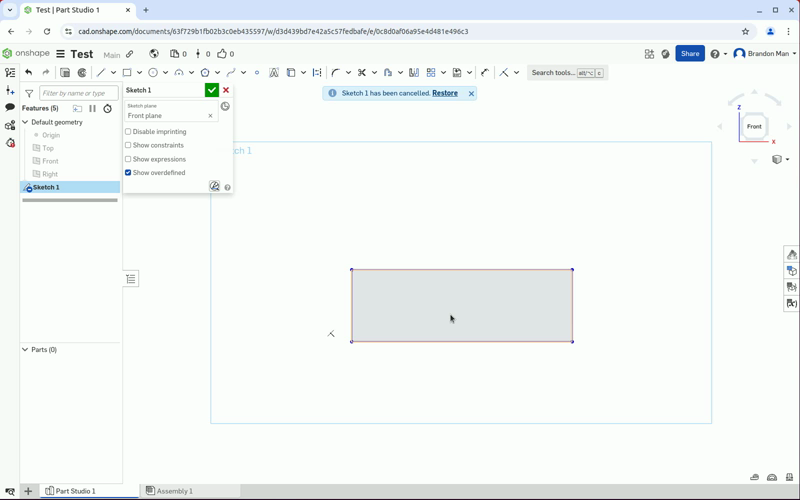
click(450, 314)
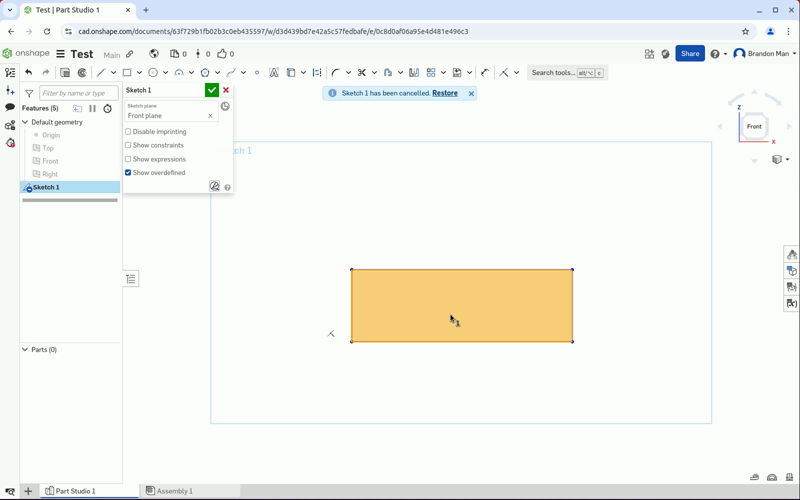
mouse_move(73, 352)
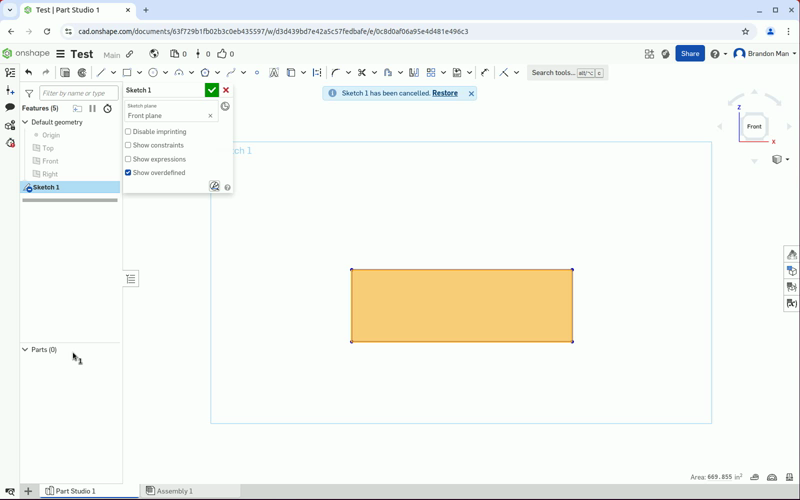
key(shift+y)
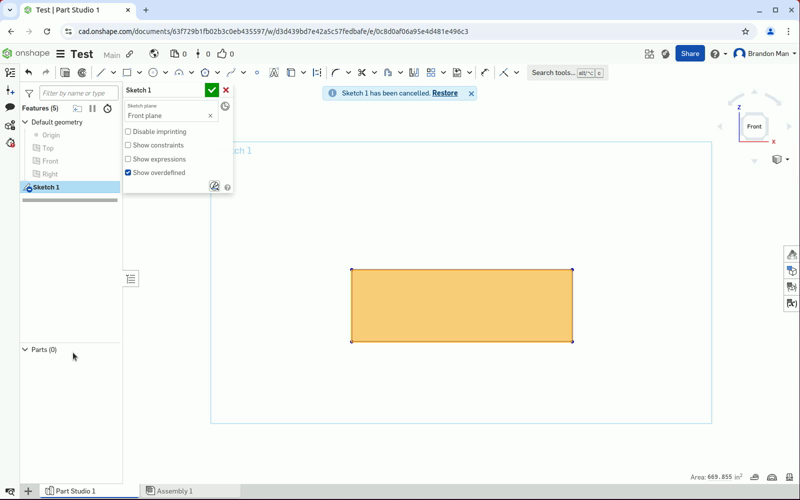
key(shift+e)
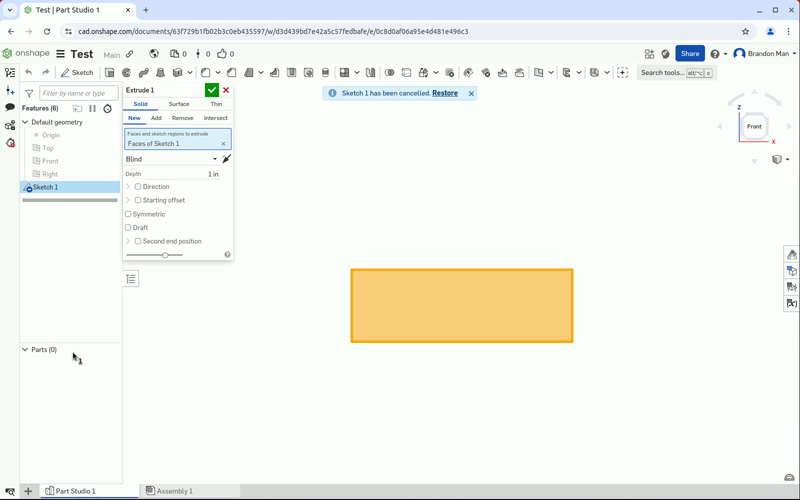
mouse_move(143, 106)
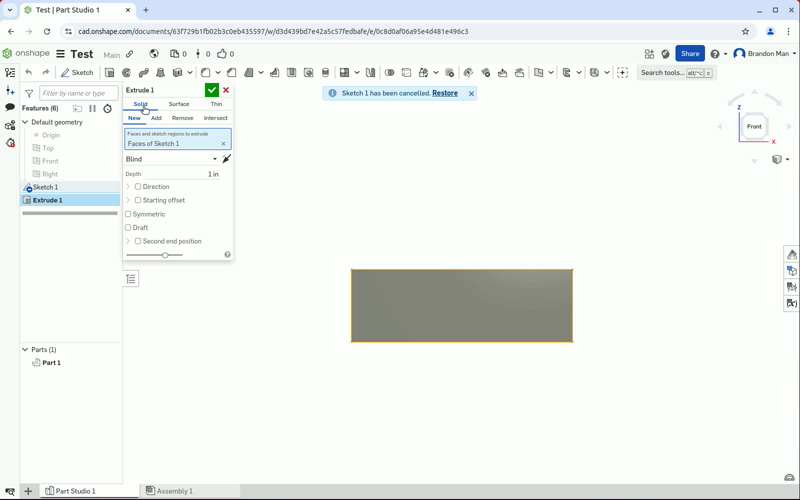
click(143, 106)
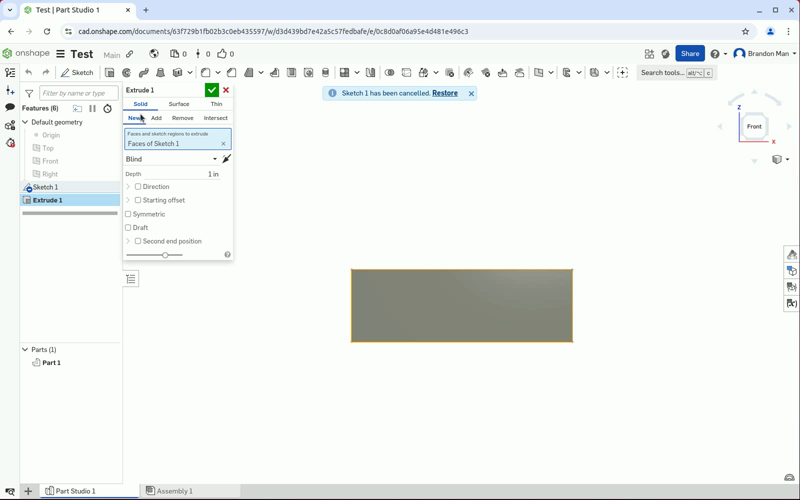
mouse_move(137, 120)
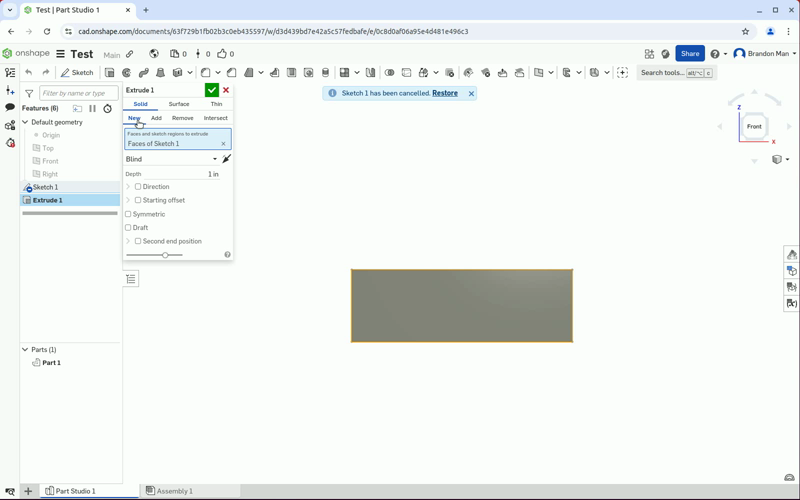
click(137, 120)
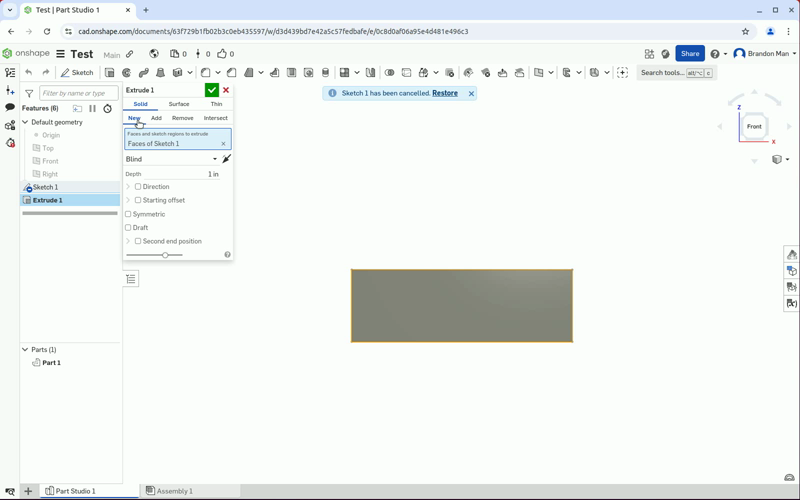
key(tab, 4)
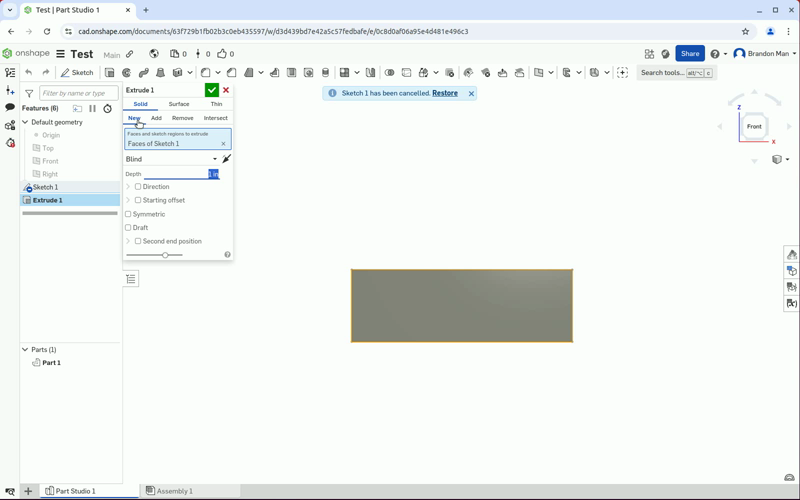
text(15.405)
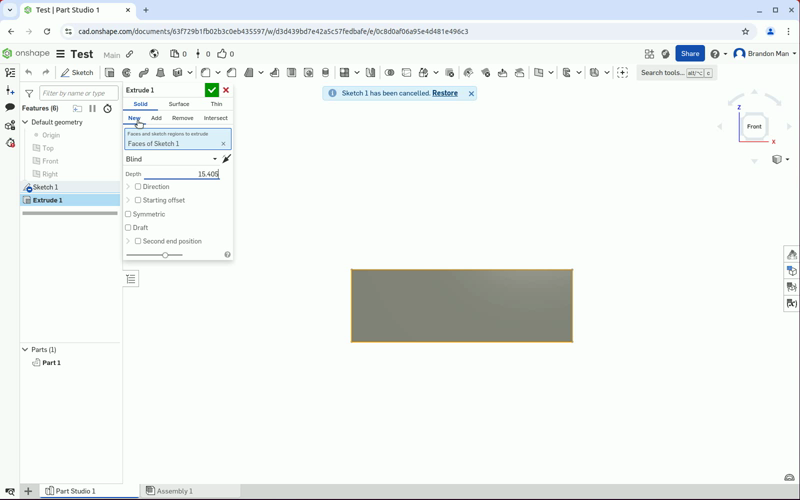
key(enter)
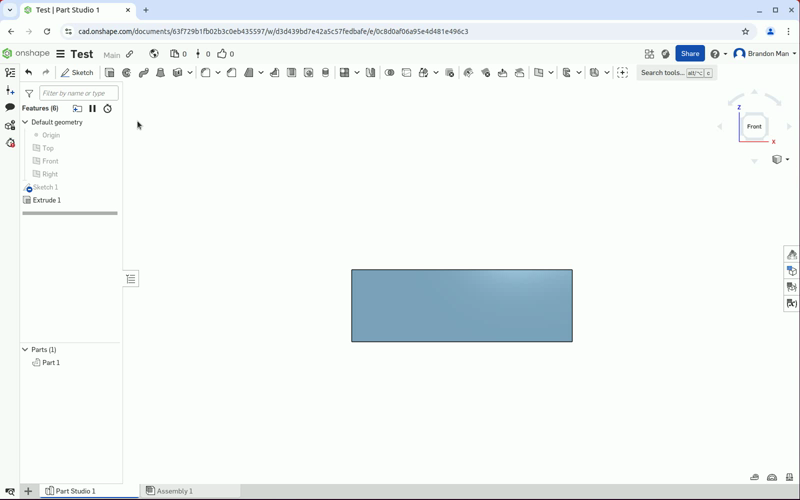
key(shift+h)
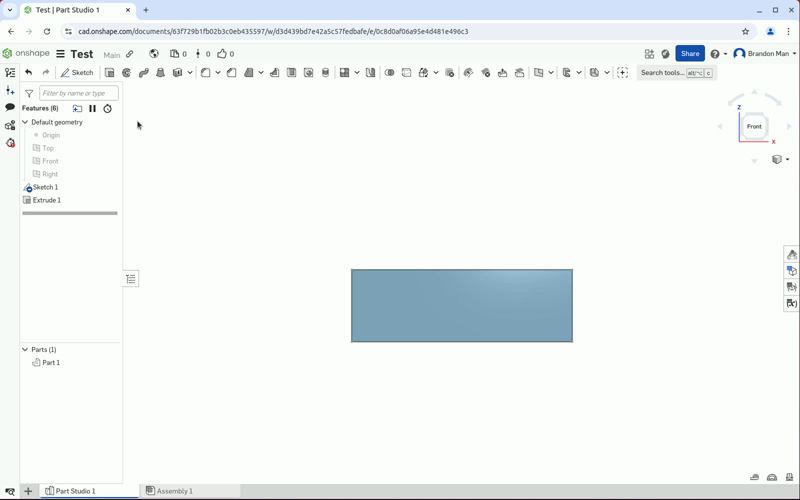
key(shift+h)
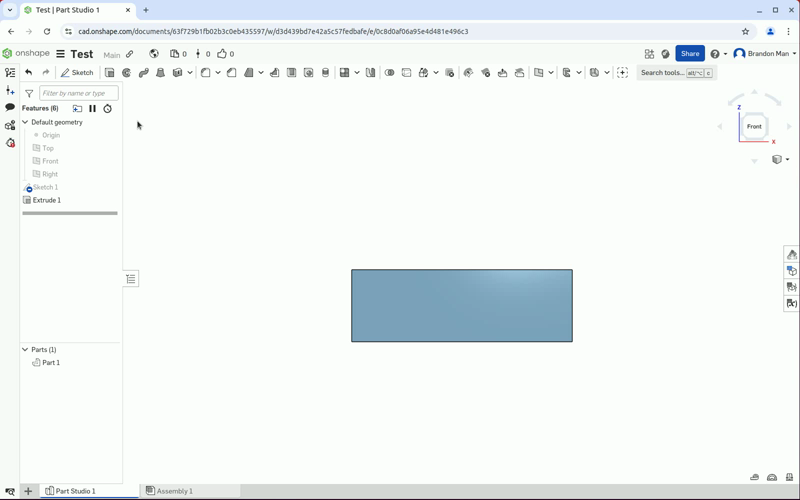
mouse_move(73, 189)
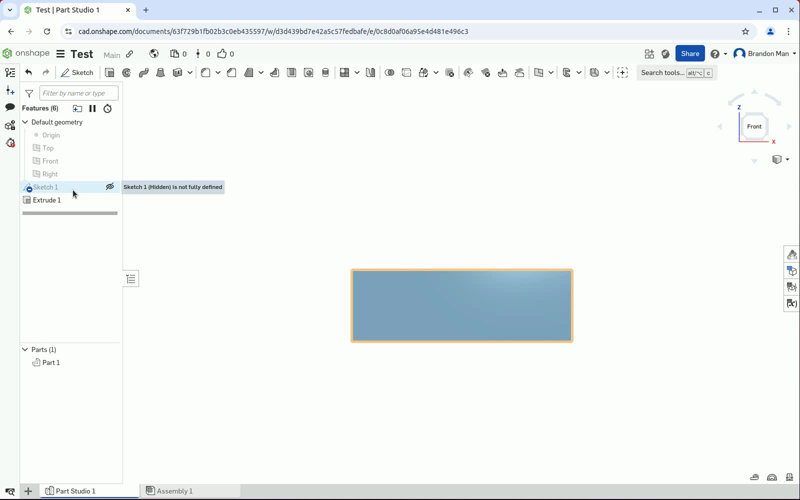
click(73, 189)
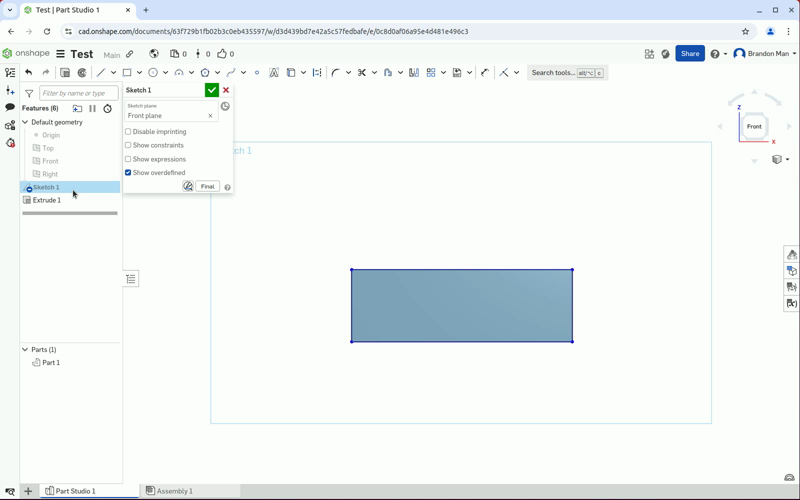
mouse_move(229, 92)
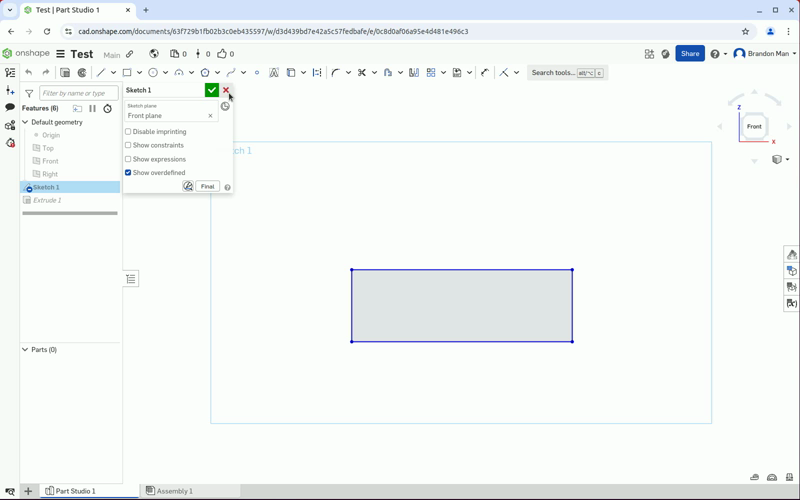
click(229, 92)
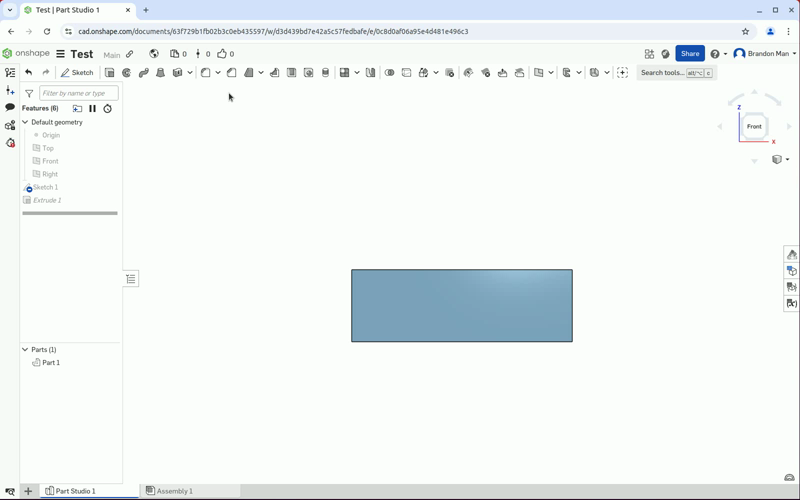
mouse_move(73, 352)
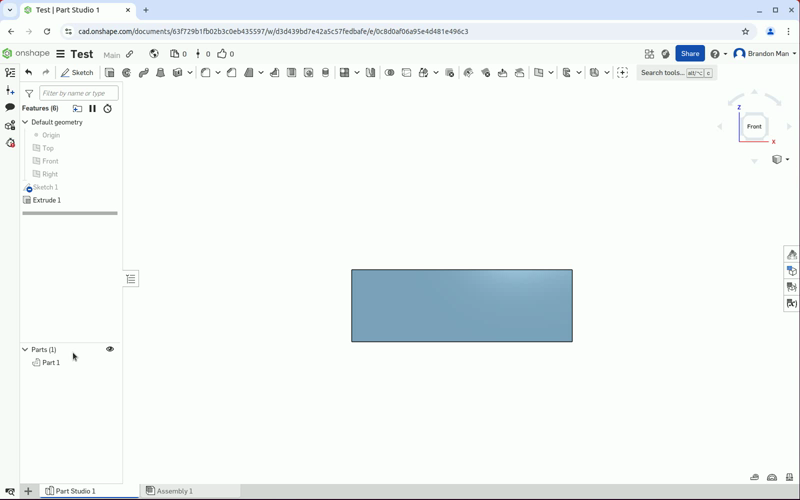
key(y)
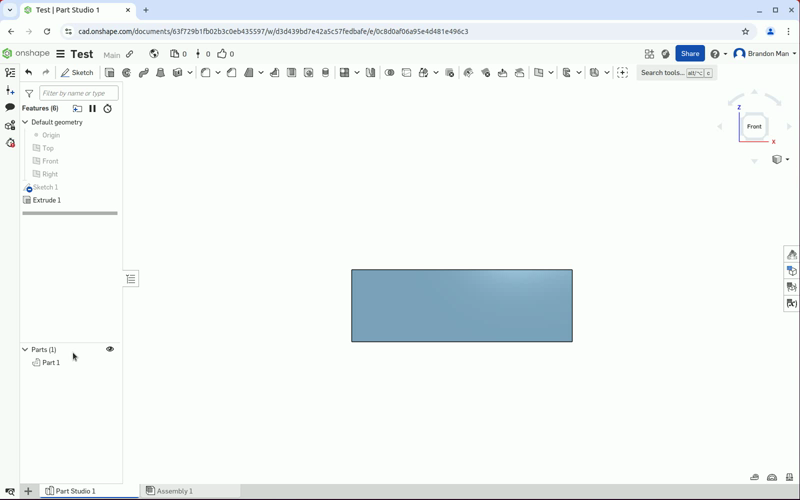
key(shift+p)
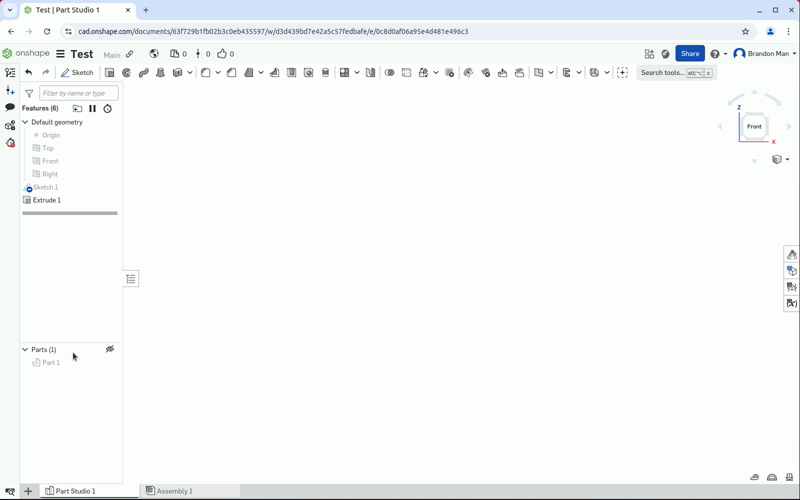
key(space)
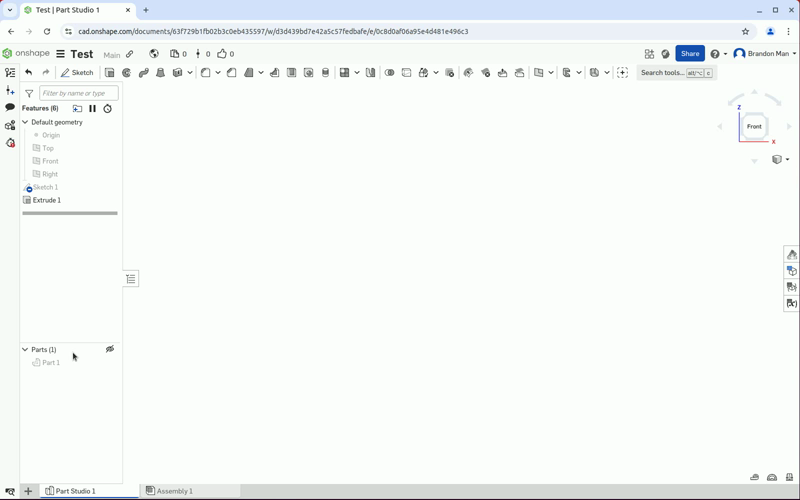
key_down(shift)
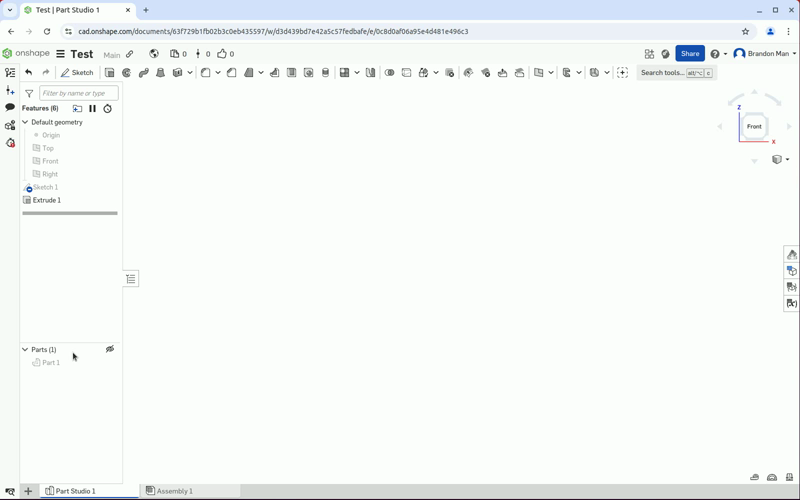
key(left)
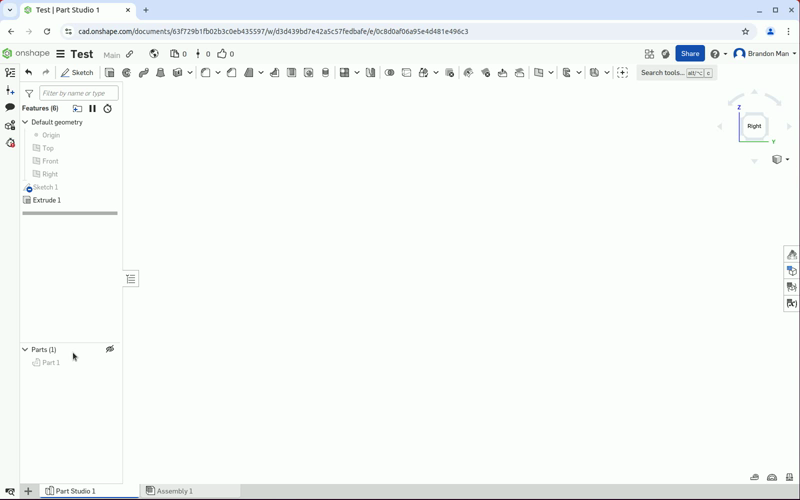
key_up(shift)
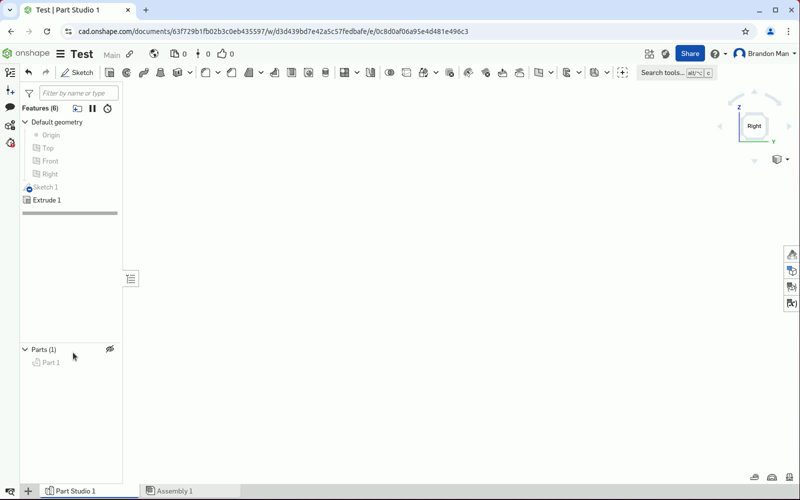
mouse_move(73, 352)
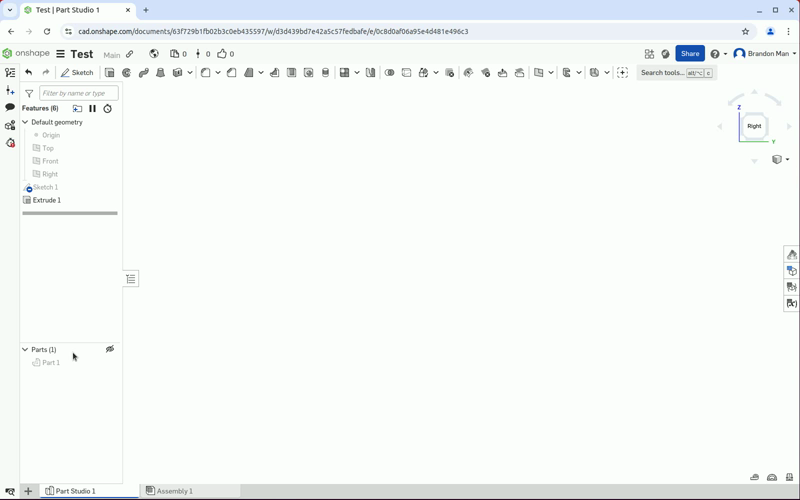
key(shift+y)
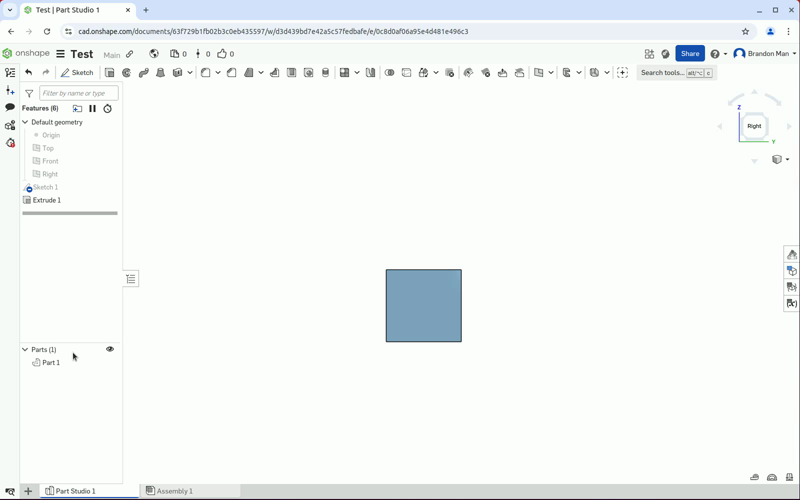
mouse_move(541, 75)
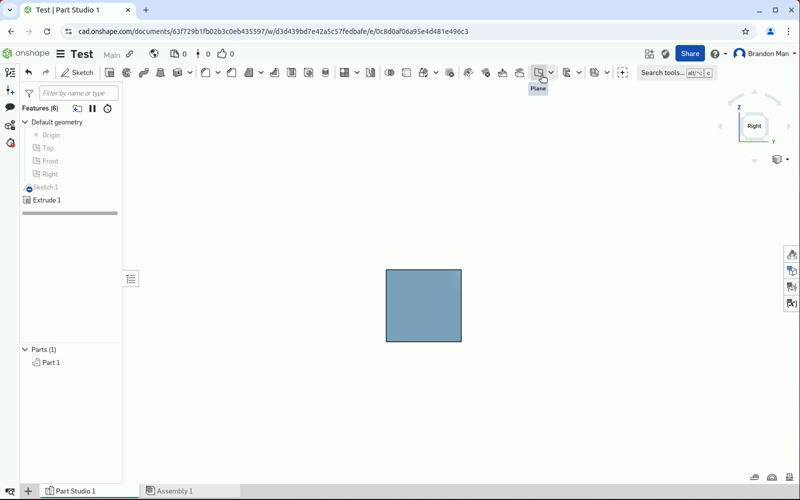
click(541, 75)
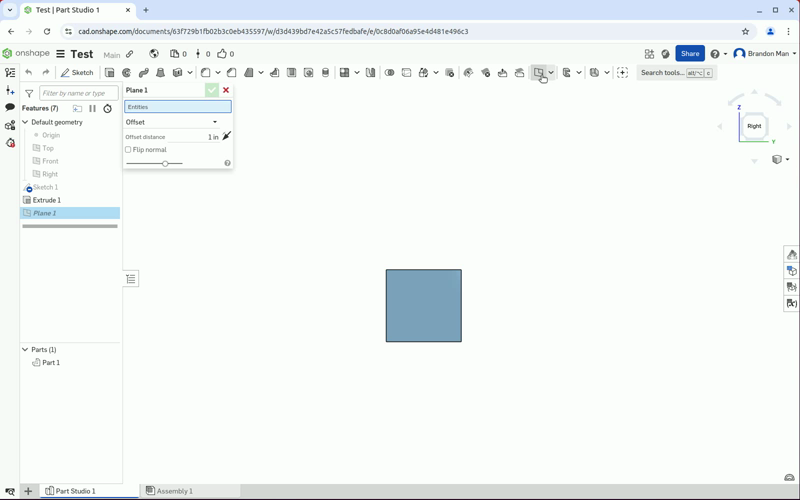
mouse_move(73, 176)
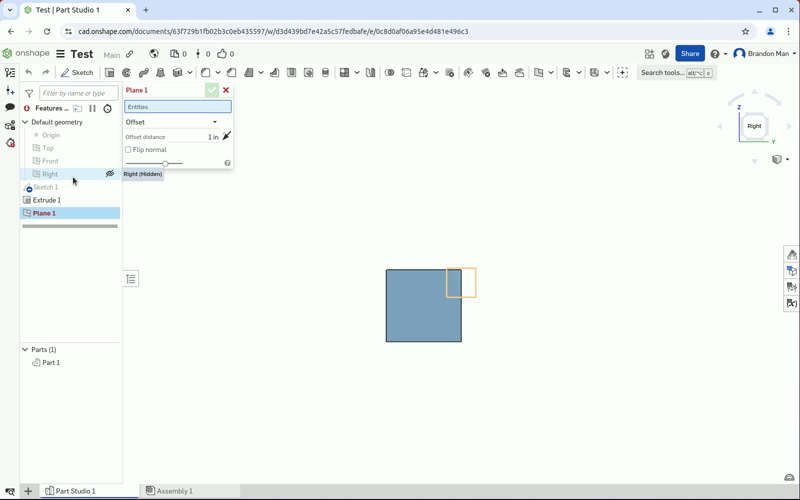
click(73, 176)
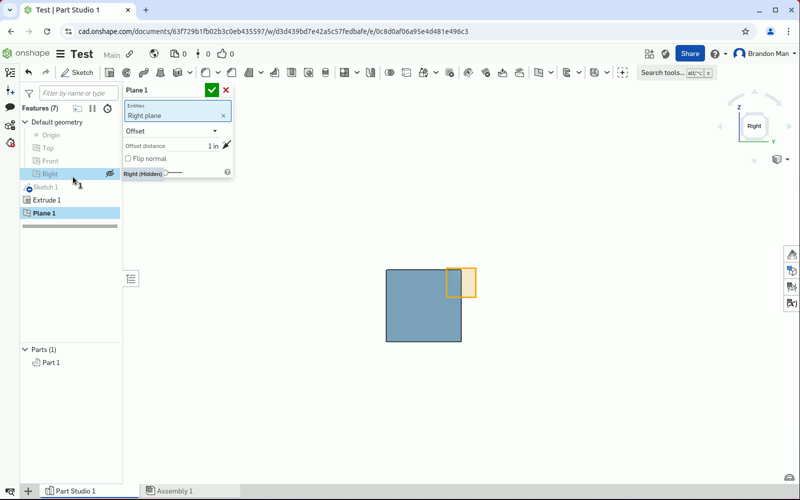
key(tab, 2)
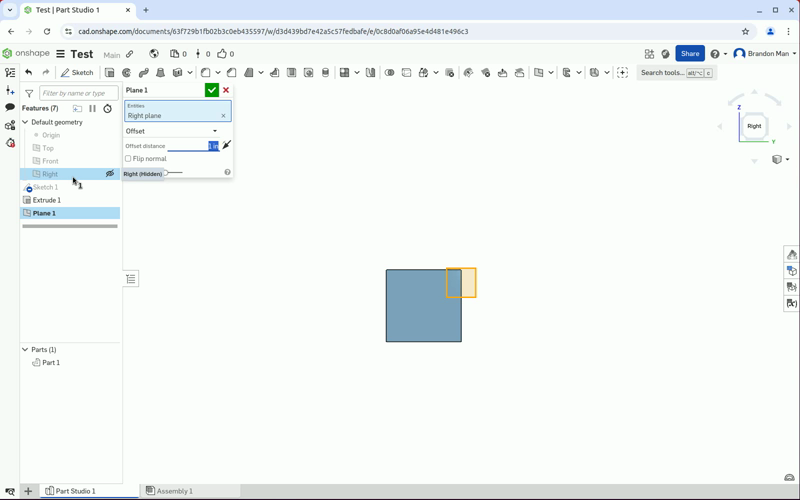
text(23.108)
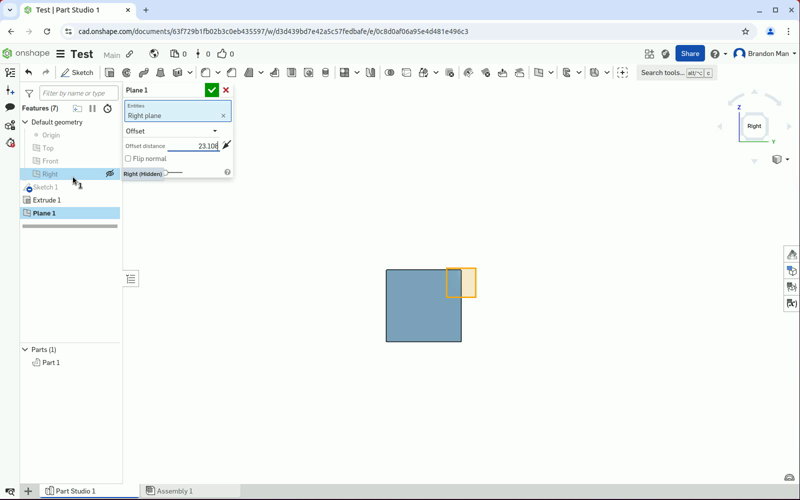
key(enter, 2)
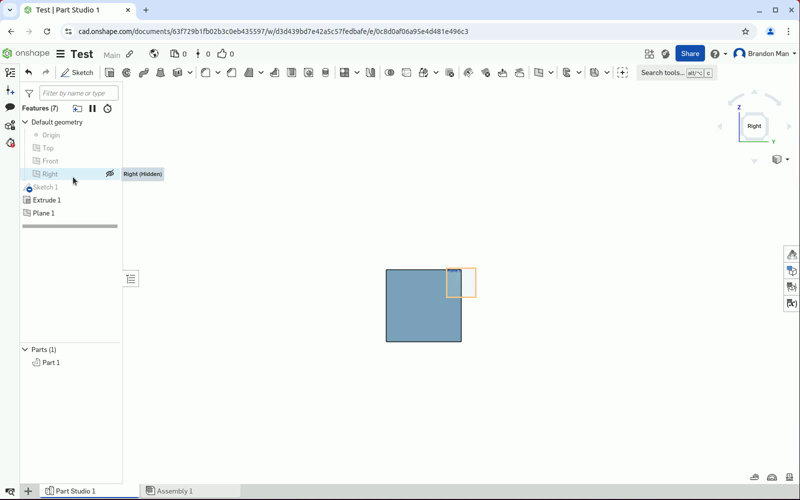
key(shift+s)
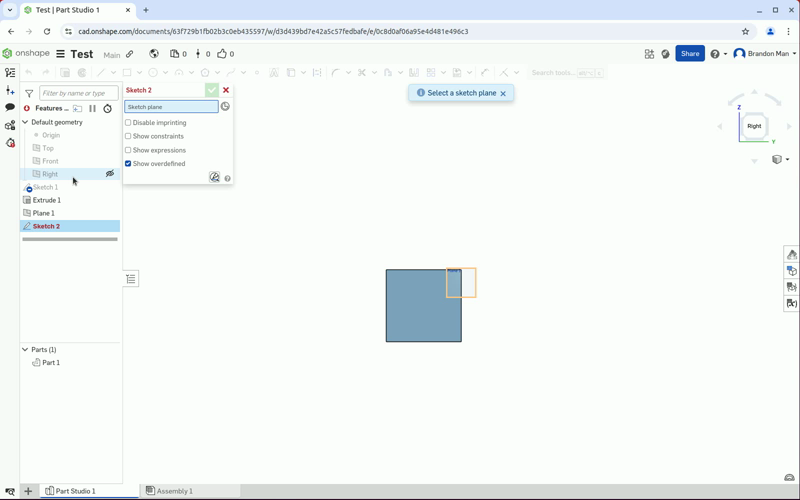
mouse_move(73, 215)
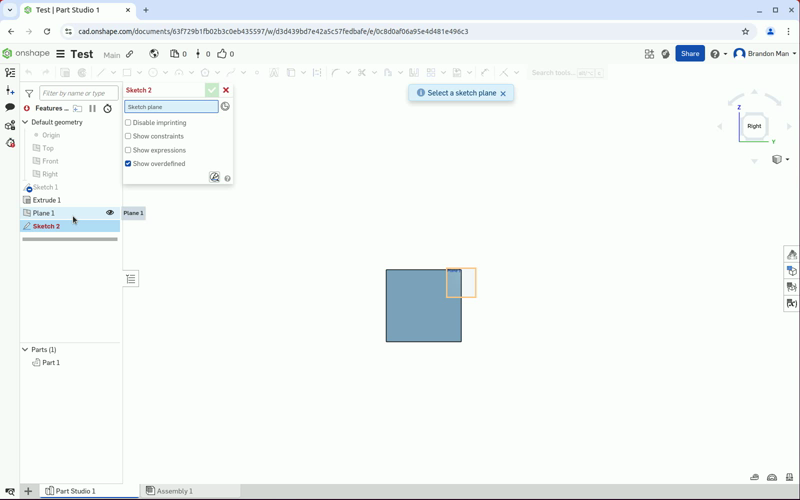
click(73, 215)
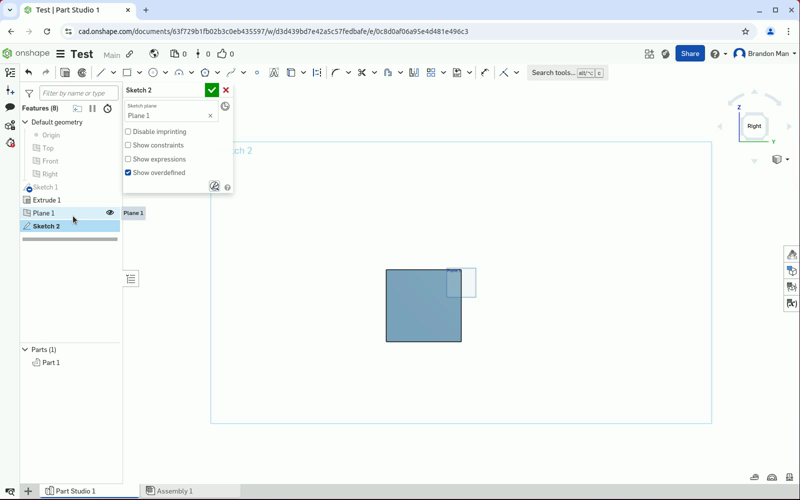
mouse_move(73, 352)
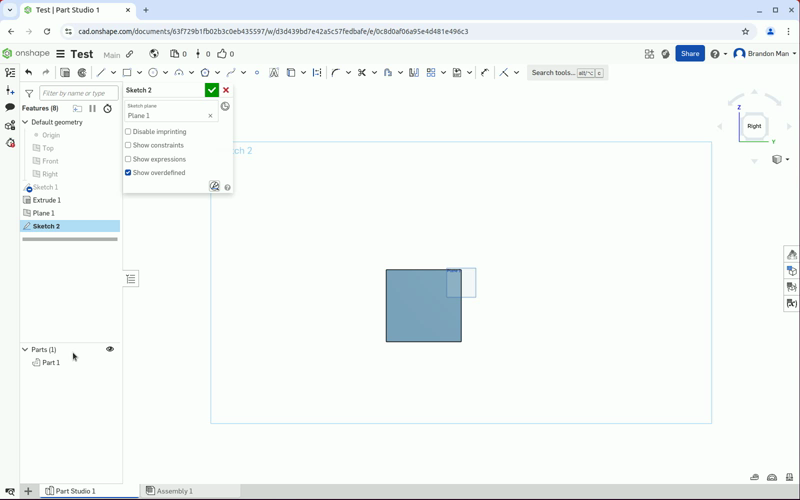
key(y)
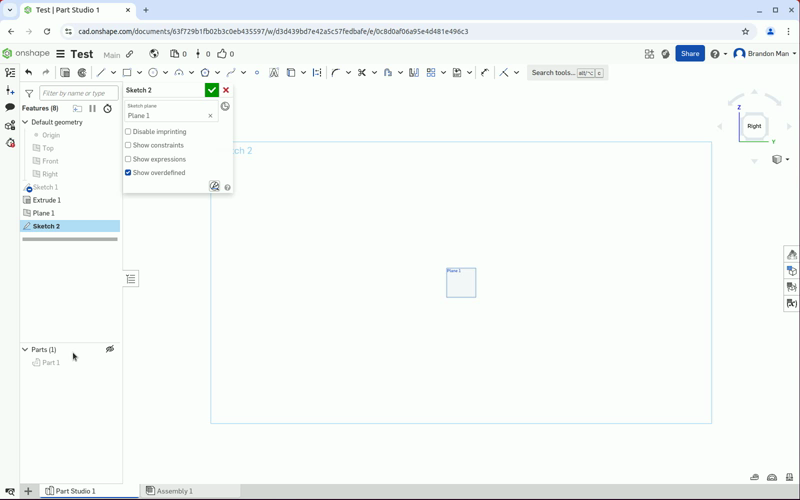
key(l)
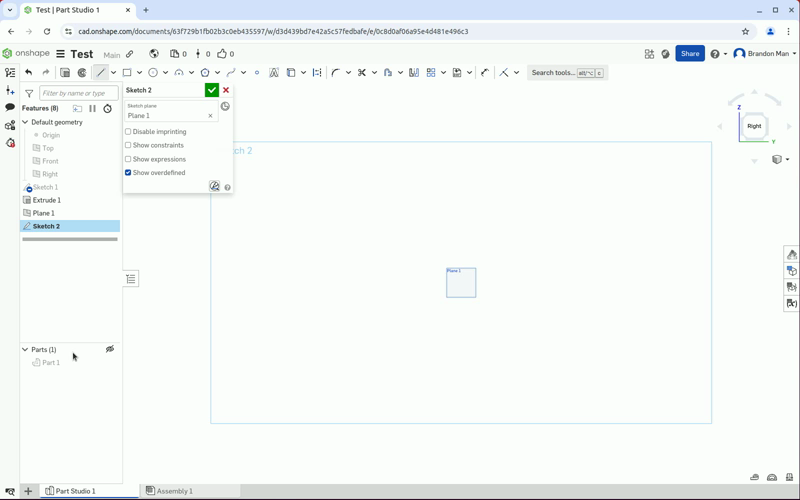
key_down(shift)
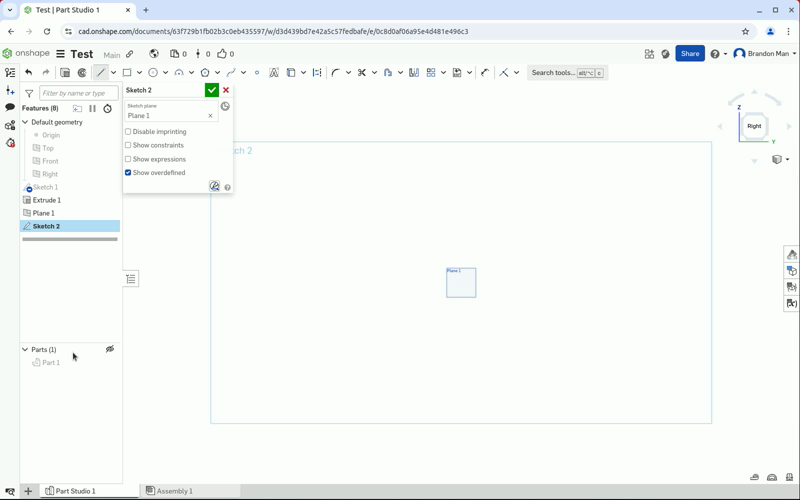
mouse_move(397, 300)
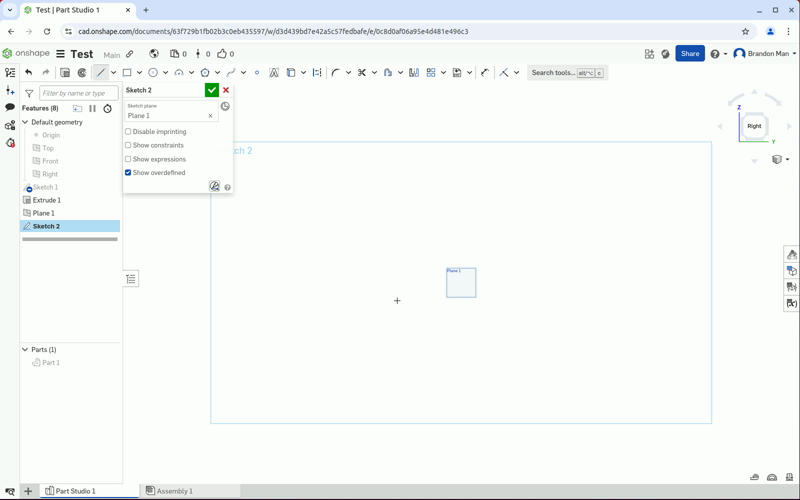
click(397, 300)
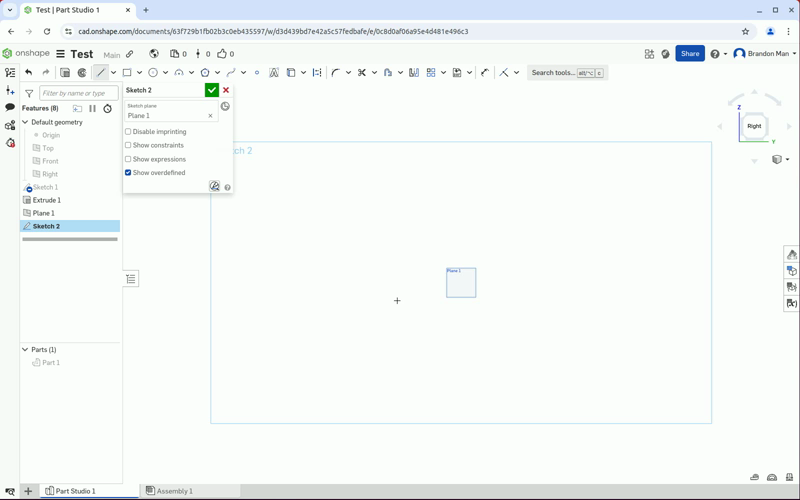
key_up(shift)
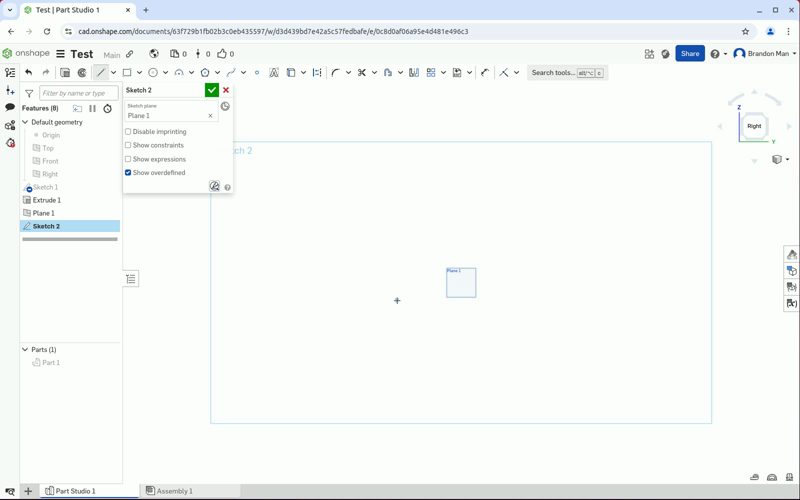
key_down(shift)
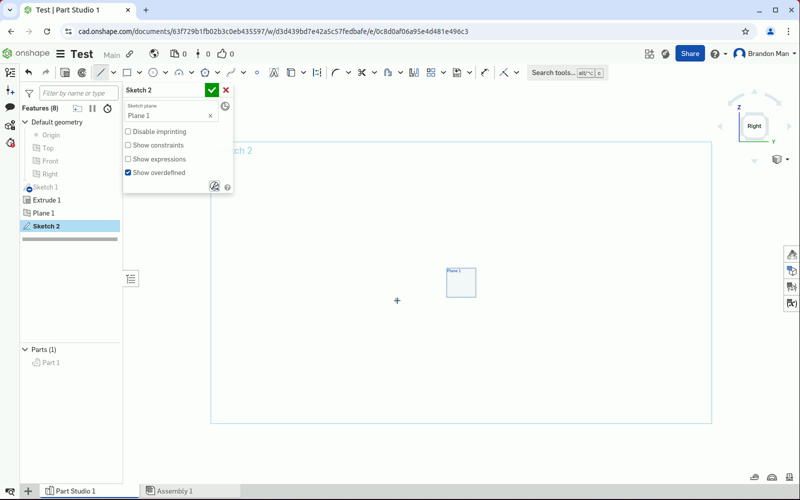
mouse_move(427, 300)
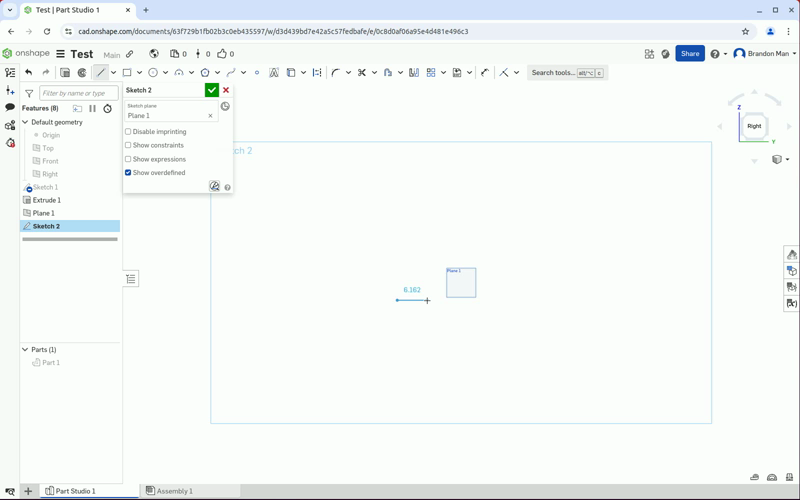
mouse_move(450, 300)
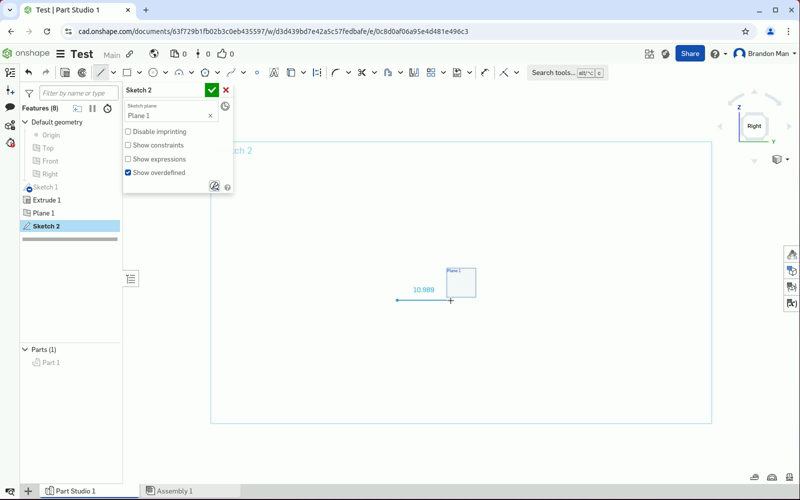
click(450, 300)
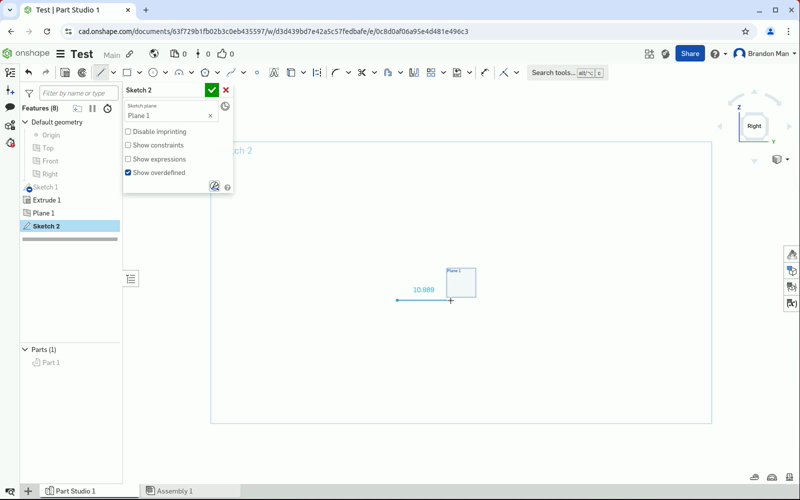
key_up(shift)
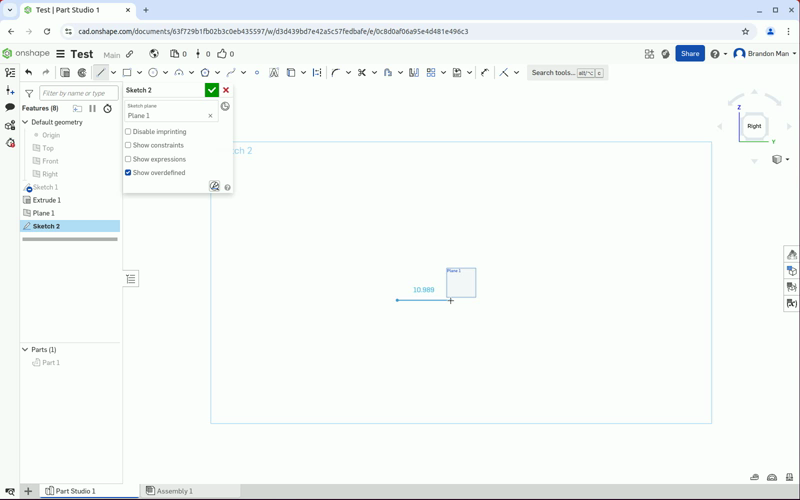
key_down(shift)
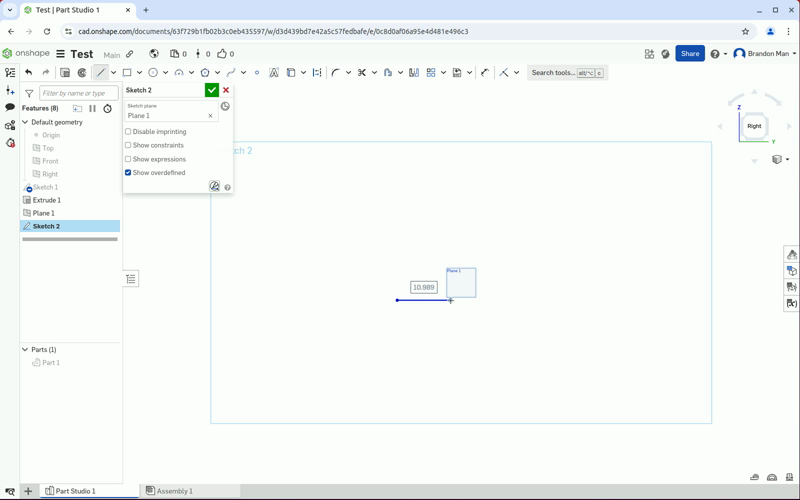
mouse_move(480, 300)
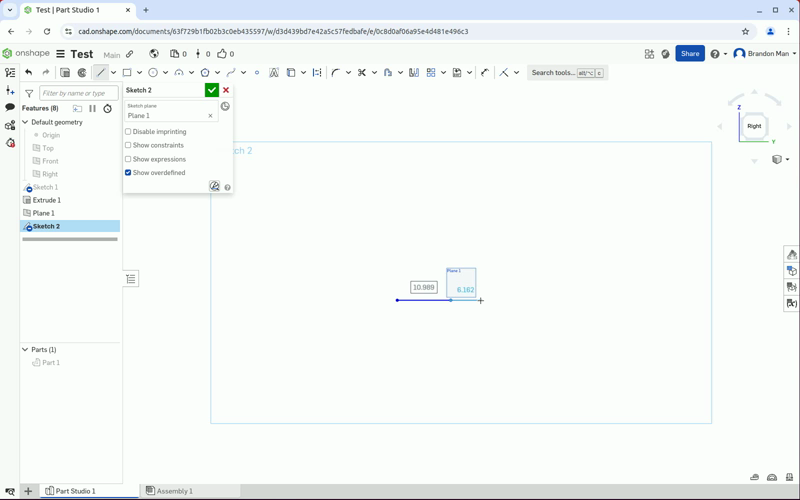
mouse_move(450, 275)
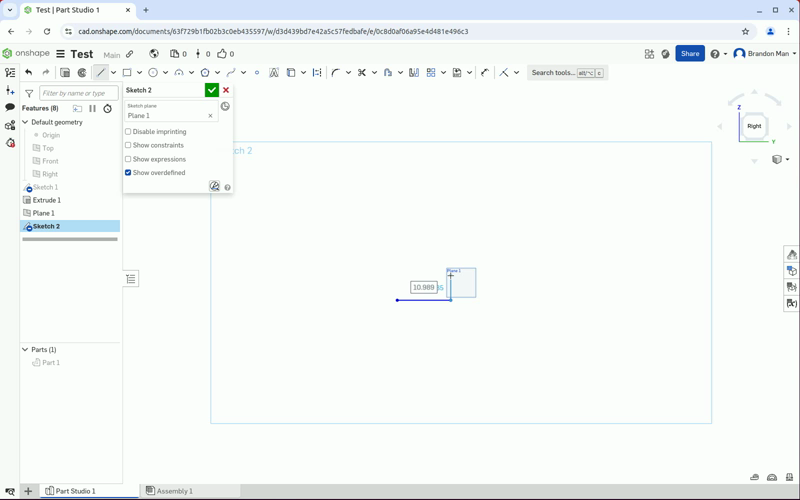
click(450, 275)
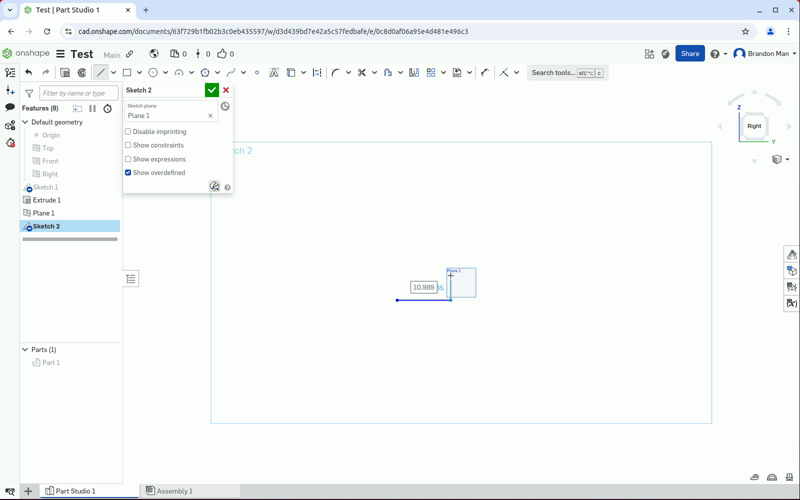
key_up(shift)
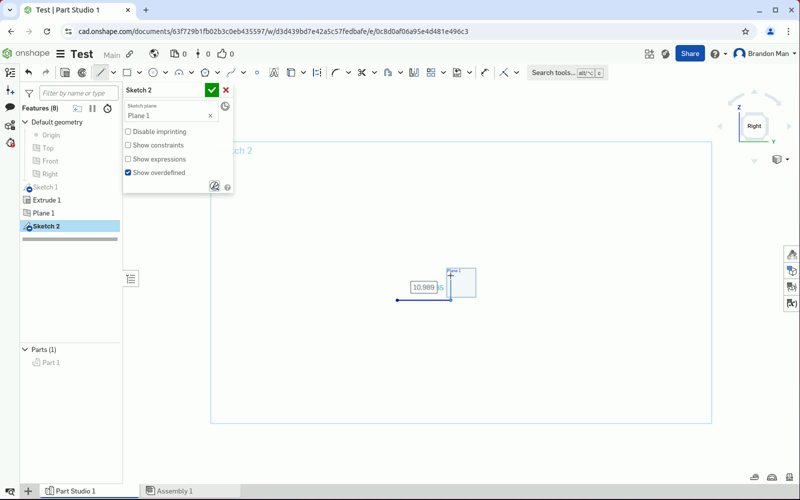
key_down(shift)
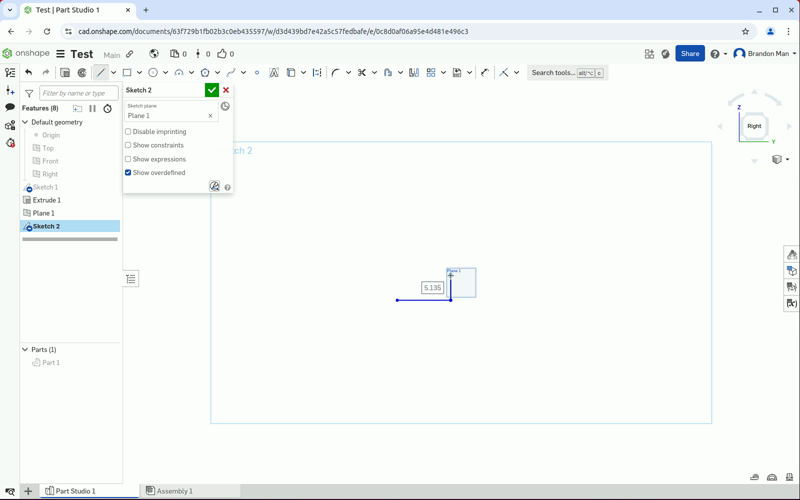
mouse_move(480, 275)
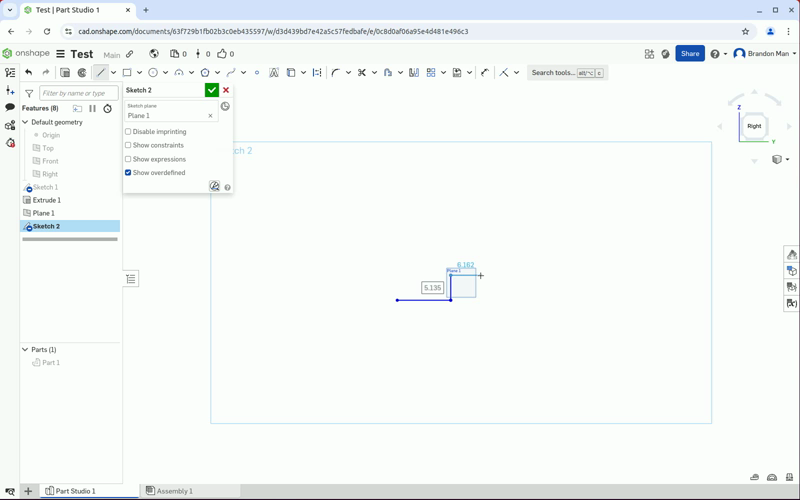
mouse_move(397, 275)
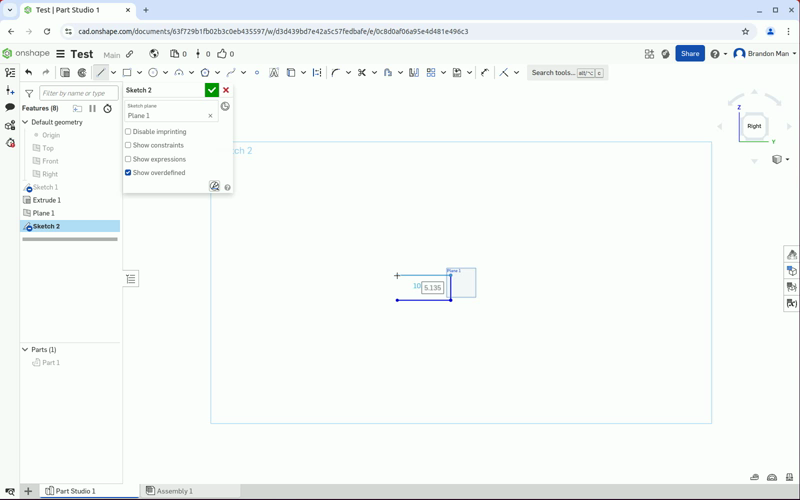
click(397, 275)
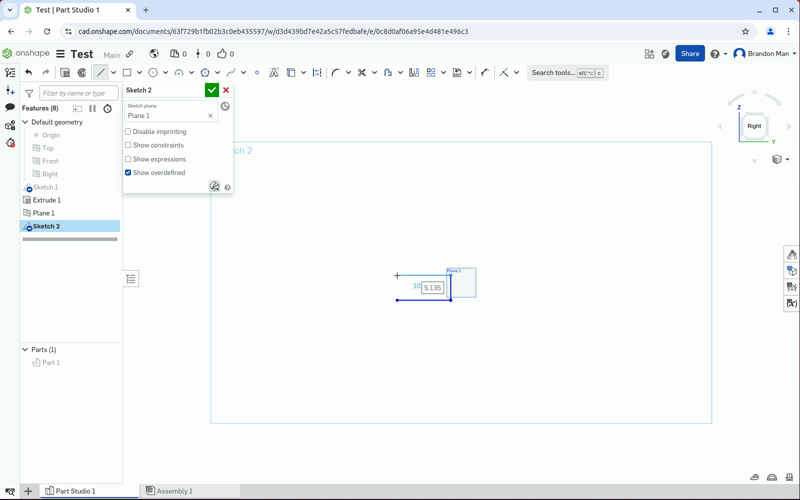
key_up(shift)
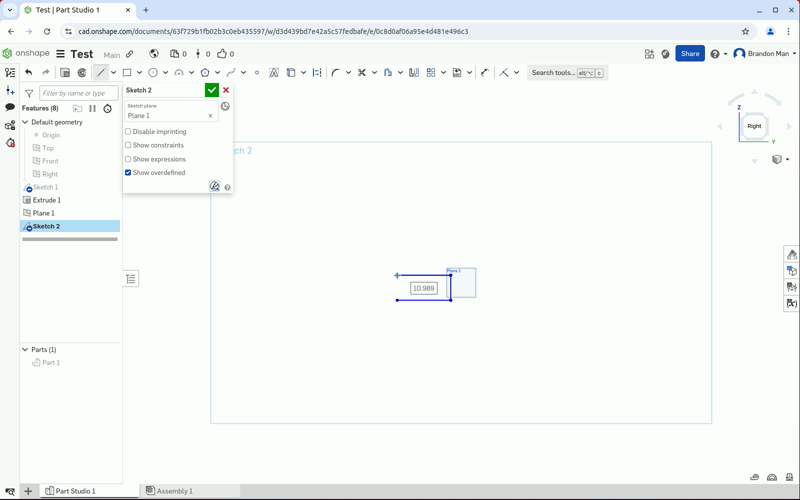
mouse_move(427, 275)
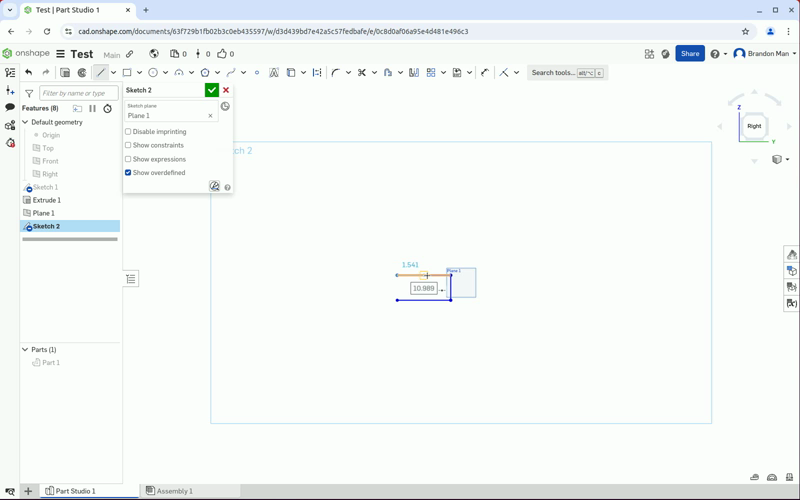
key_down(shift)
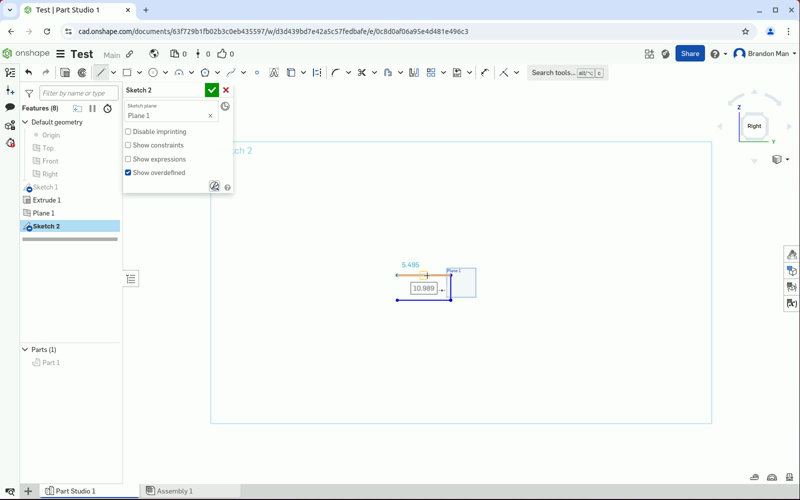
mouse_move(397, 300)
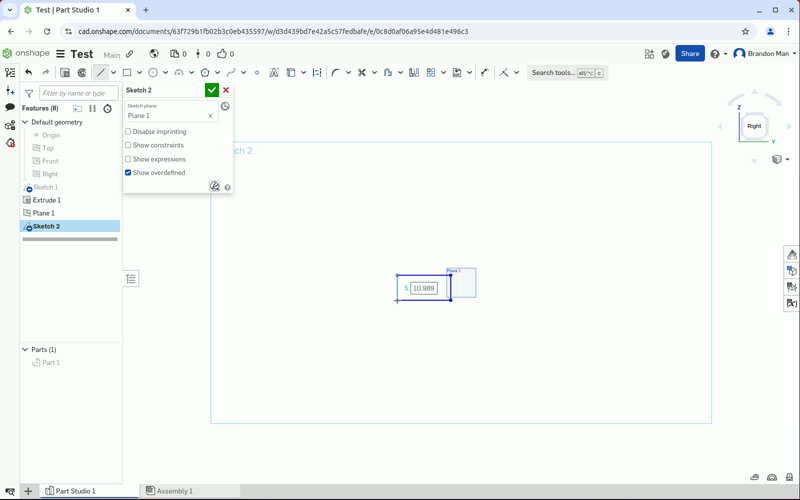
key_up(shift)
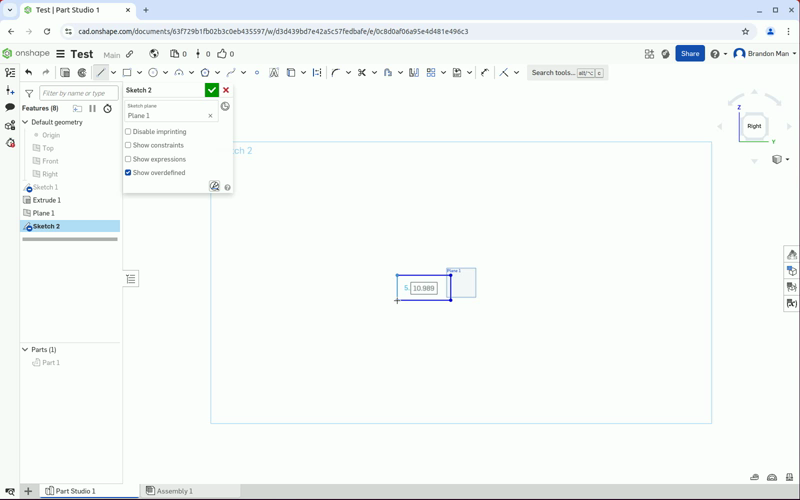
click(397, 300)
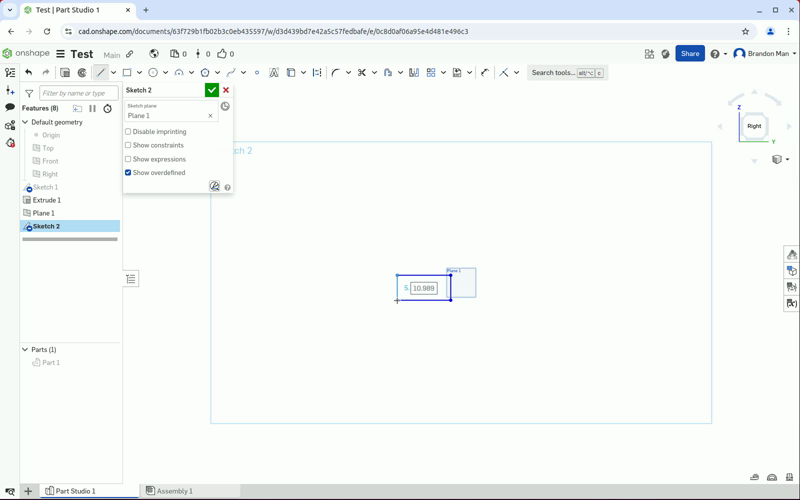
key(esc)
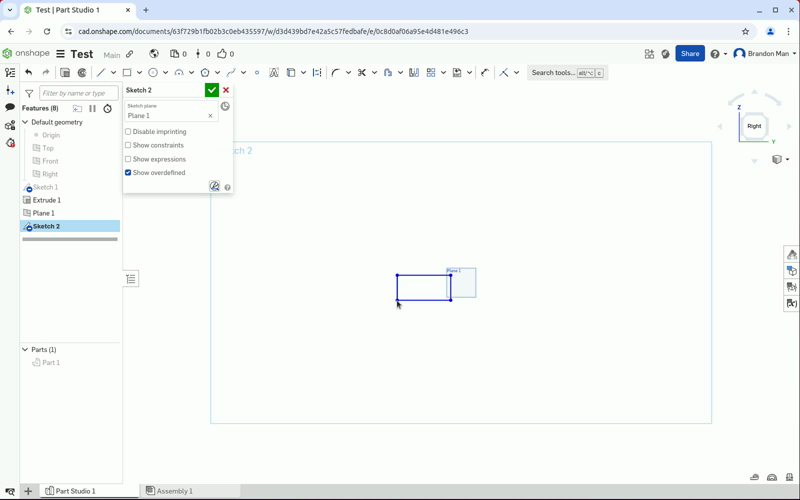
mouse_move(409, 287)
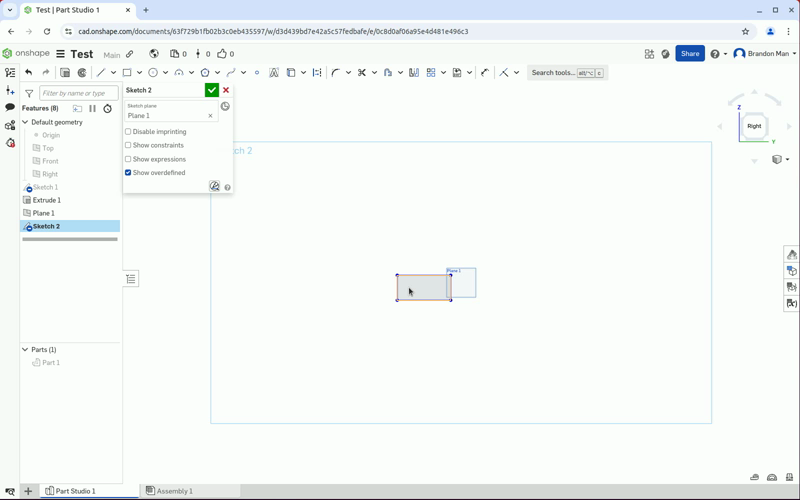
scroll(6)
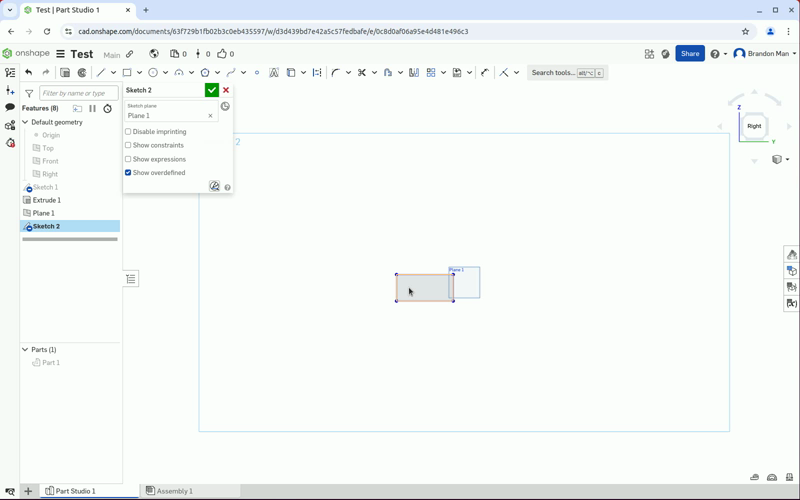
scroll(6)
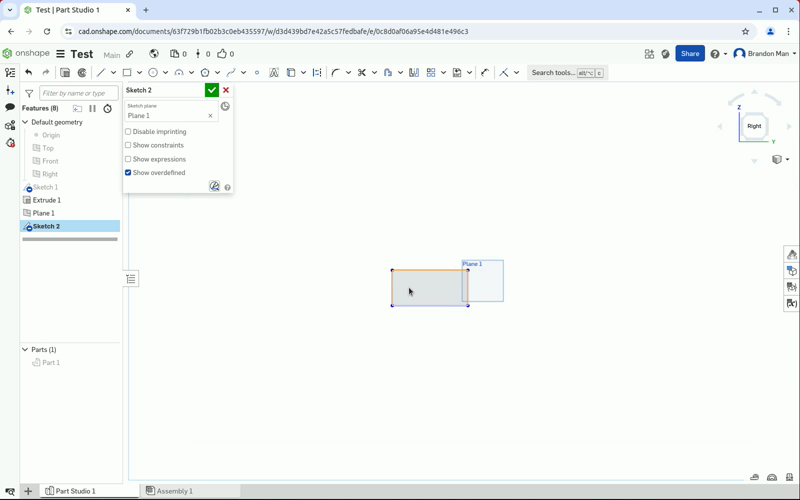
scroll(6)
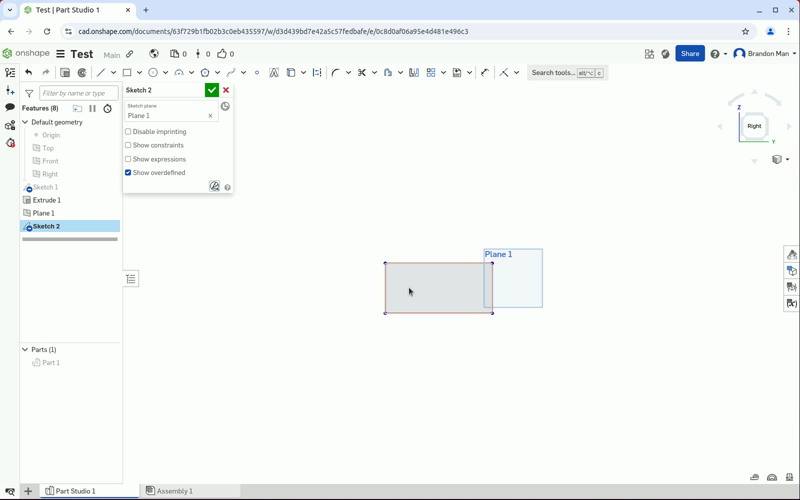
scroll(6)
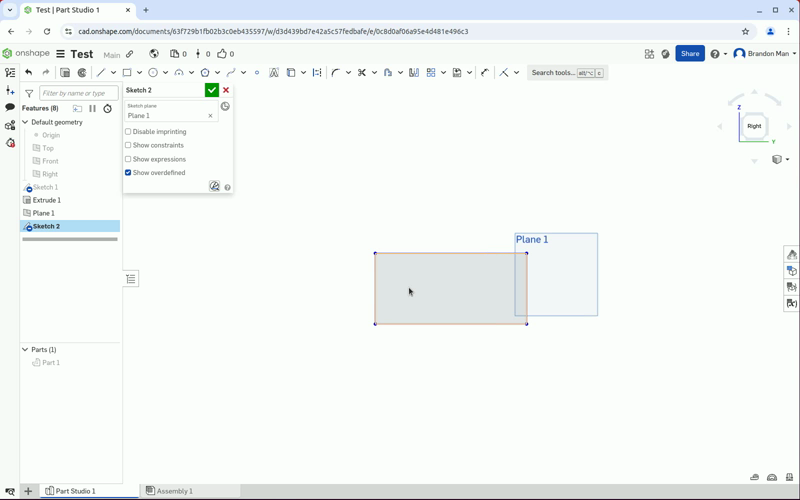
scroll(6)
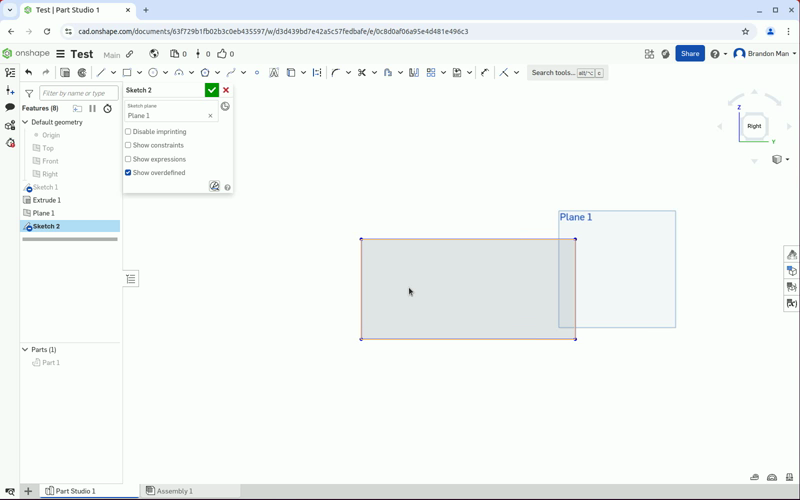
scroll(6)
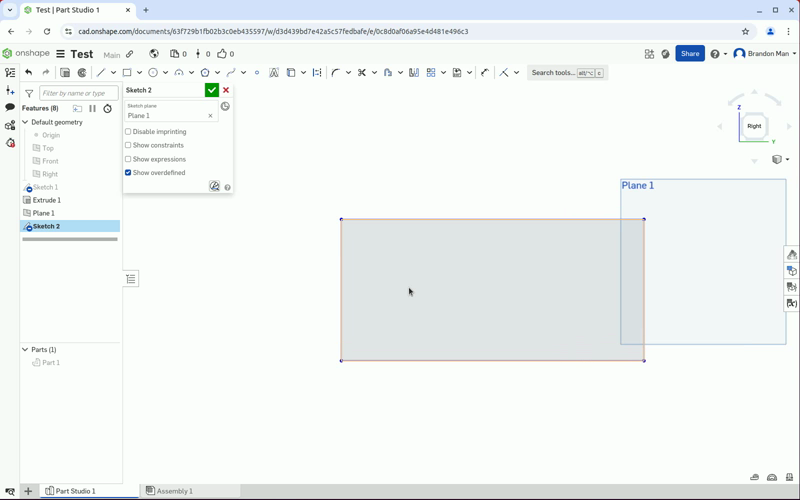
scroll(6)
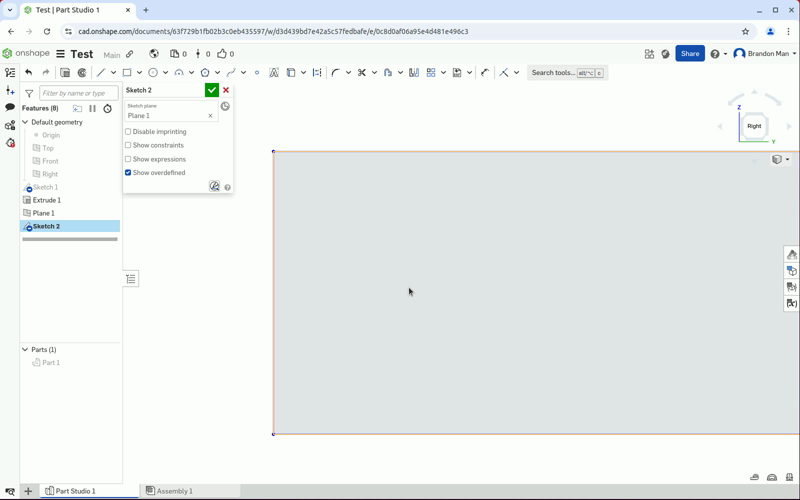
click(409, 287)
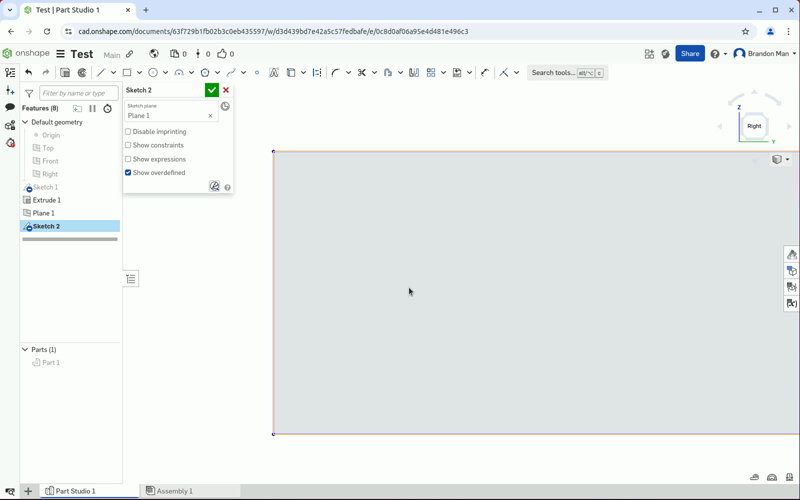
scroll(-6)
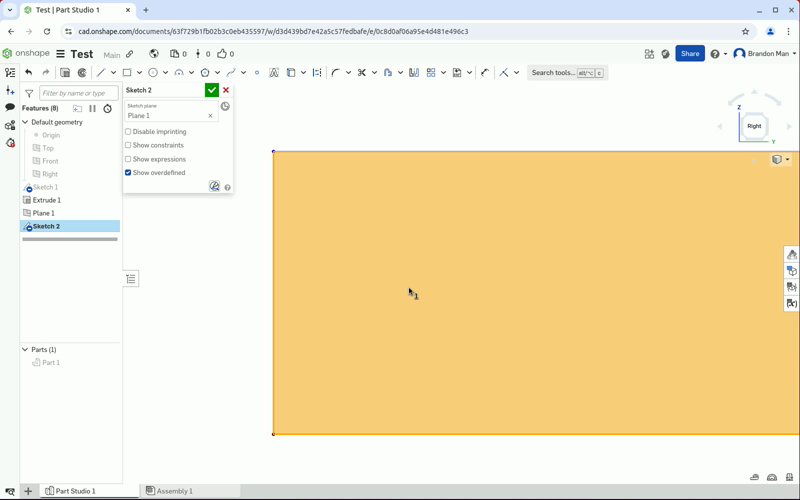
scroll(-6)
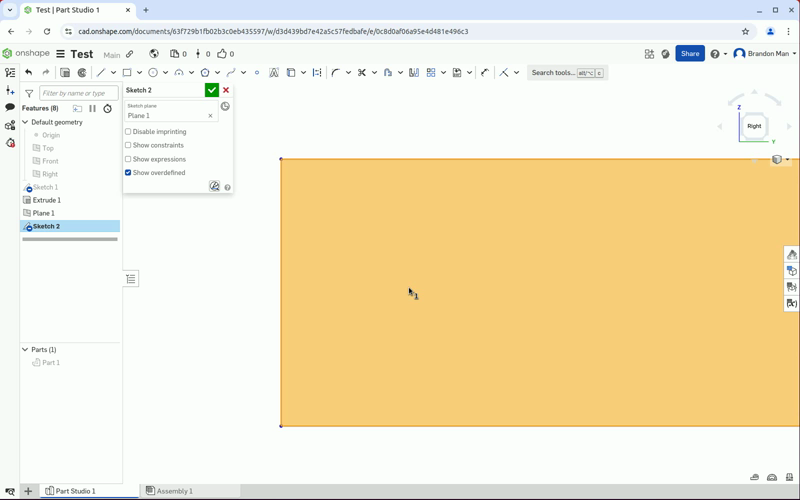
scroll(-6)
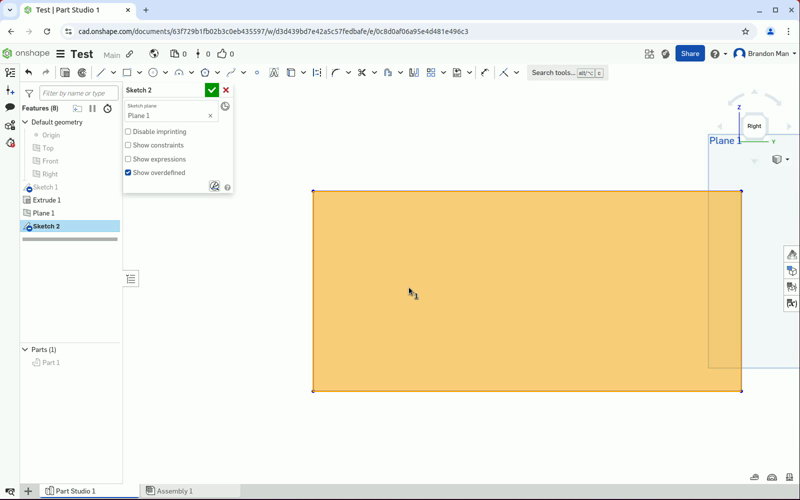
scroll(-6)
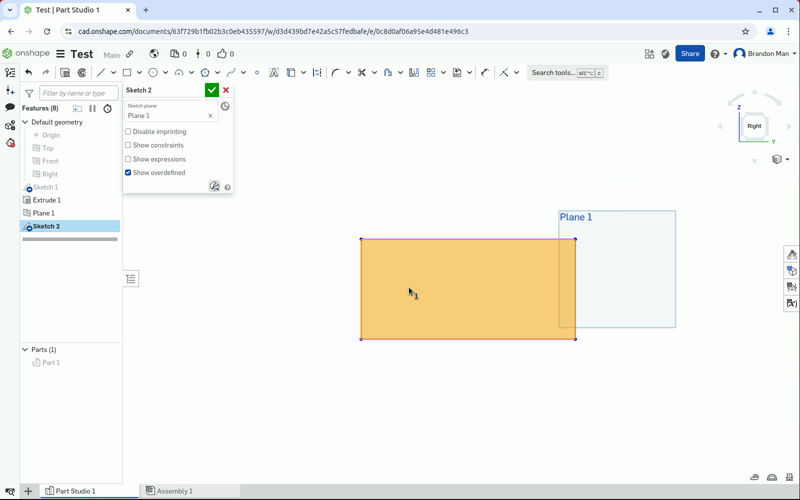
scroll(-6)
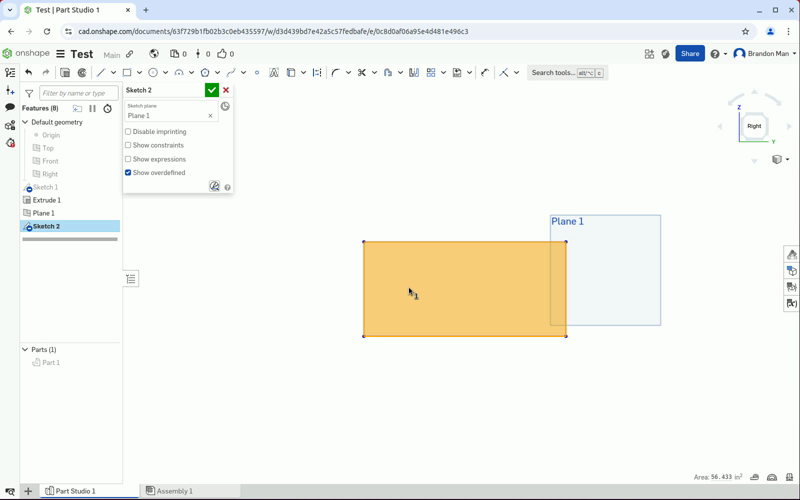
scroll(-6)
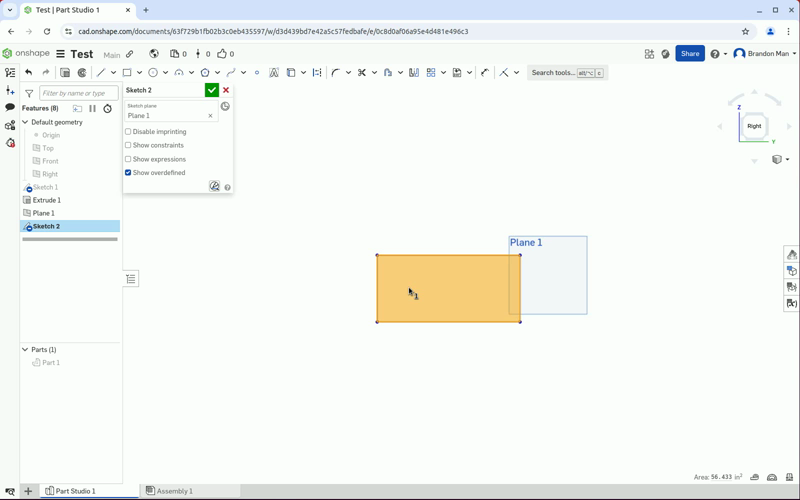
scroll(-6)
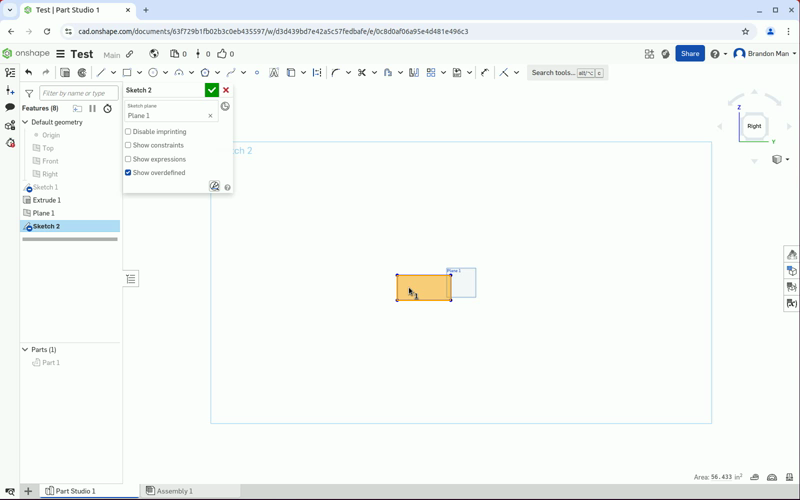
mouse_move(73, 352)
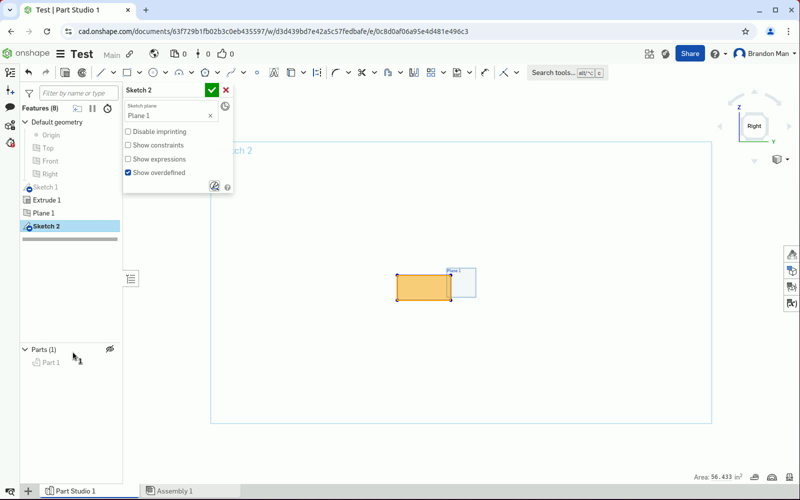
key(shift+y)
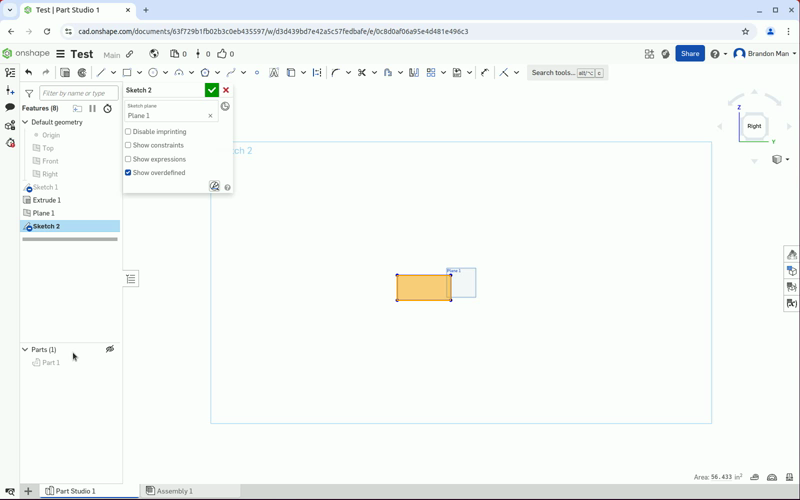
key(shift+e)
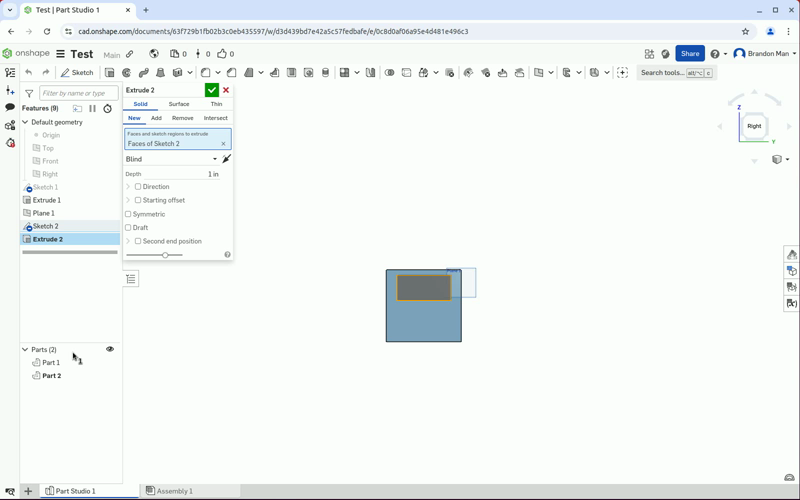
mouse_move(143, 106)
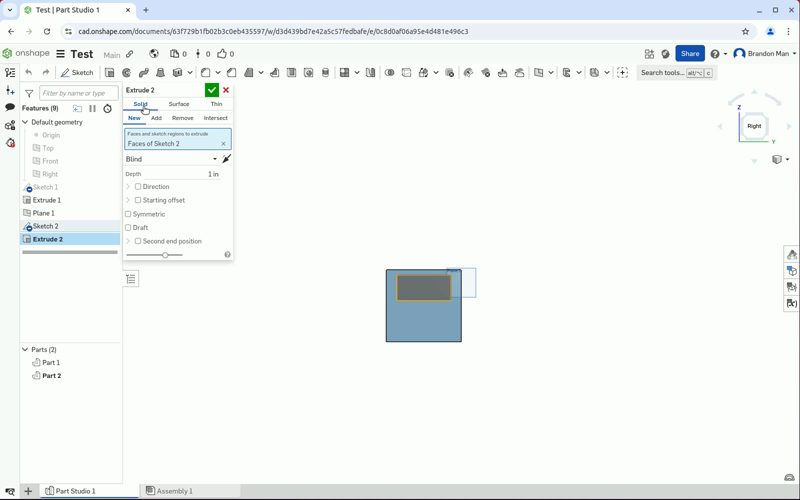
click(143, 106)
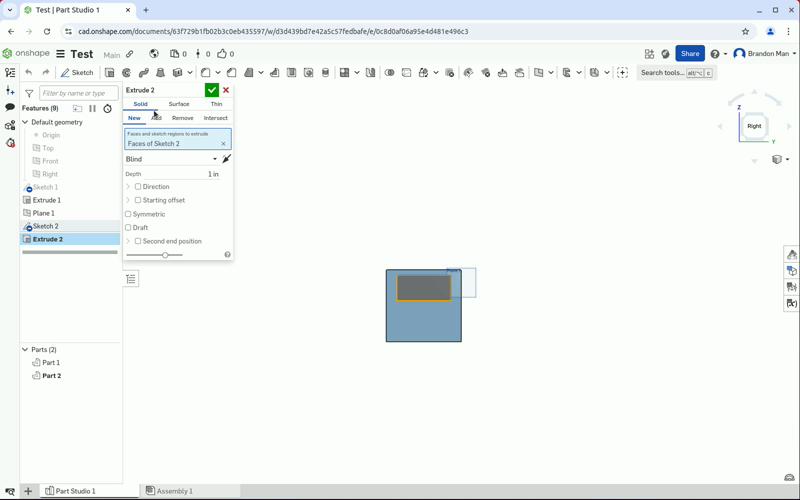
mouse_move(186, 120)
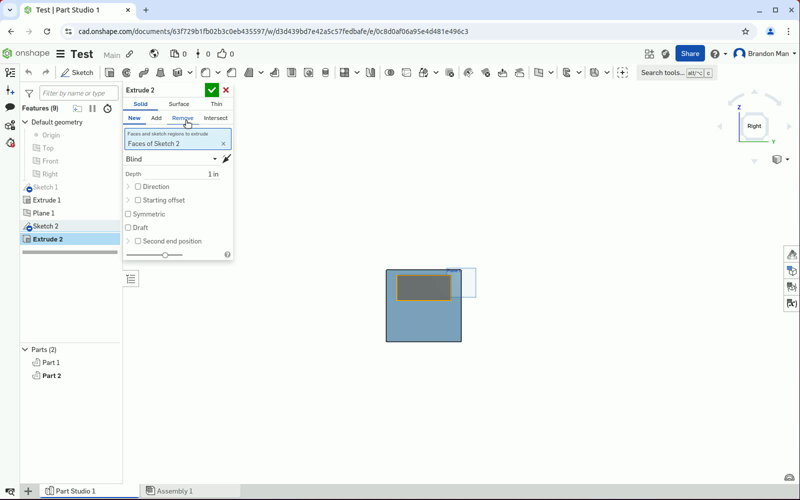
click(186, 120)
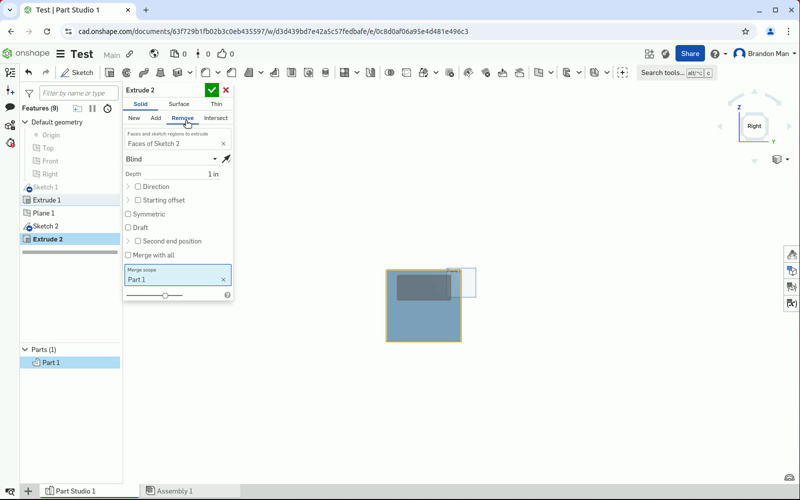
key(tab, 4)
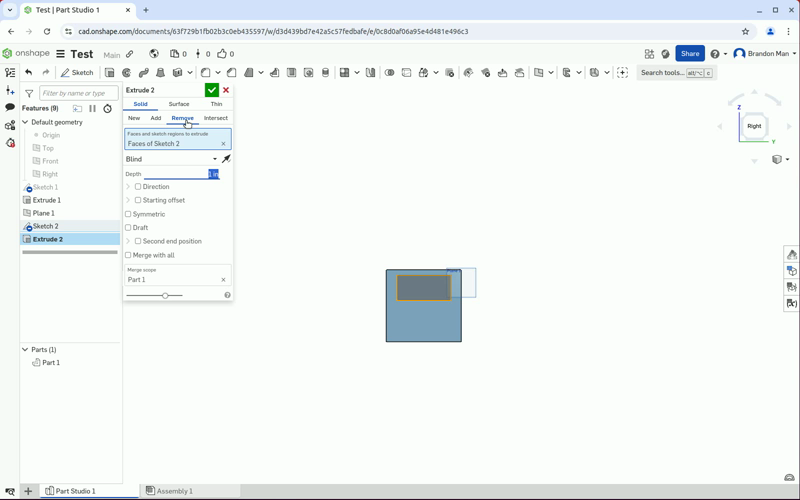
text(2.166)
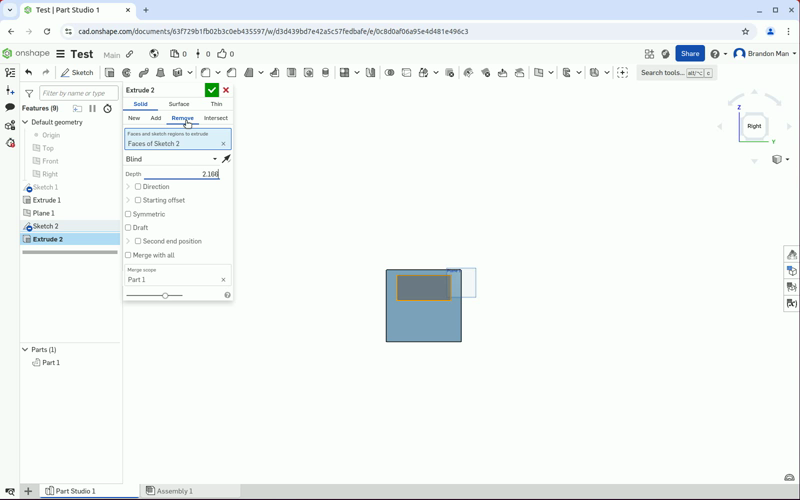
key(tab, 6)
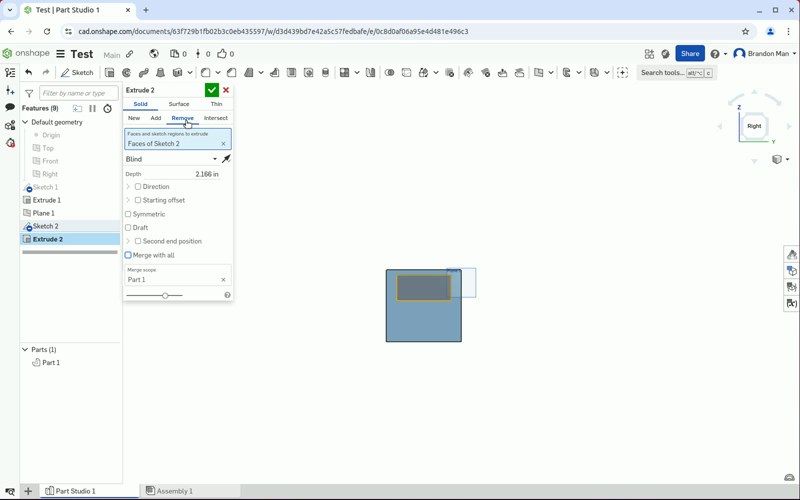
key(space)
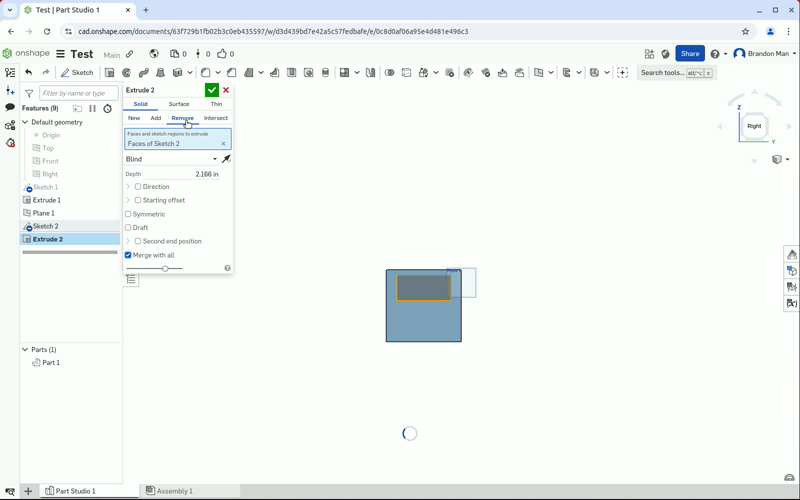
key(enter)
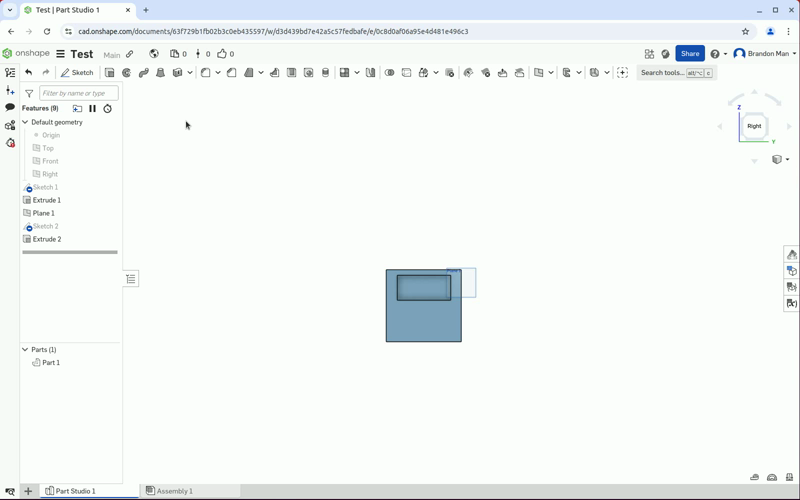
key(shift+h)
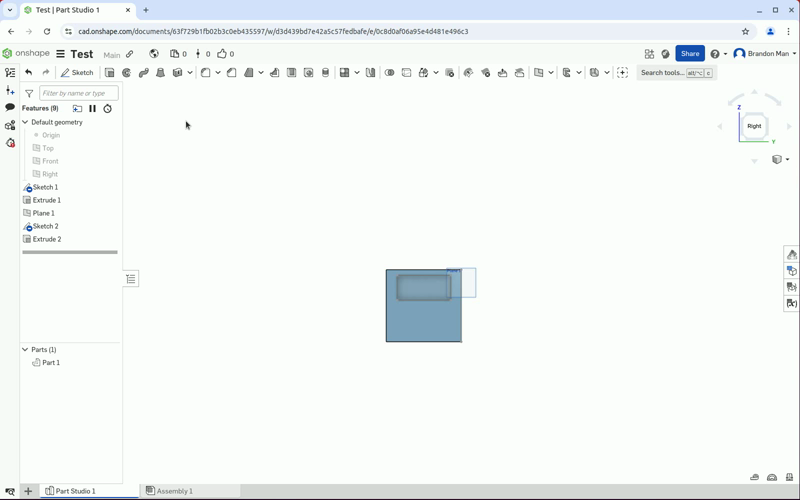
key(shift+h)
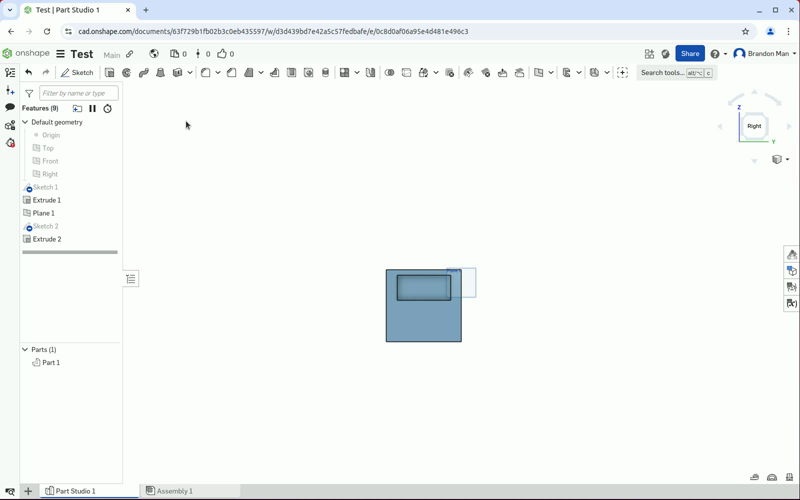
mouse_move(73, 189)
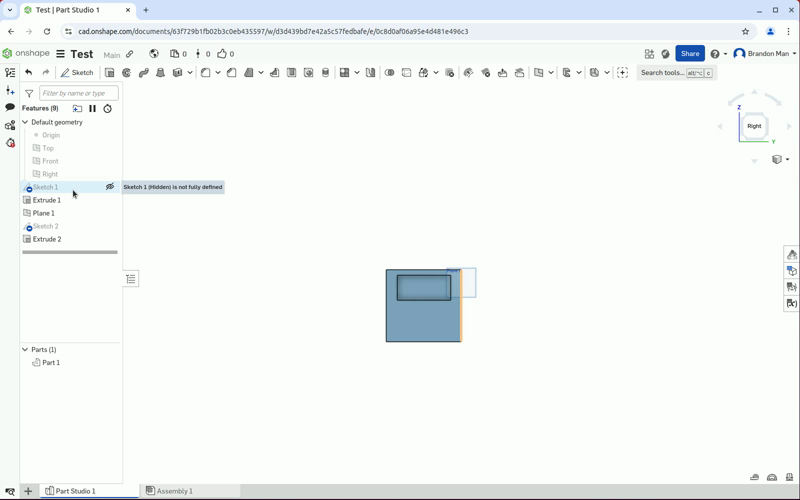
click(73, 189)
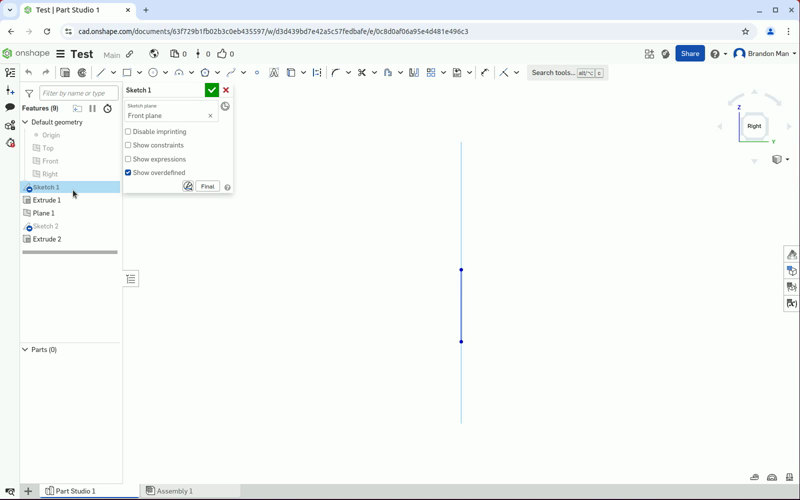
mouse_move(229, 92)
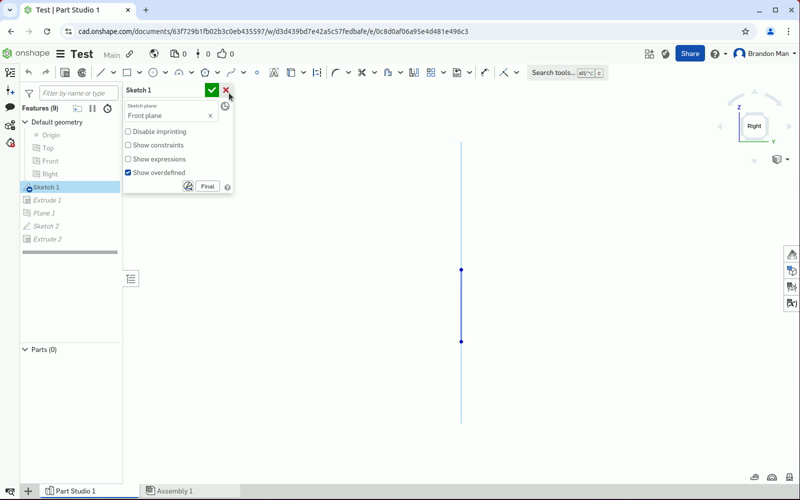
click(229, 92)
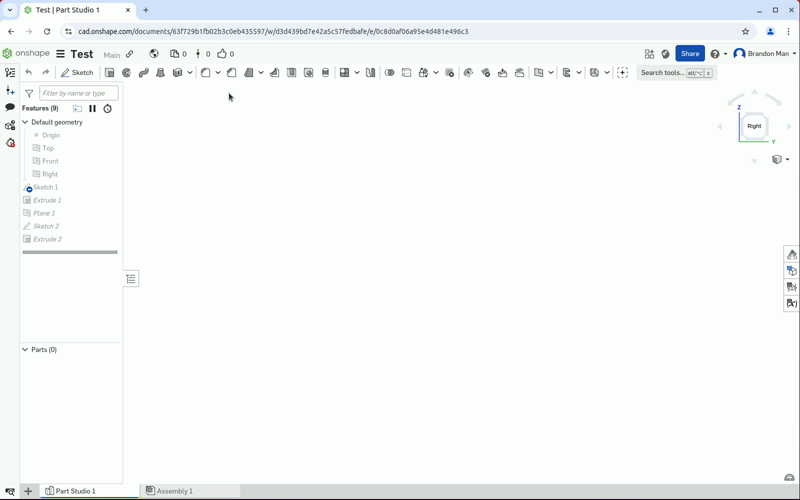
key(shift+s)
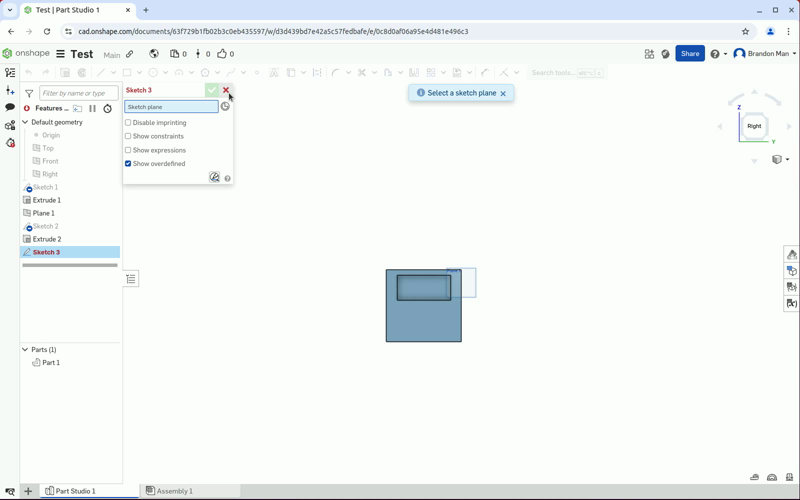
mouse_move(73, 215)
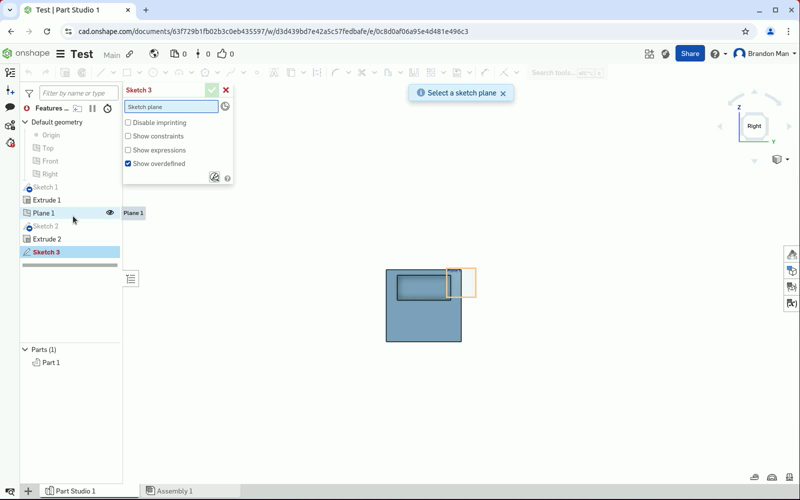
click(73, 215)
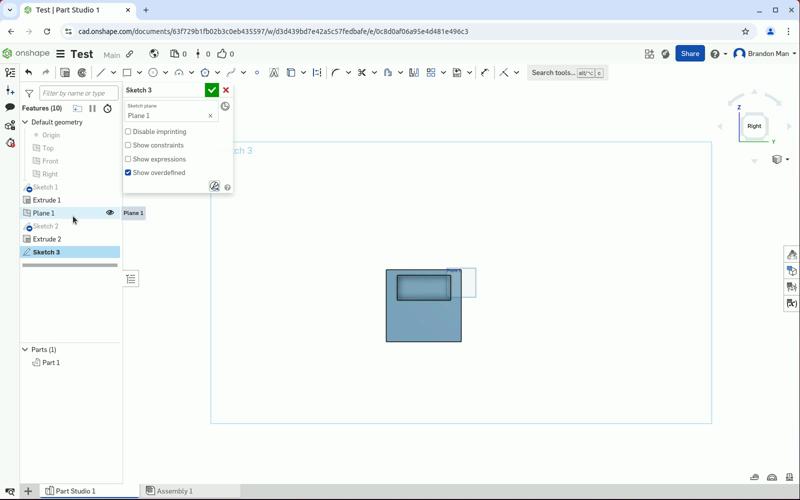
mouse_move(73, 352)
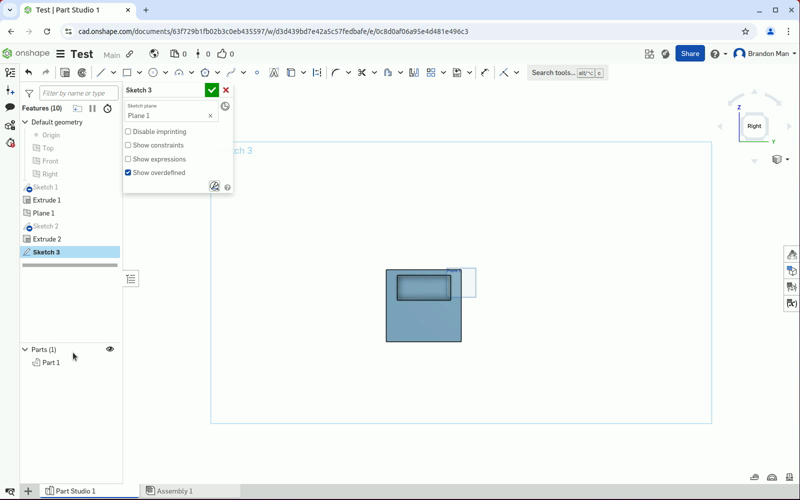
key(y)
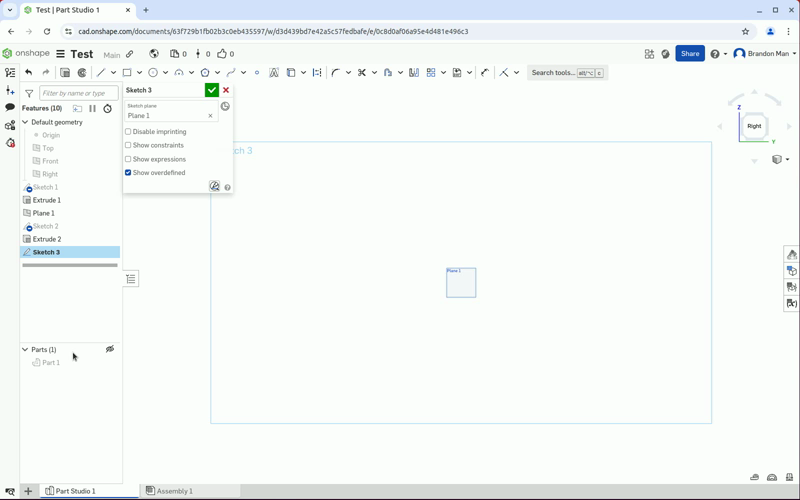
key(l)
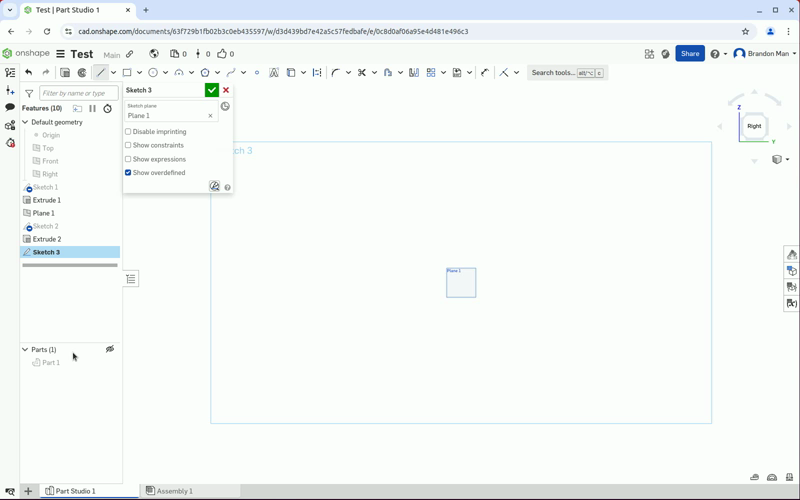
key_down(shift)
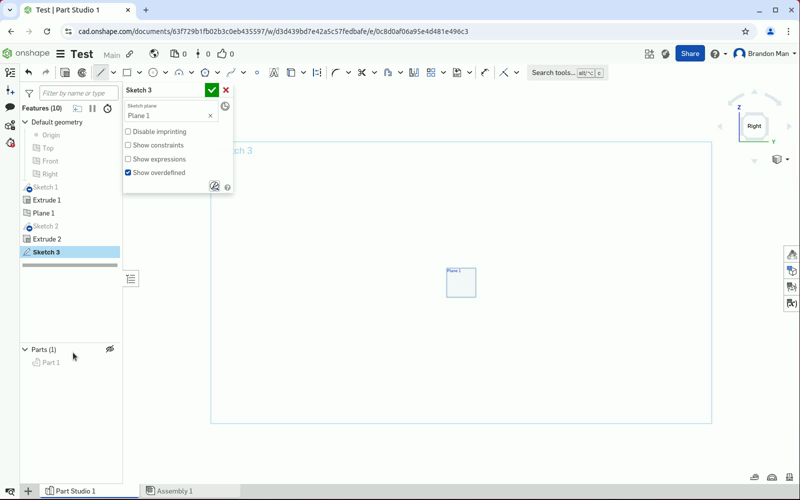
mouse_move(397, 330)
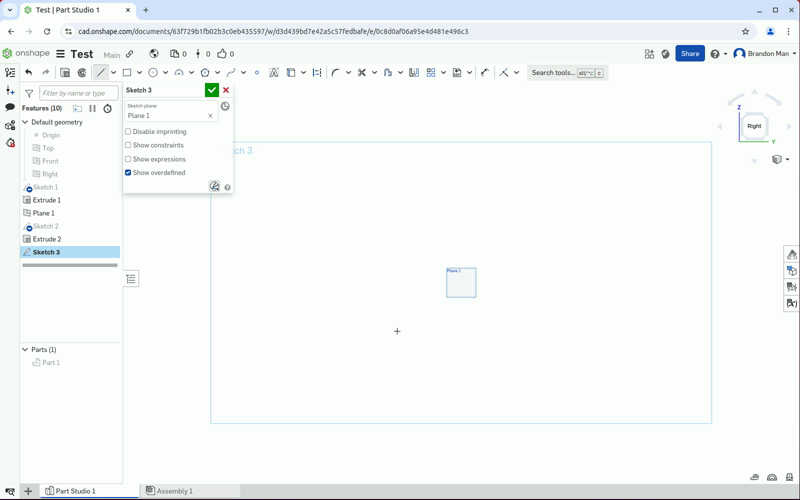
click(397, 330)
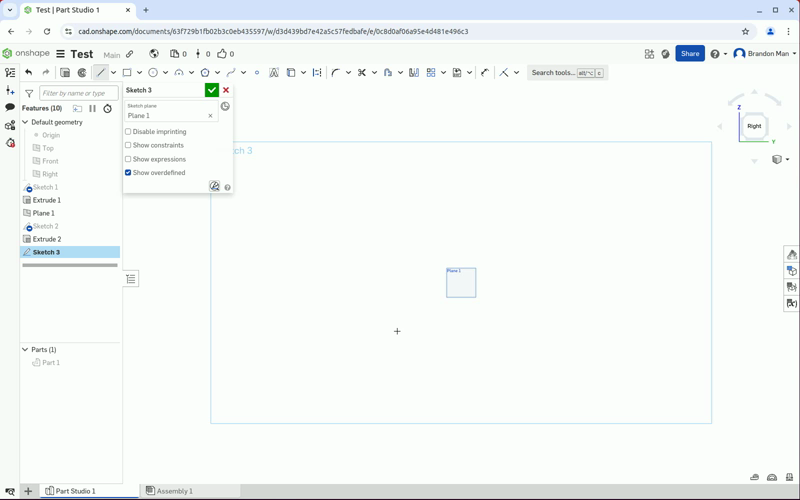
key_up(shift)
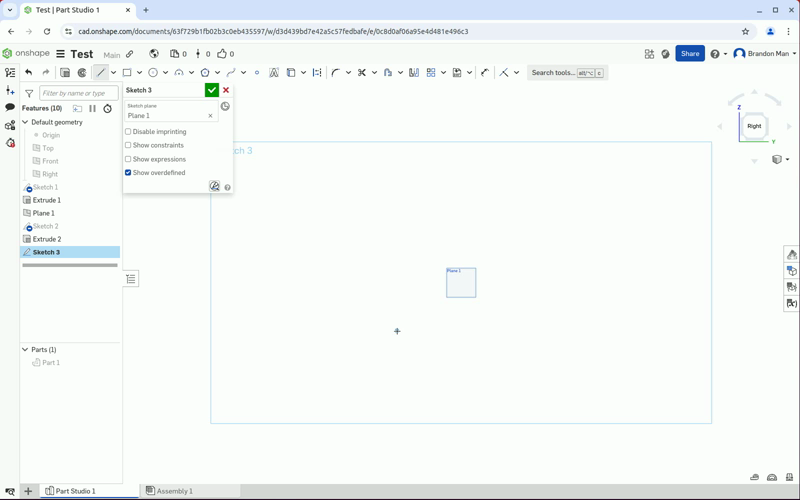
key_down(shift)
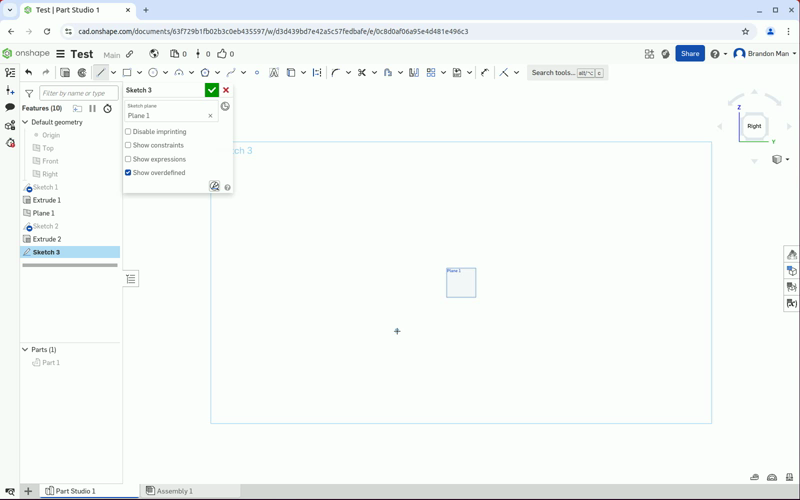
mouse_move(427, 330)
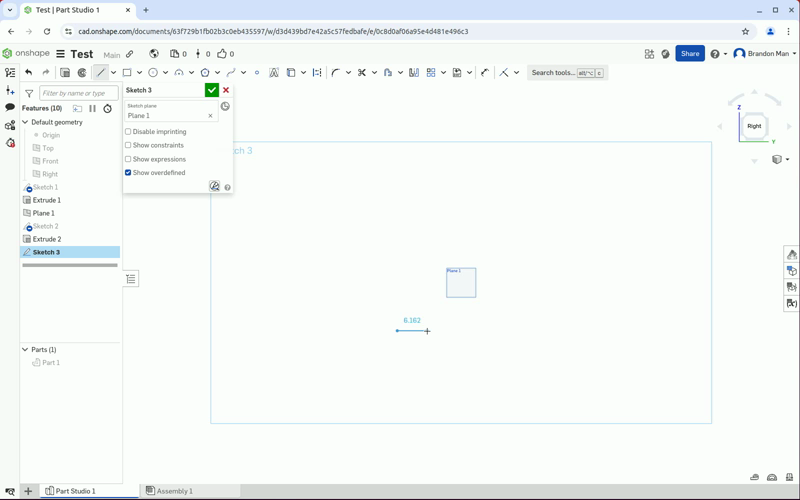
mouse_move(450, 330)
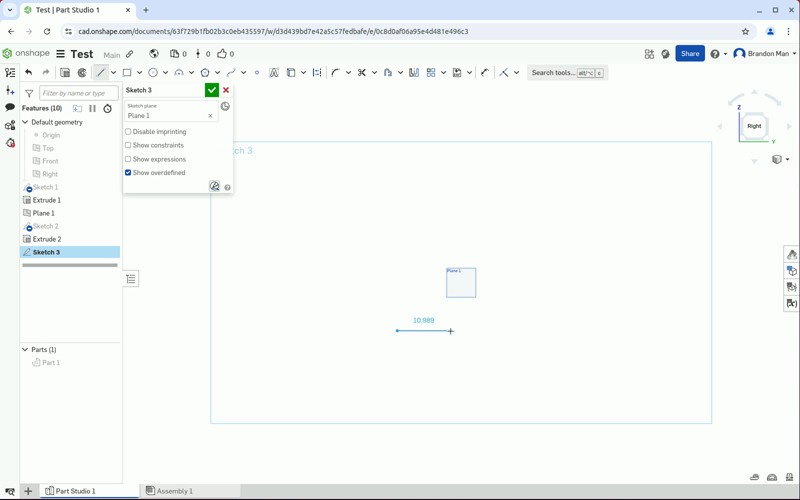
click(450, 330)
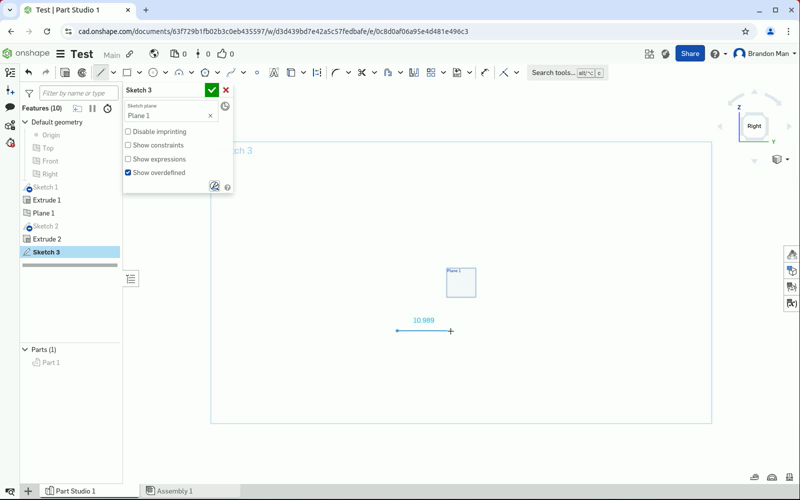
key_up(shift)
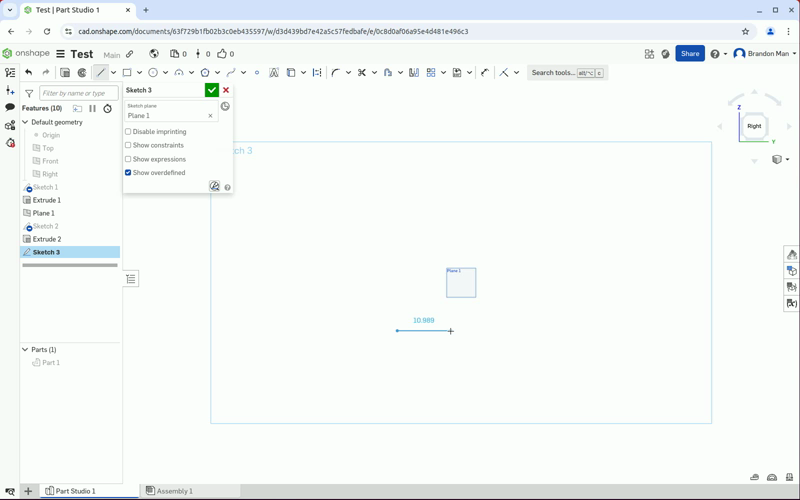
key_down(shift)
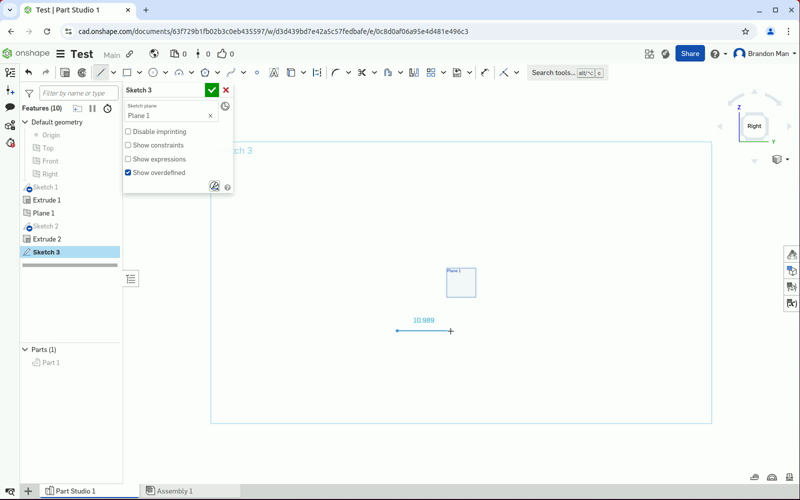
mouse_move(480, 330)
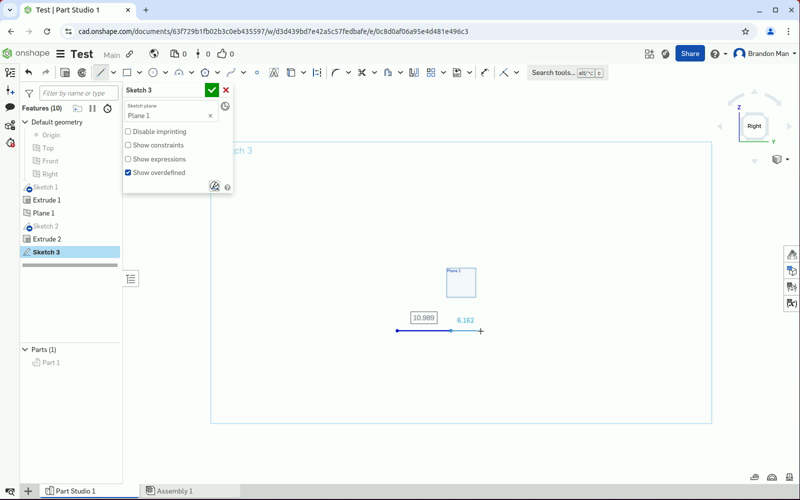
mouse_move(450, 302)
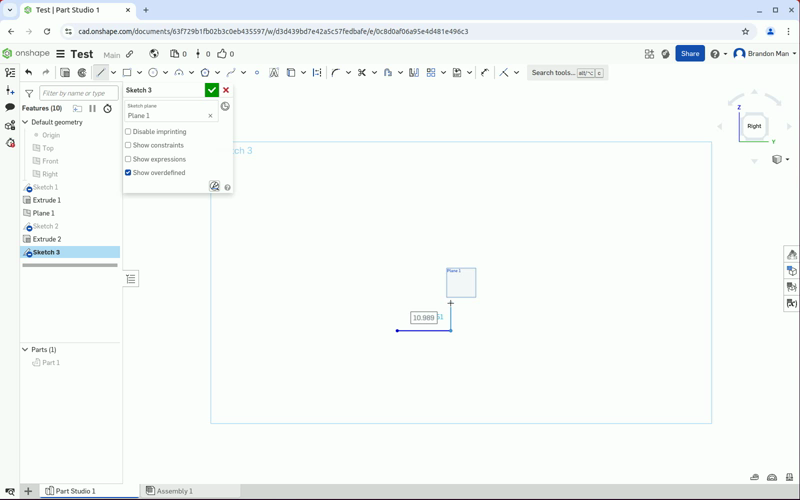
click(450, 302)
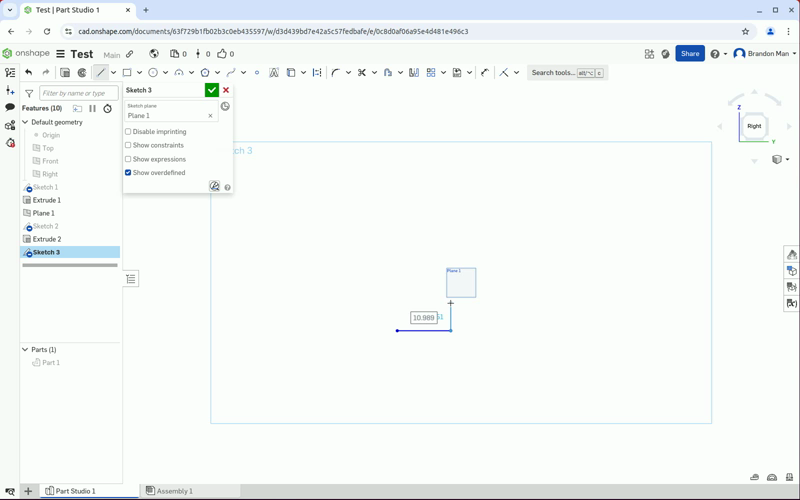
key_up(shift)
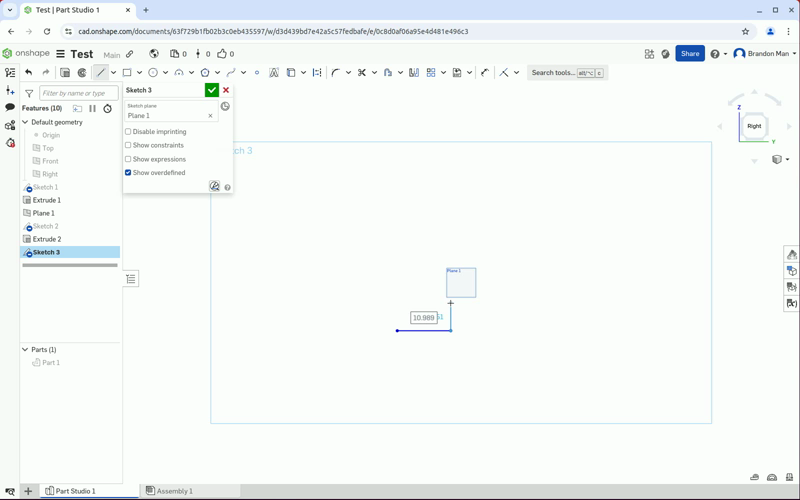
key_down(shift)
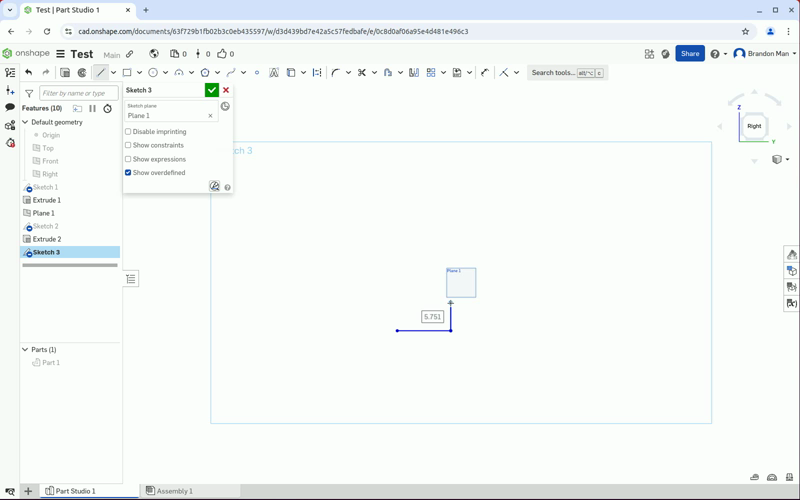
mouse_move(480, 302)
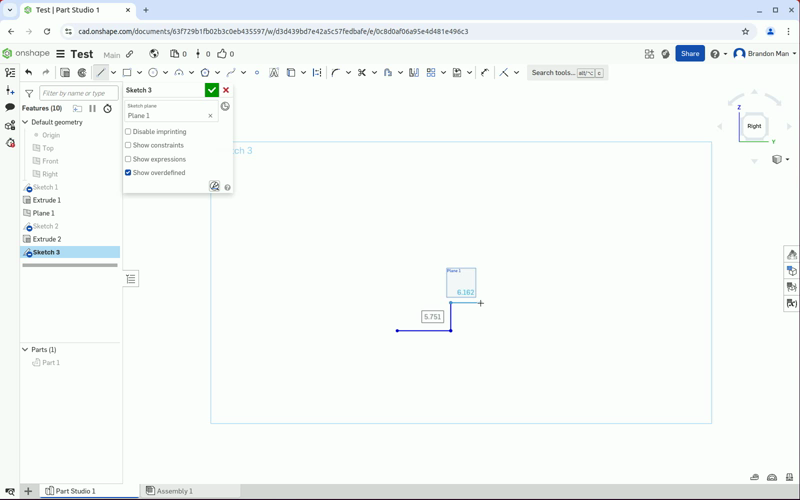
mouse_move(397, 302)
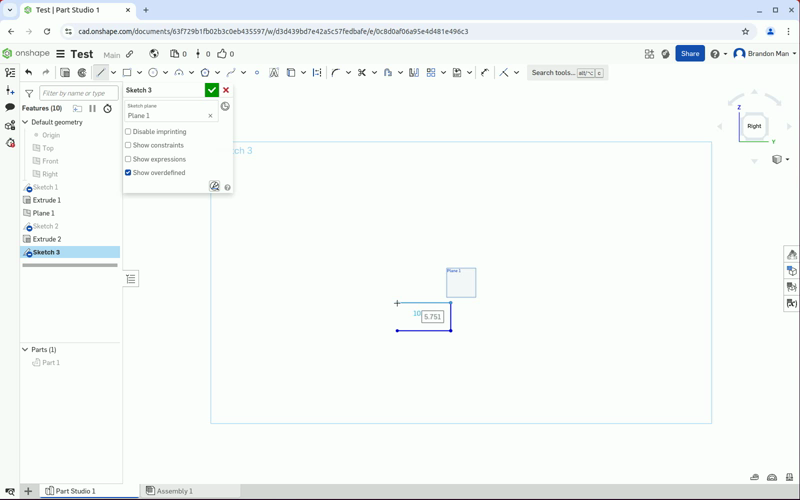
click(397, 302)
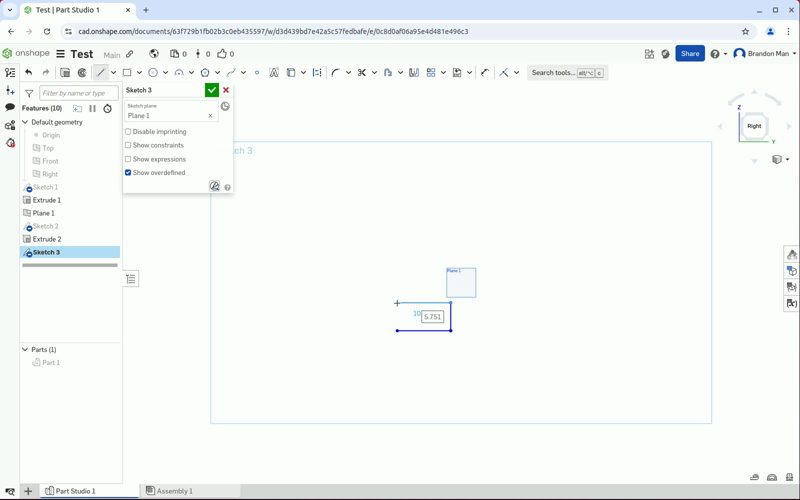
key_up(shift)
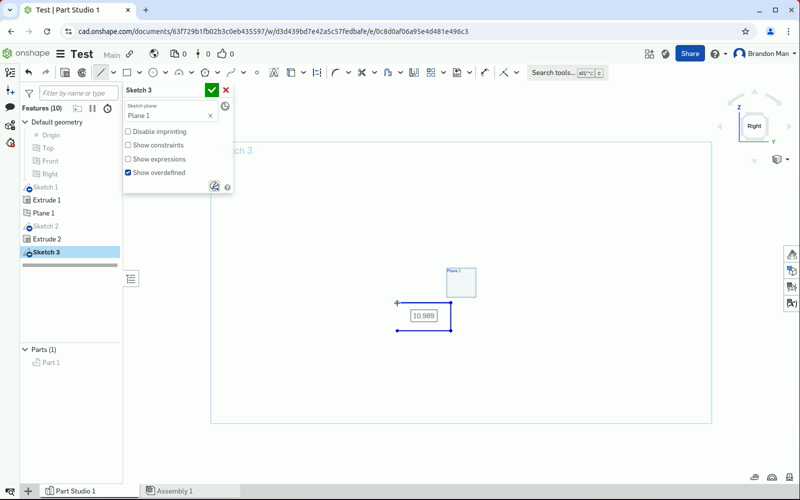
mouse_move(427, 302)
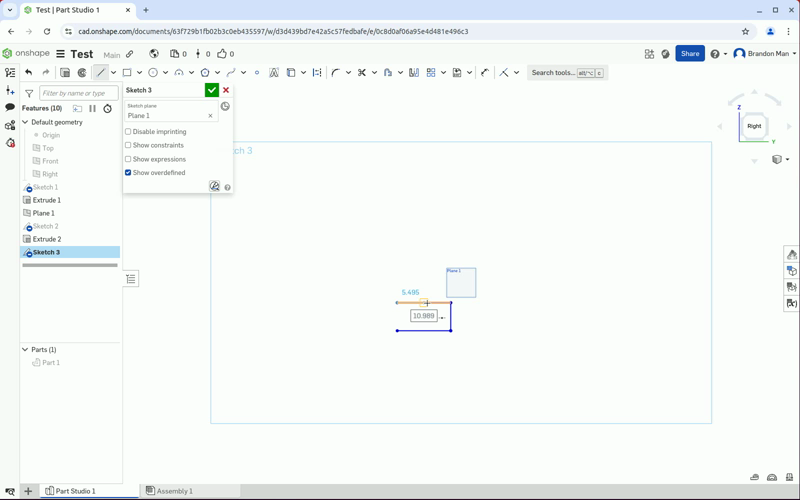
key_down(shift)
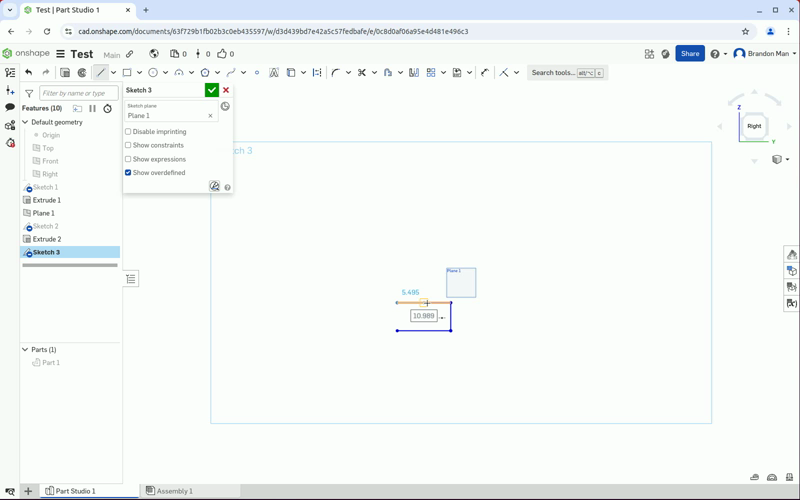
mouse_move(397, 330)
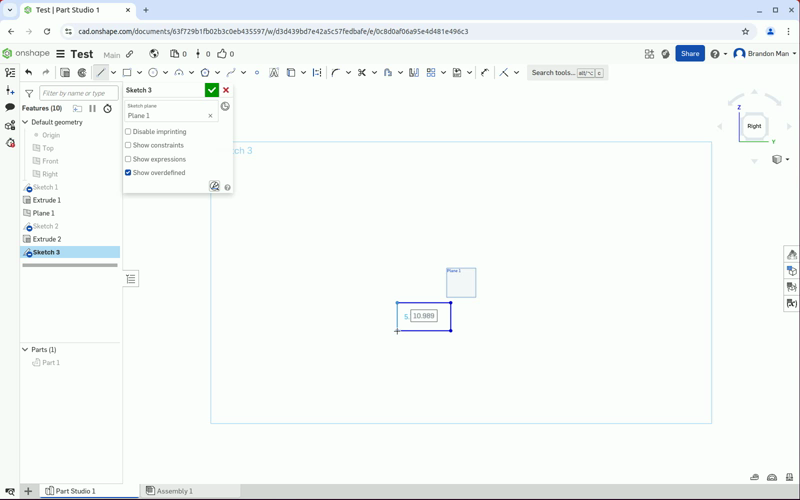
key_up(shift)
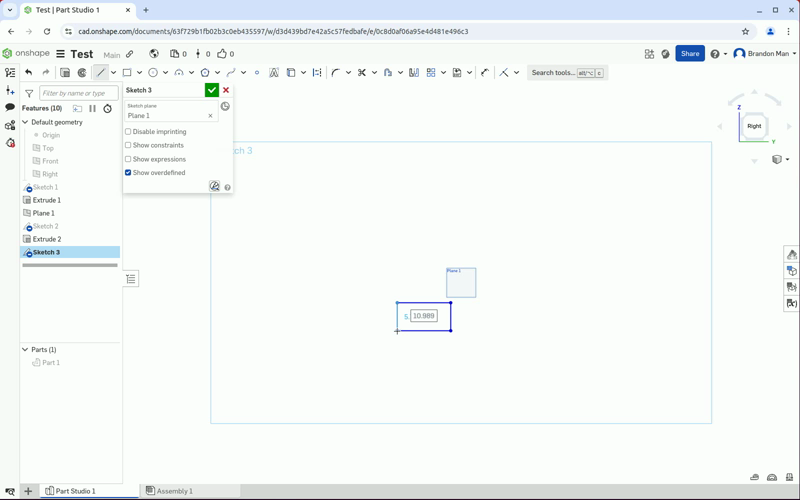
click(397, 330)
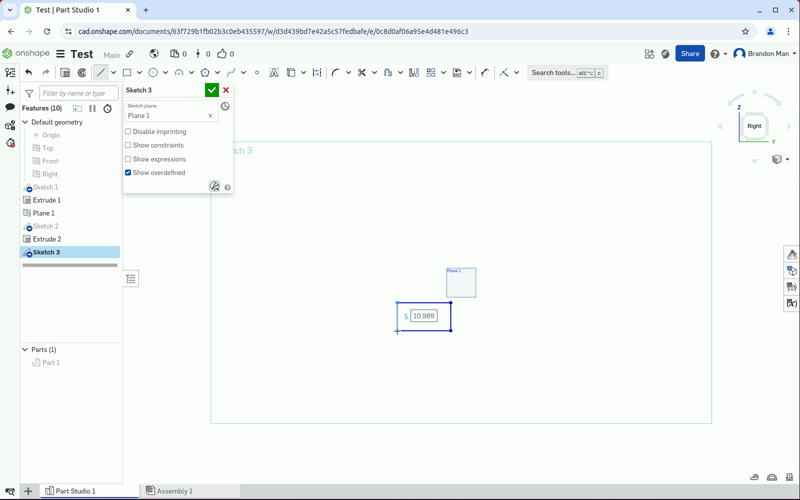
key(esc)
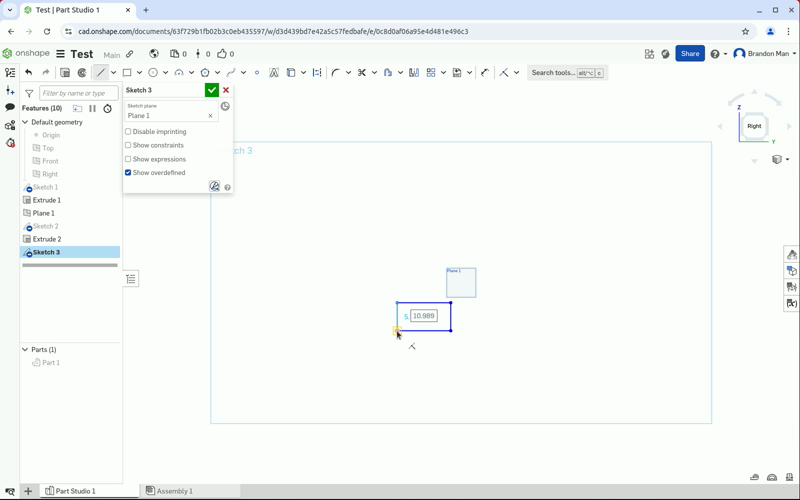
mouse_move(423, 313)
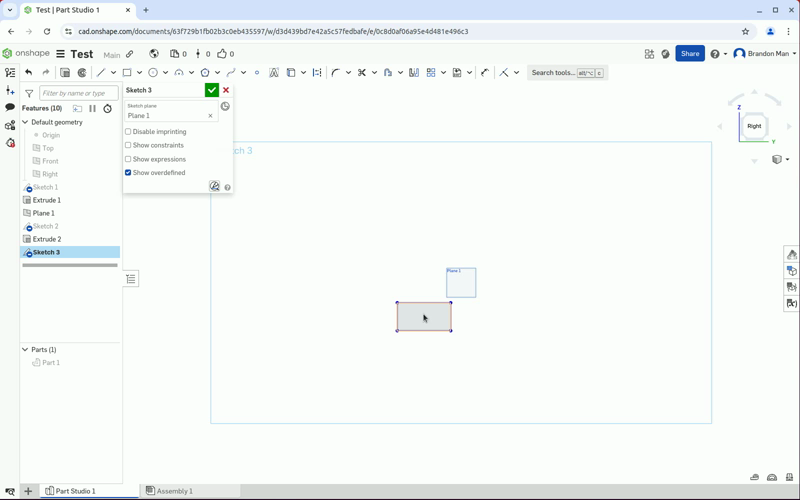
scroll(6)
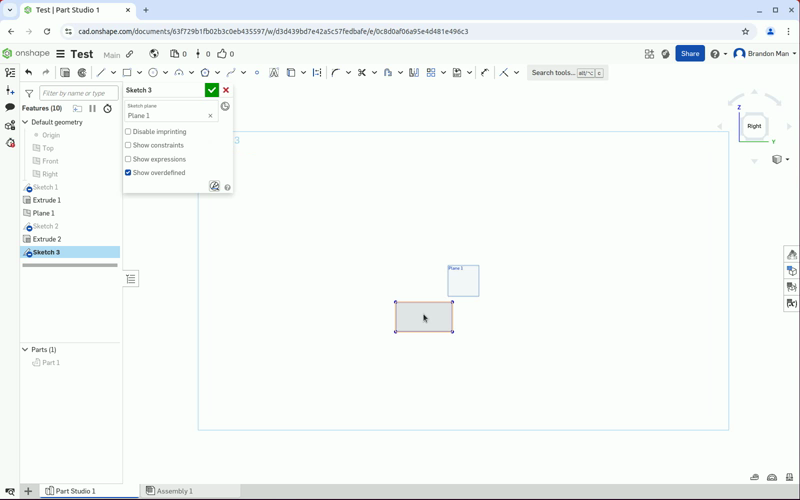
scroll(6)
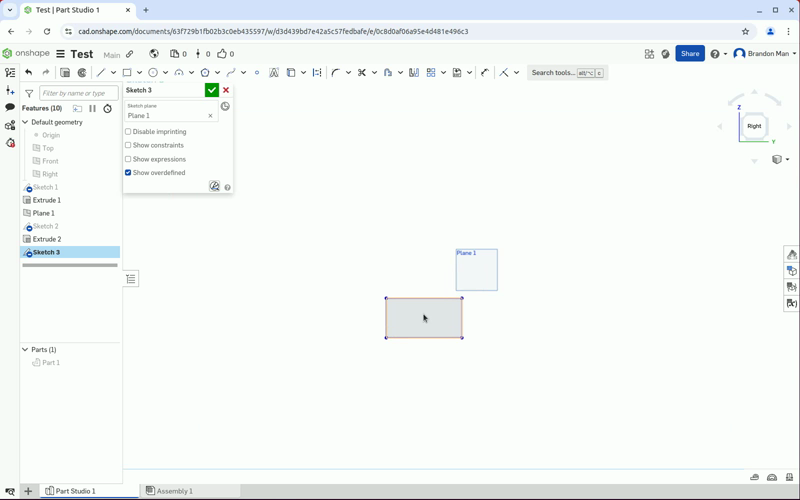
scroll(6)
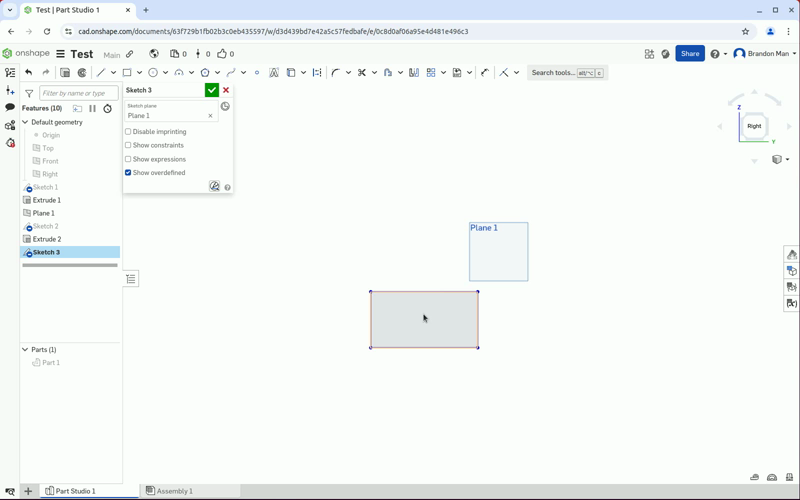
scroll(6)
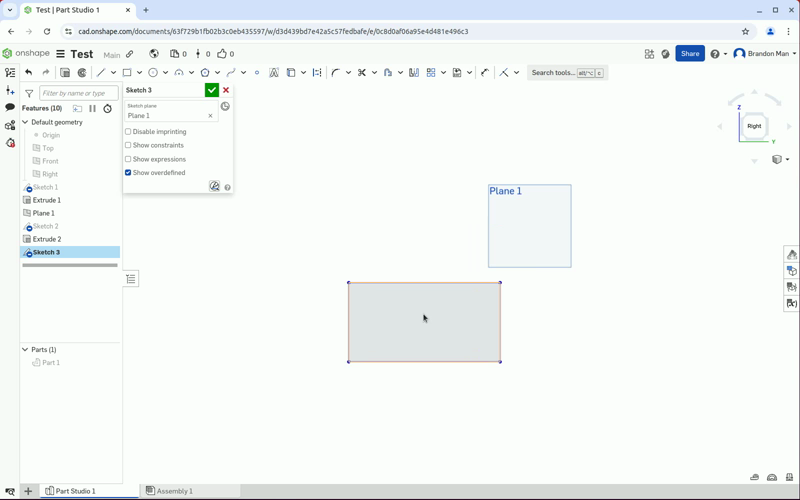
scroll(6)
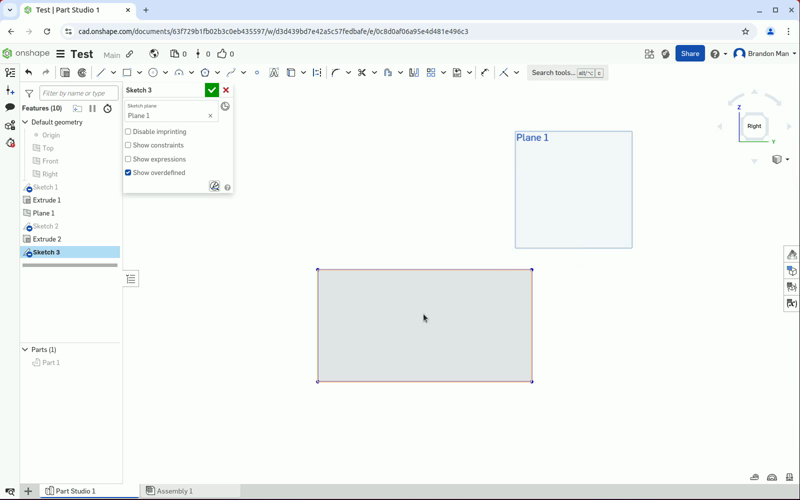
scroll(6)
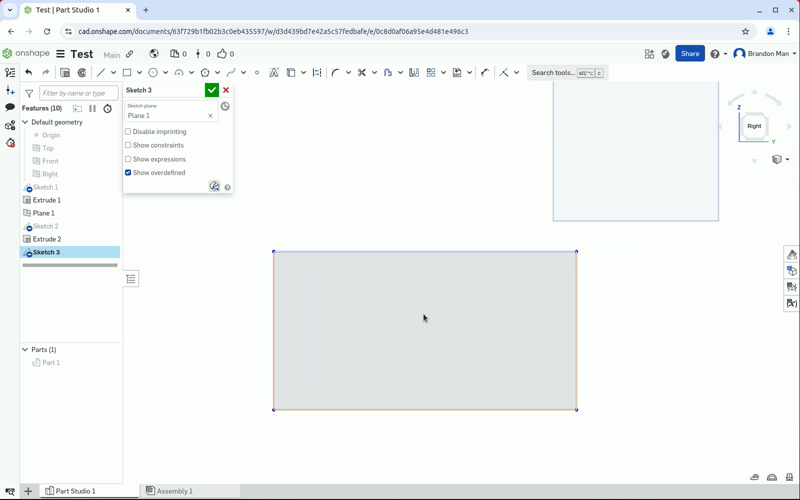
scroll(6)
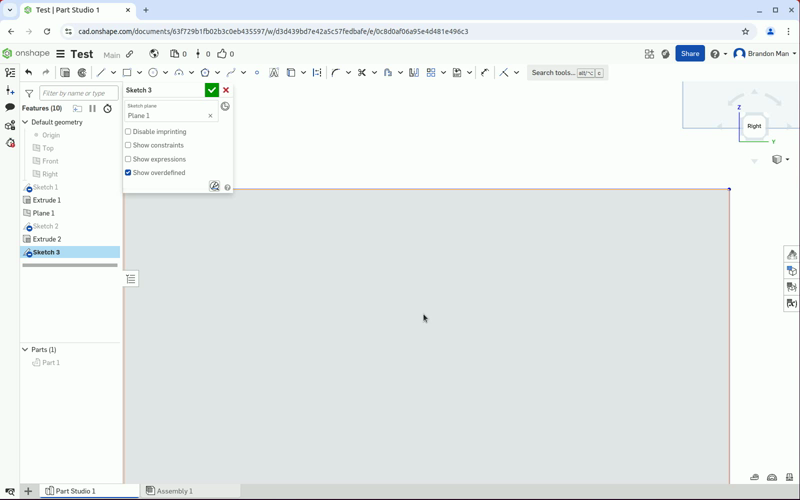
click(423, 313)
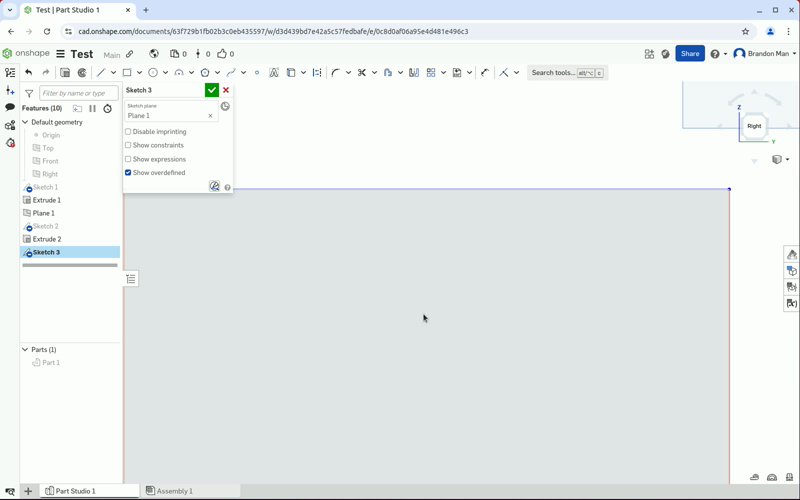
scroll(-6)
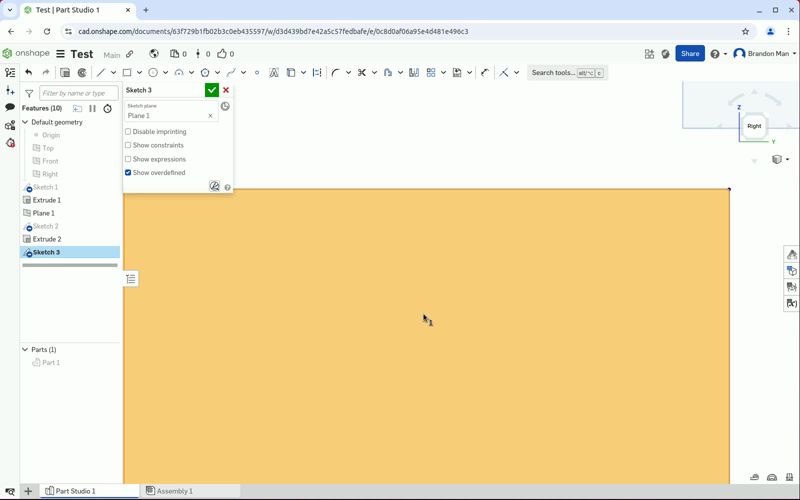
scroll(-6)
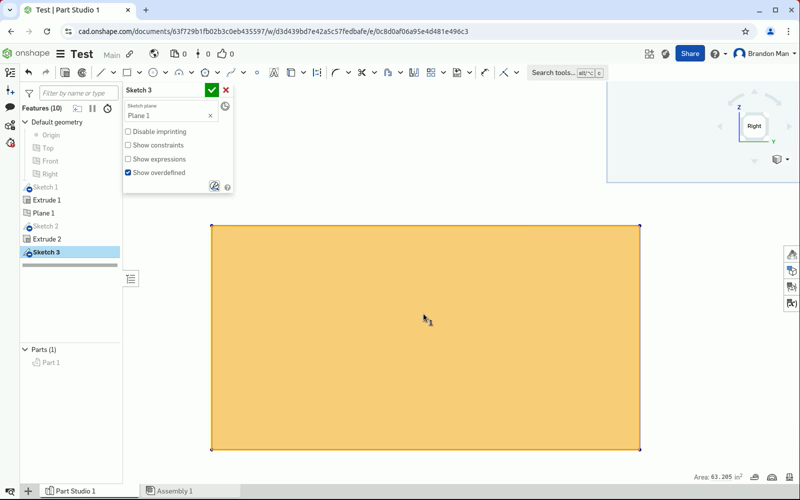
scroll(-6)
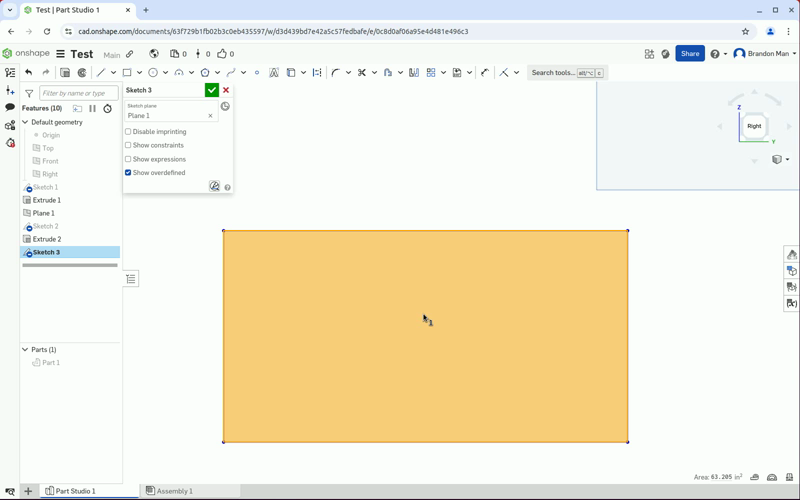
scroll(-6)
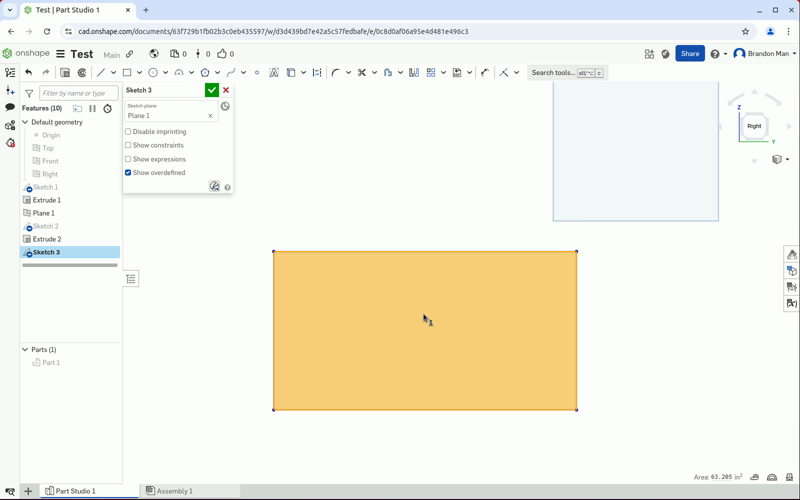
scroll(-6)
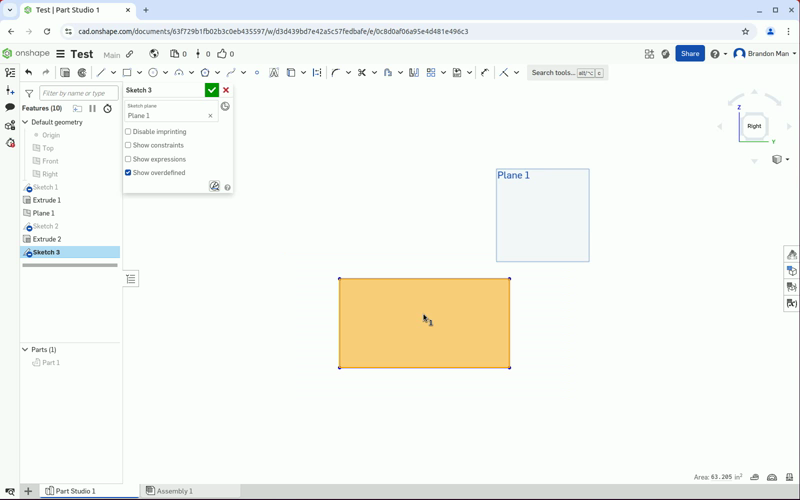
scroll(-6)
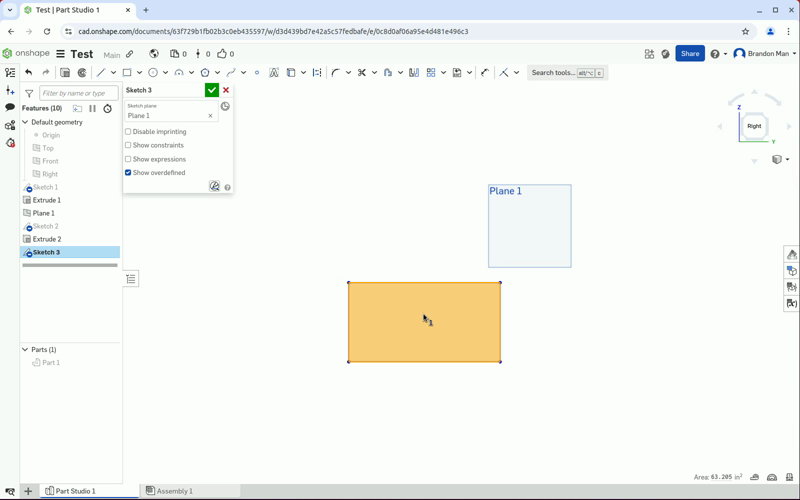
scroll(-6)
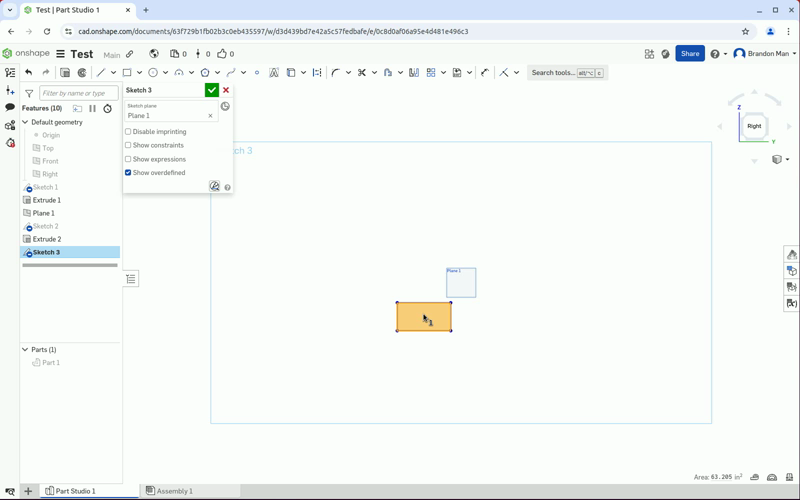
mouse_move(73, 352)
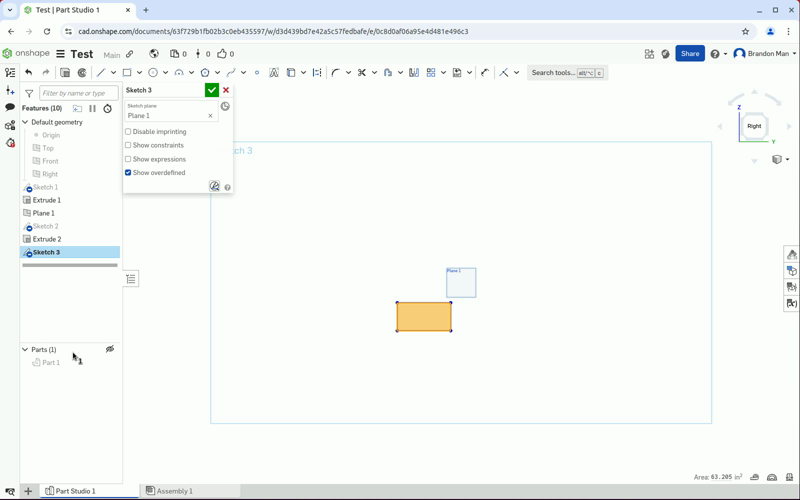
key(shift+y)
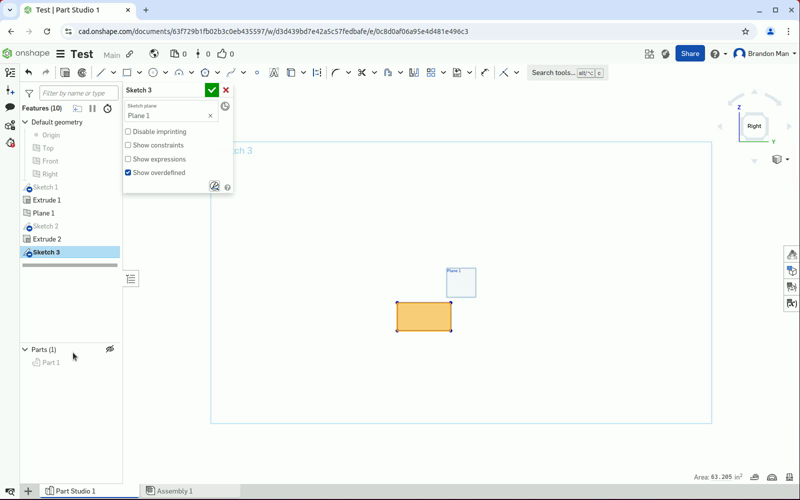
key(shift+e)
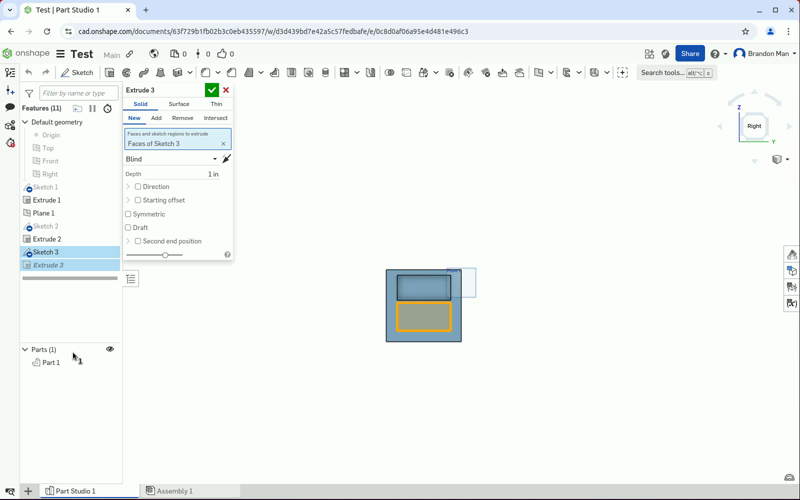
mouse_move(143, 106)
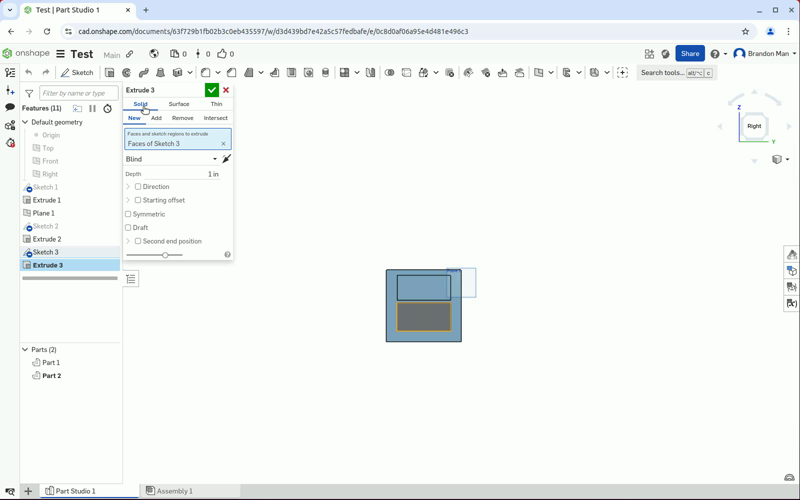
click(143, 106)
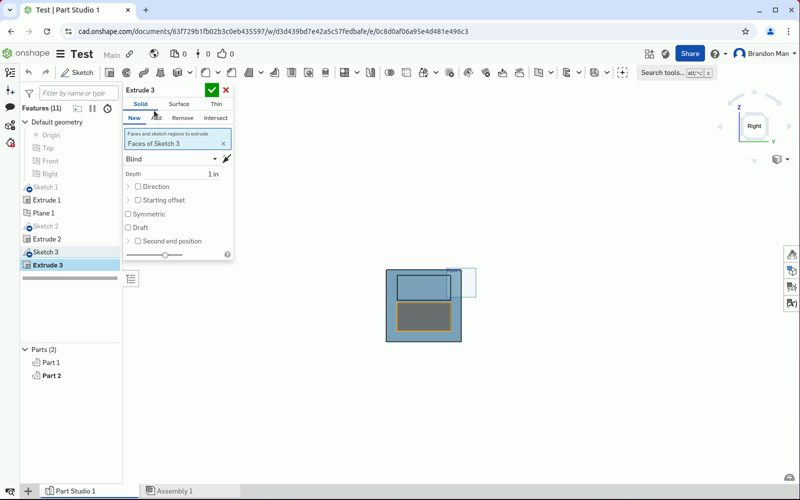
mouse_move(186, 120)
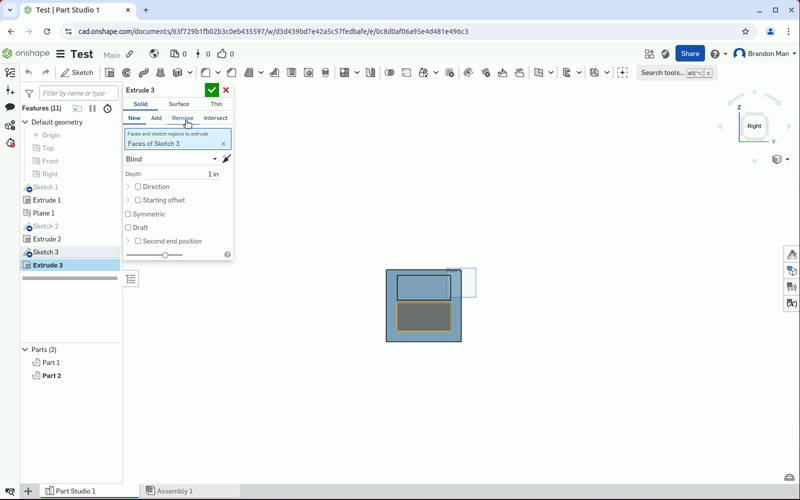
click(186, 120)
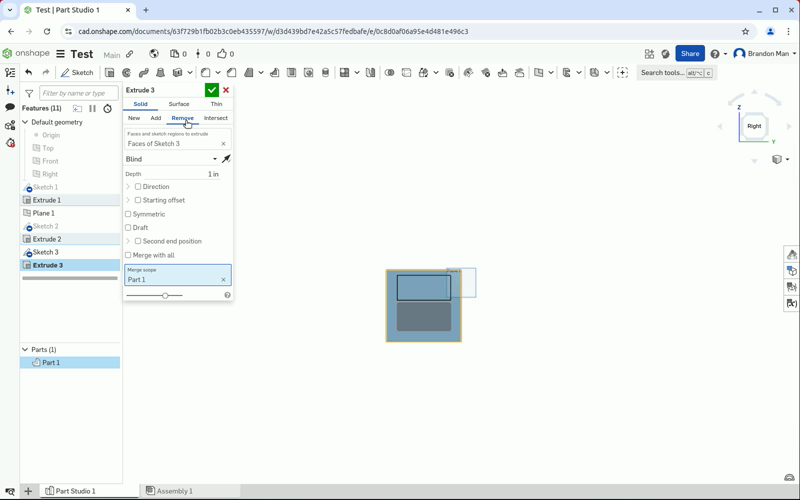
key(tab, 4)
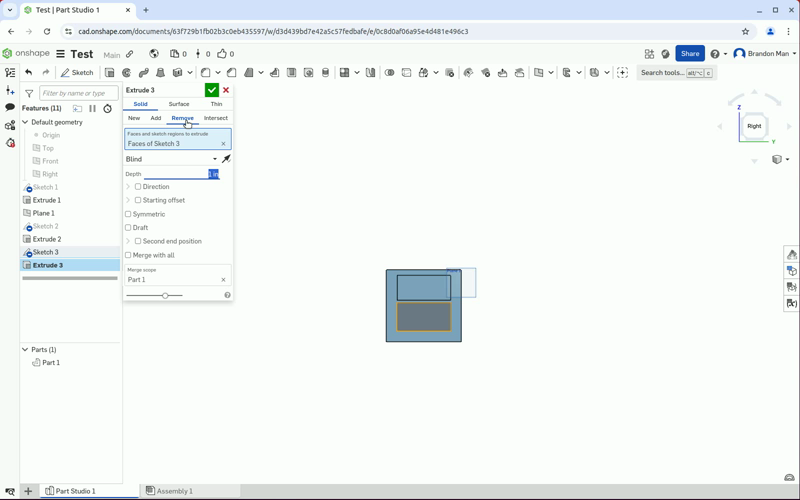
text(2.166)
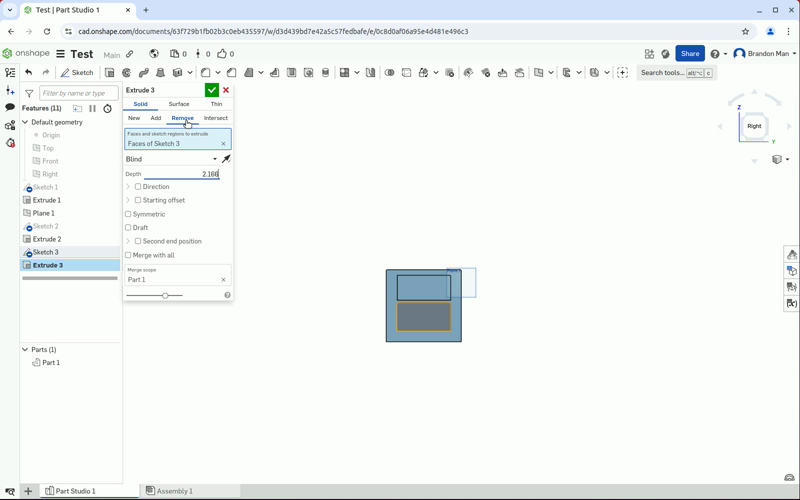
key(tab, 6)
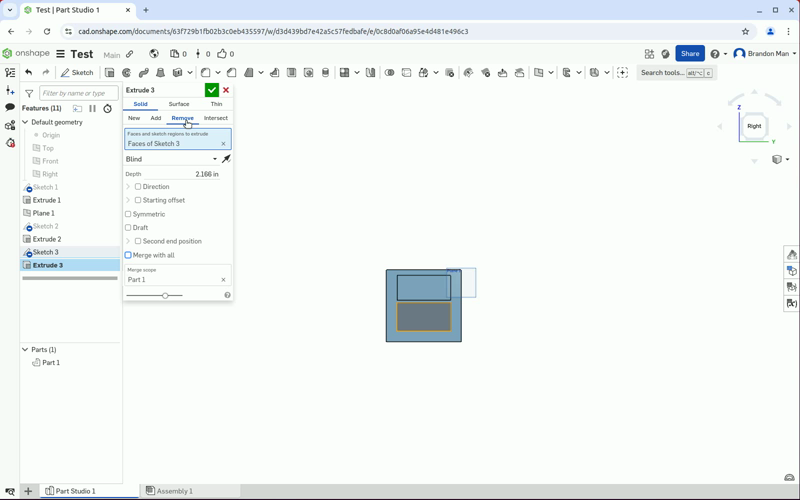
key(space)
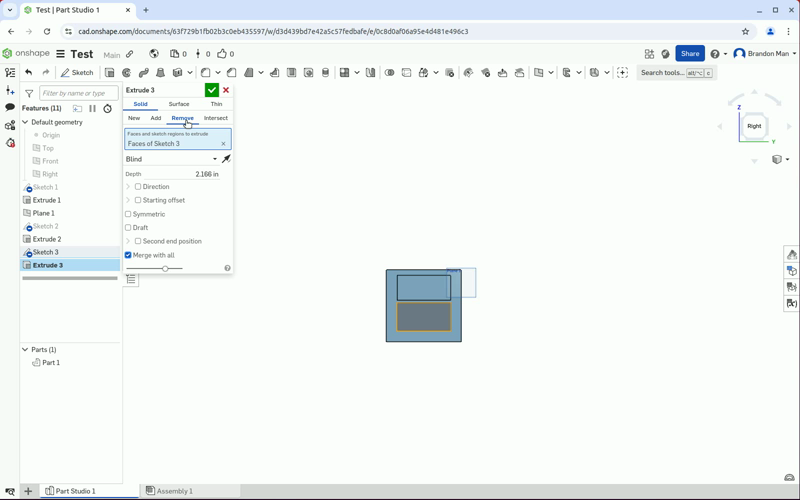
key(enter)
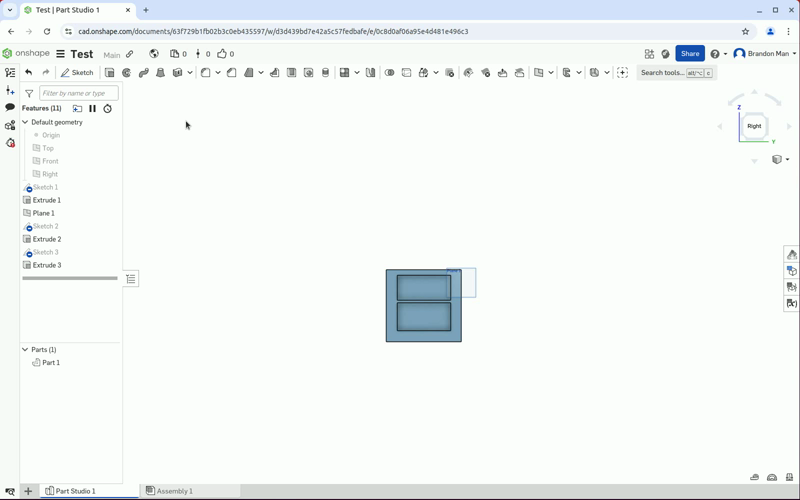
key(shift+h)
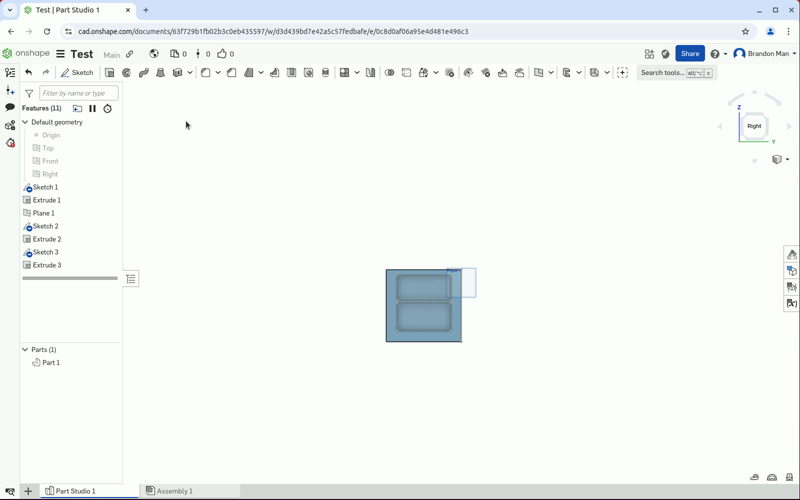
key(shift+h)
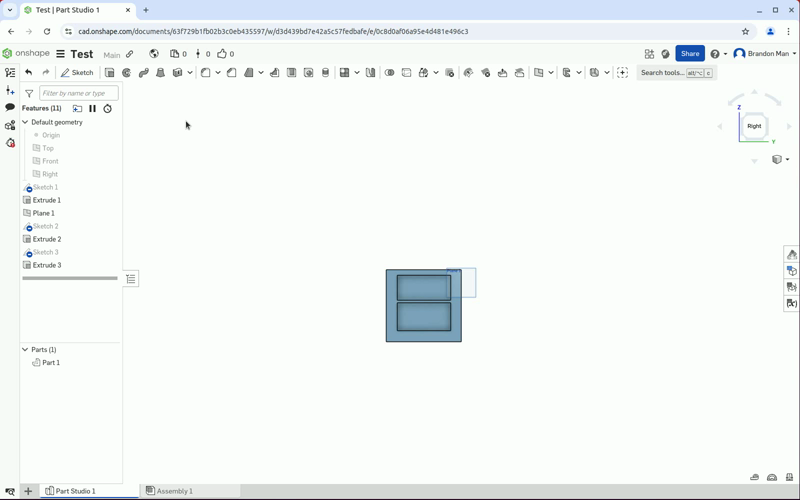
mouse_move(73, 189)
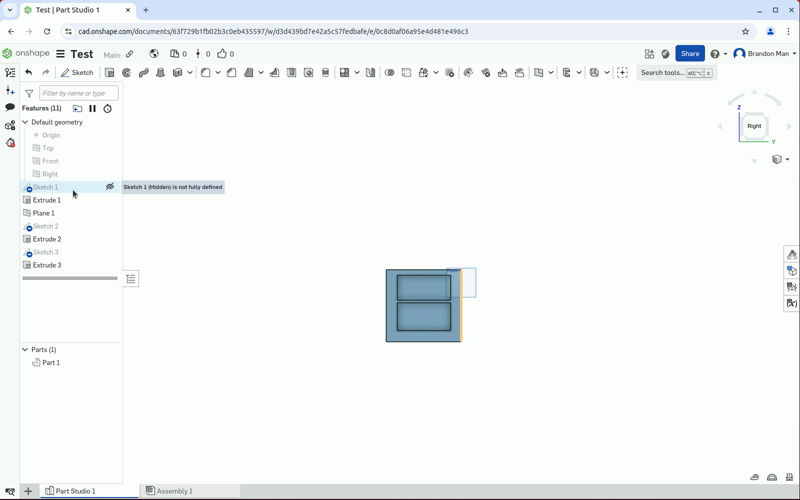
click(73, 189)
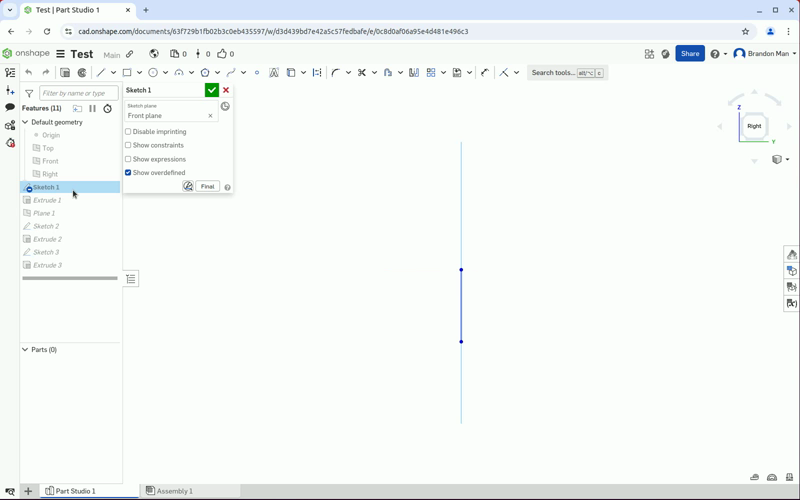
mouse_move(229, 92)
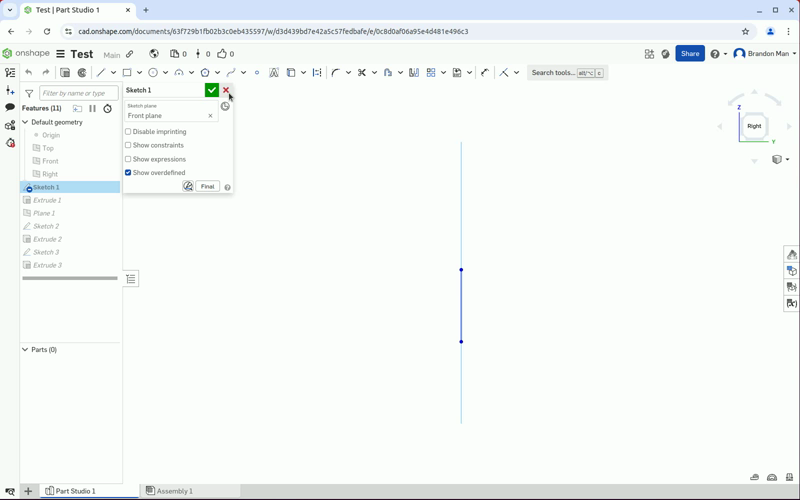
click(229, 92)
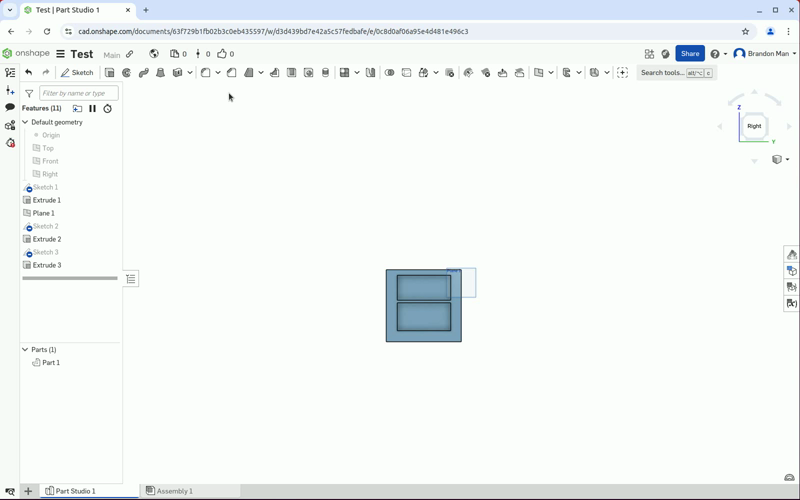
mouse_move(541, 75)
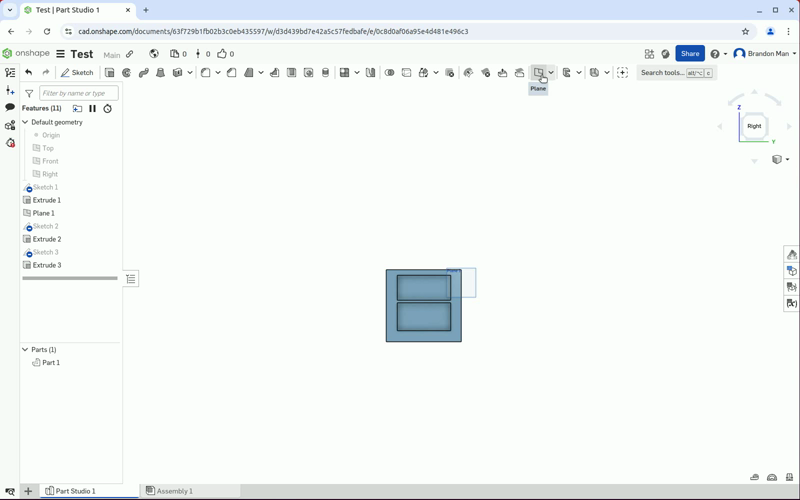
click(541, 75)
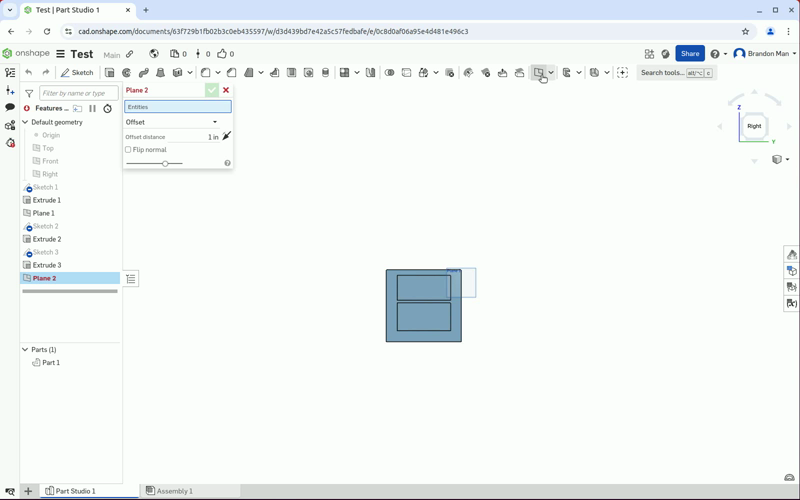
mouse_move(73, 176)
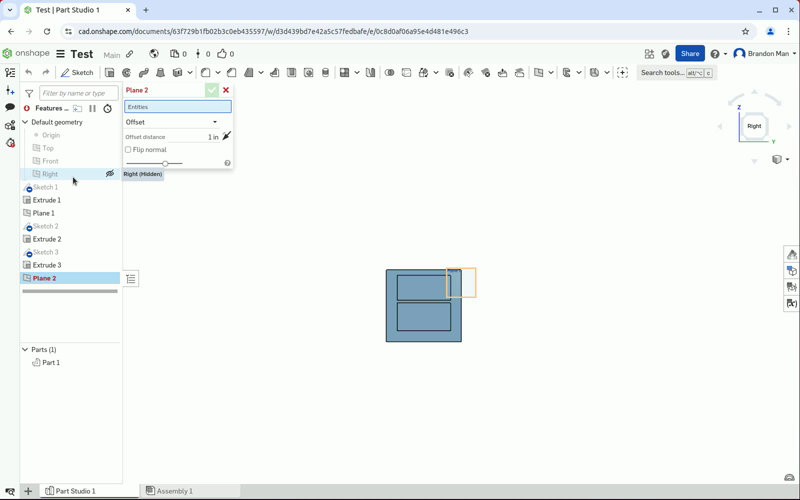
click(73, 176)
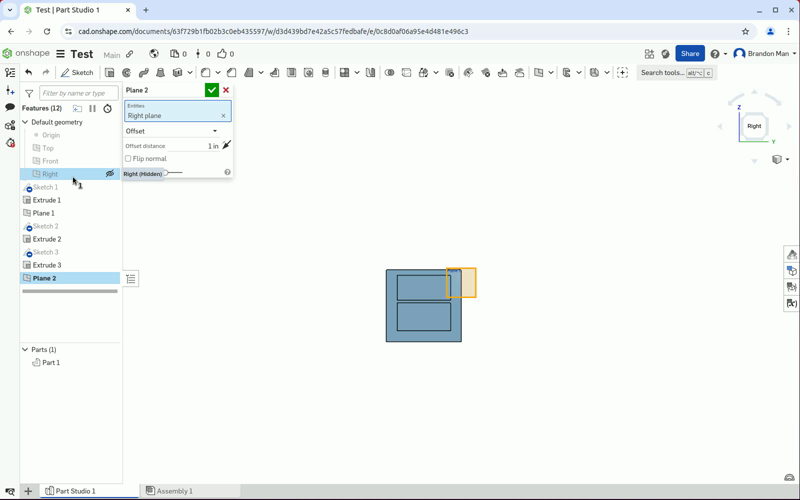
key(tab, 2)
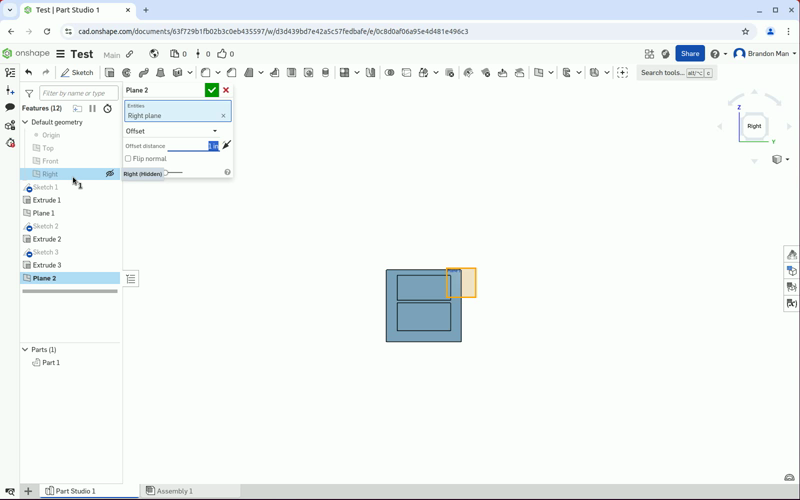
text(22.4)
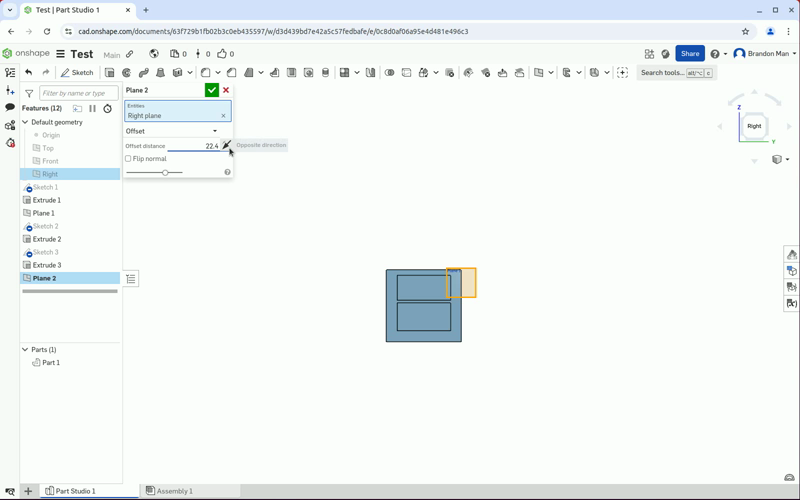
mouse_move(229, 147)
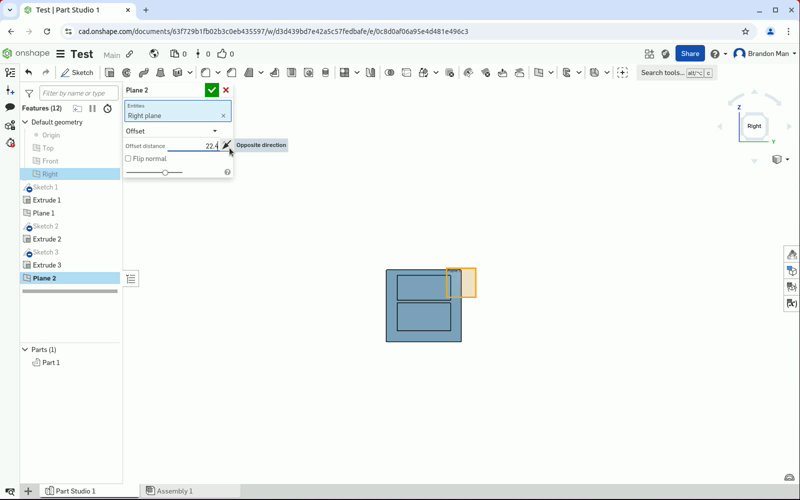
click(229, 147)
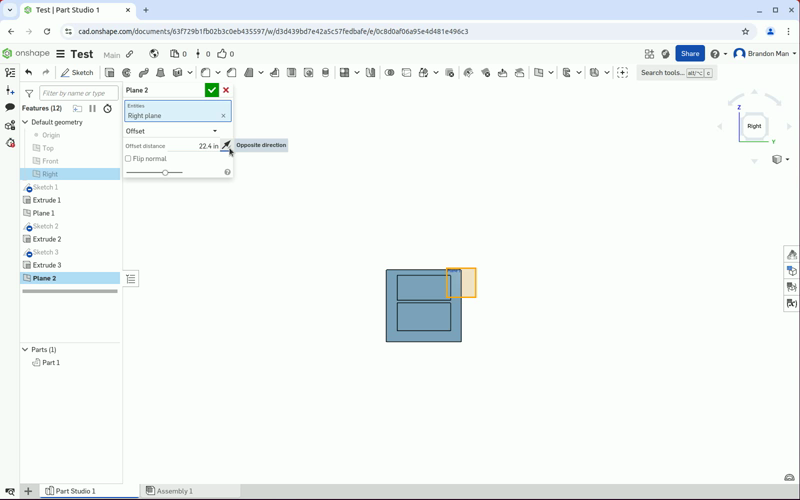
key(enter, 2)
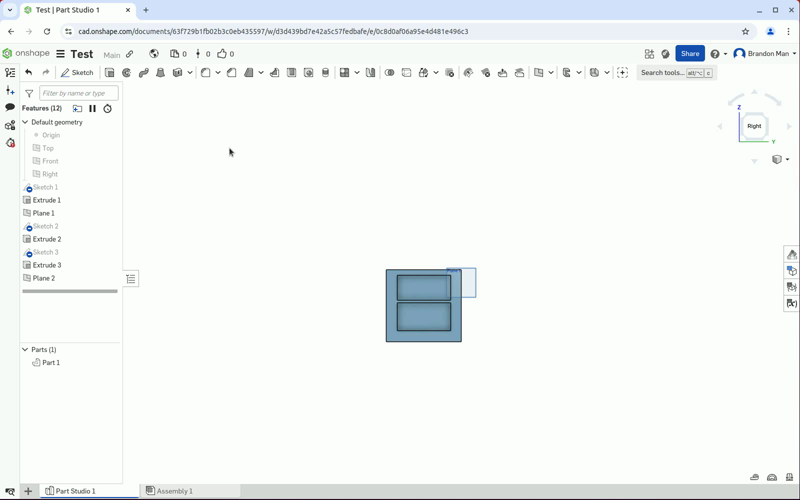
key(shift+s)
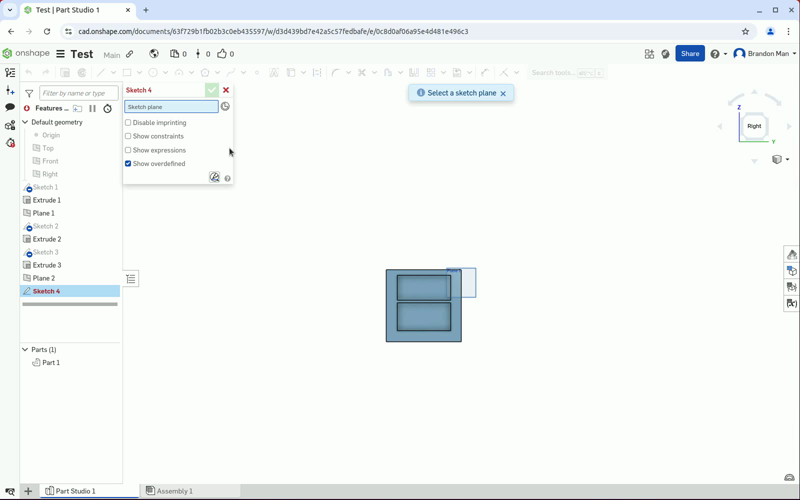
mouse_move(73, 280)
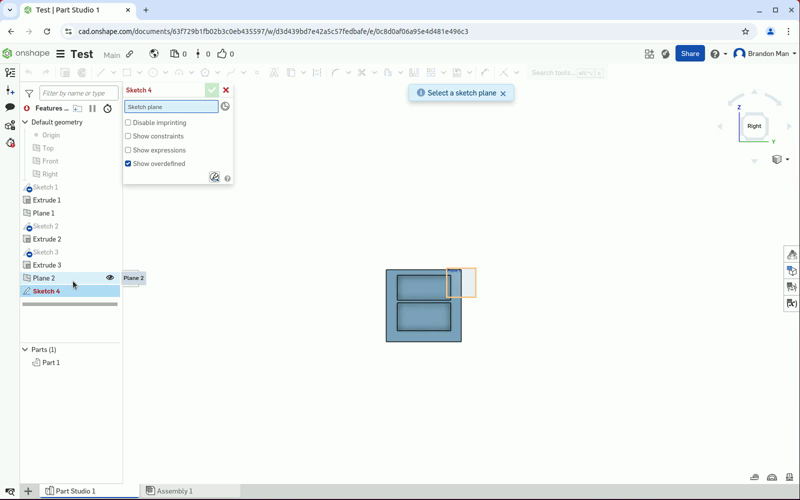
click(73, 280)
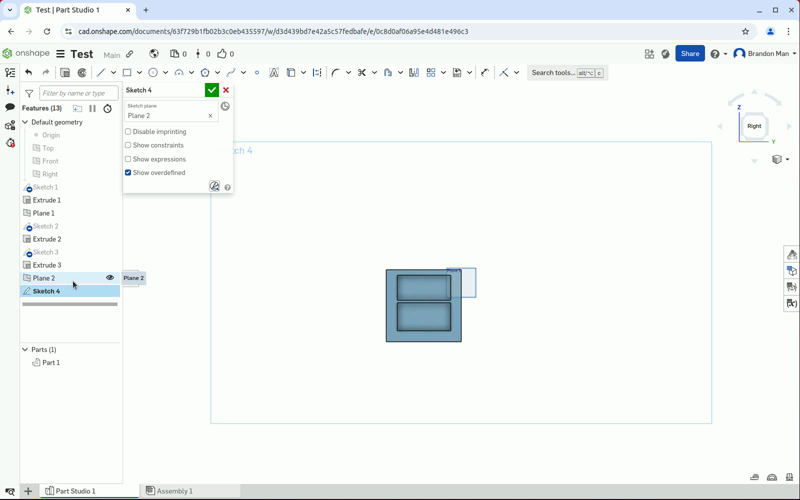
mouse_move(73, 352)
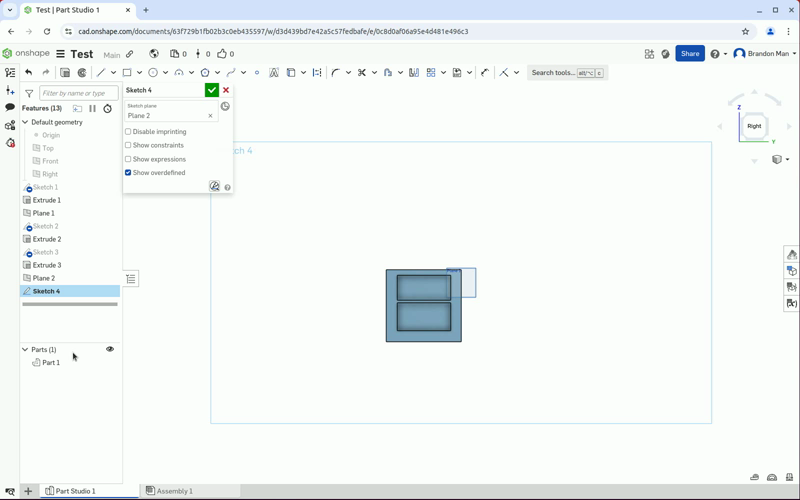
key(y)
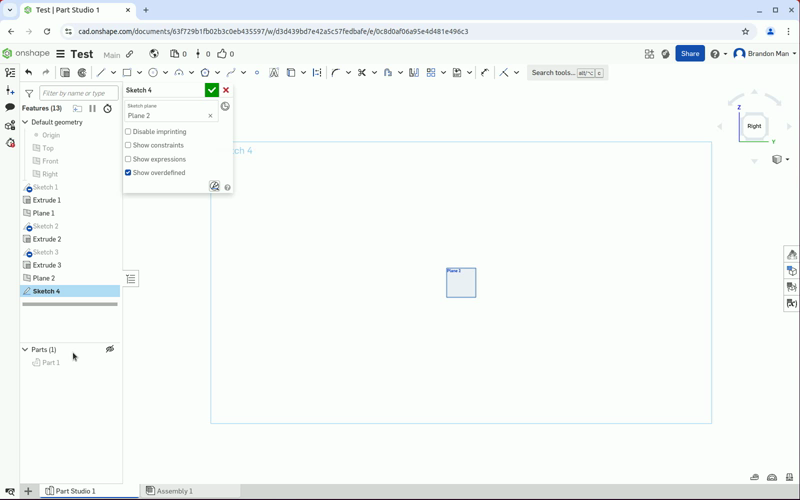
key(l)
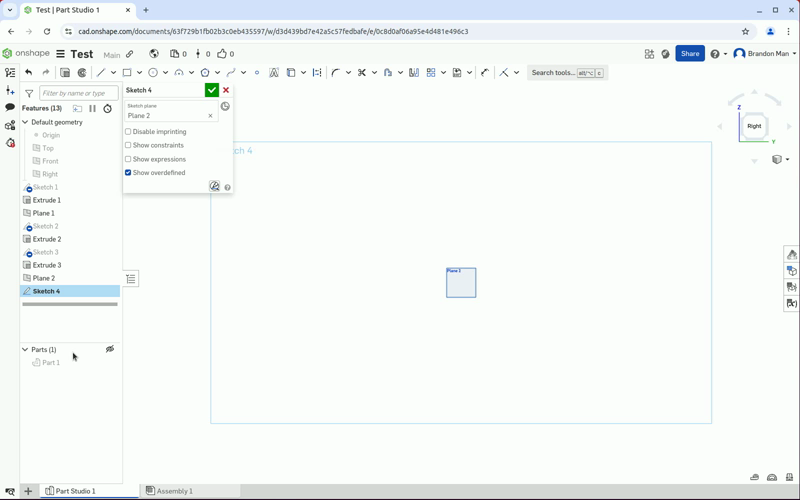
key_down(shift)
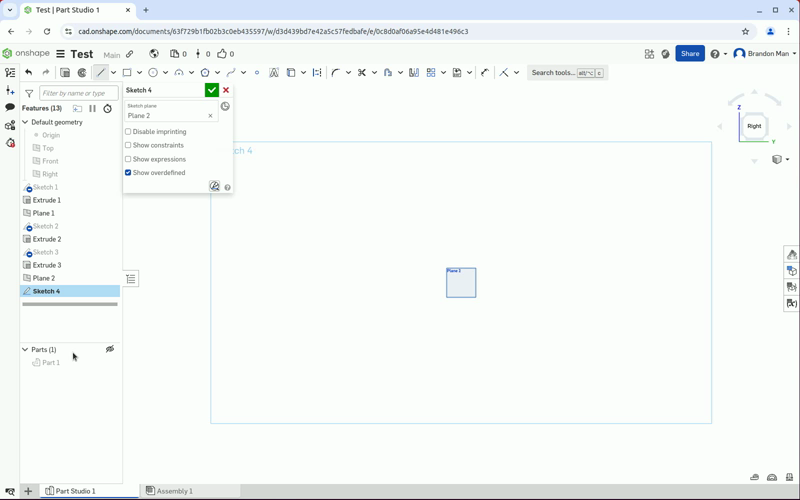
mouse_move(397, 303)
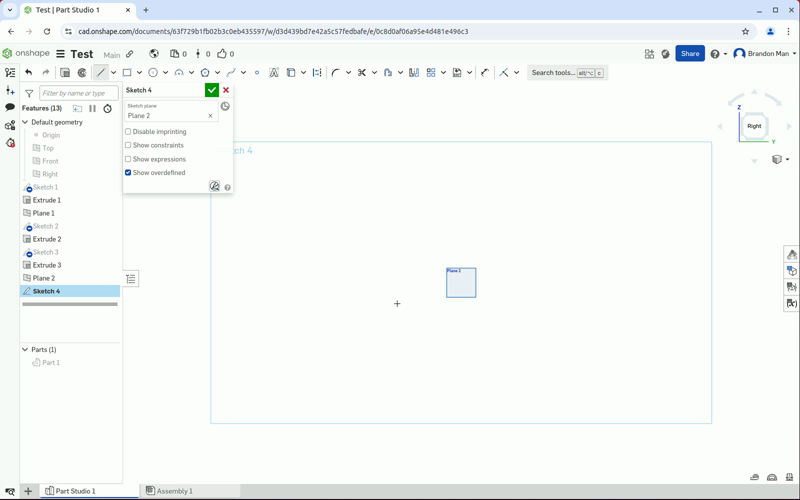
click(397, 303)
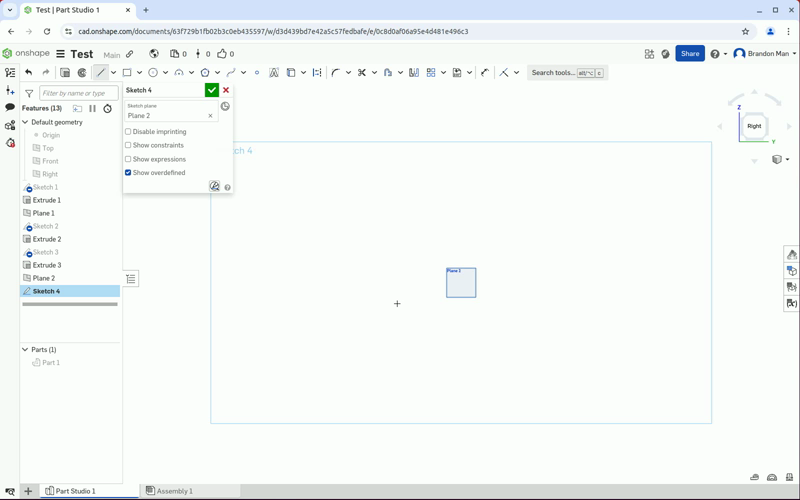
key_up(shift)
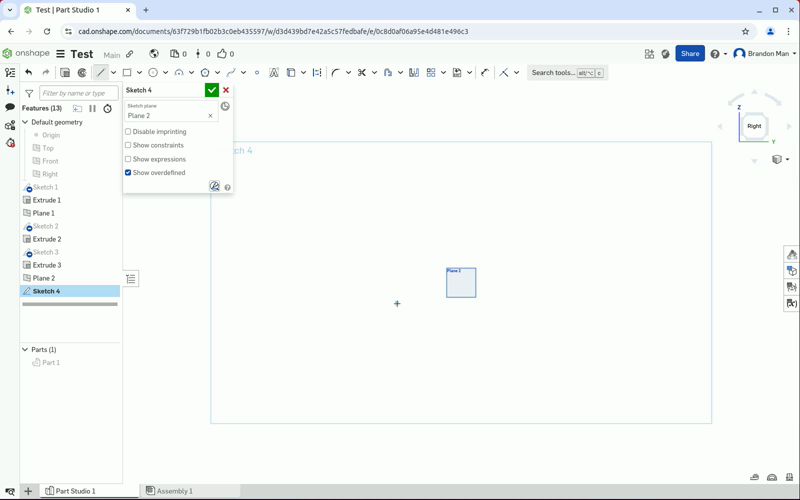
key_down(shift)
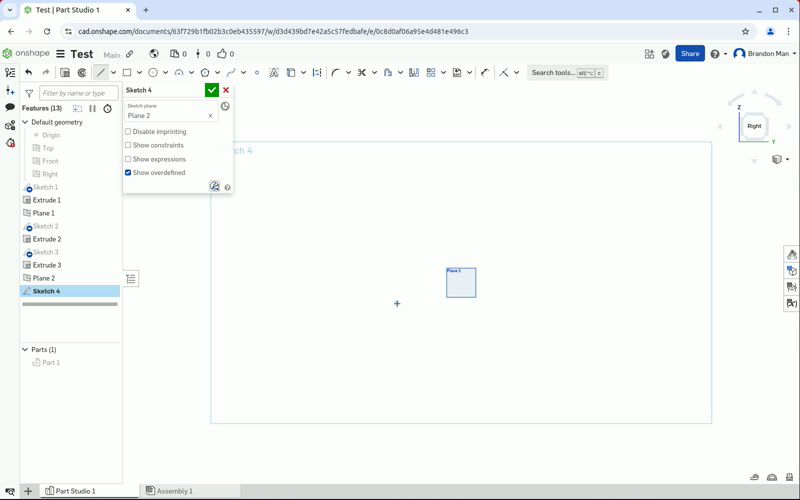
mouse_move(427, 303)
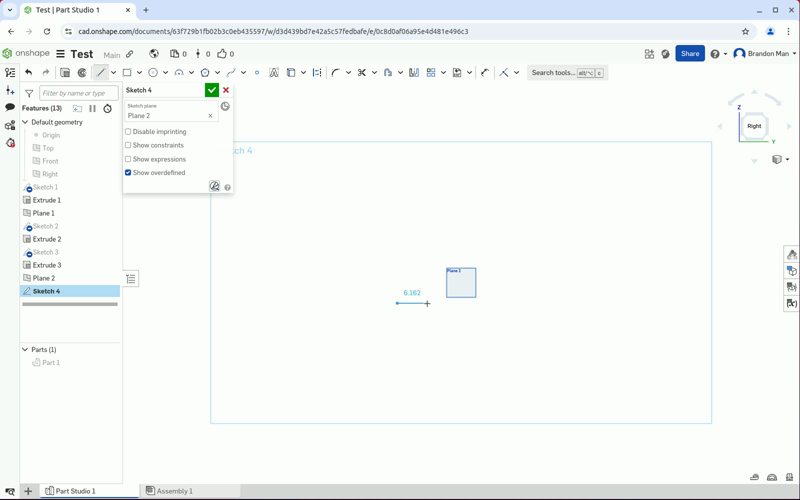
mouse_move(450, 303)
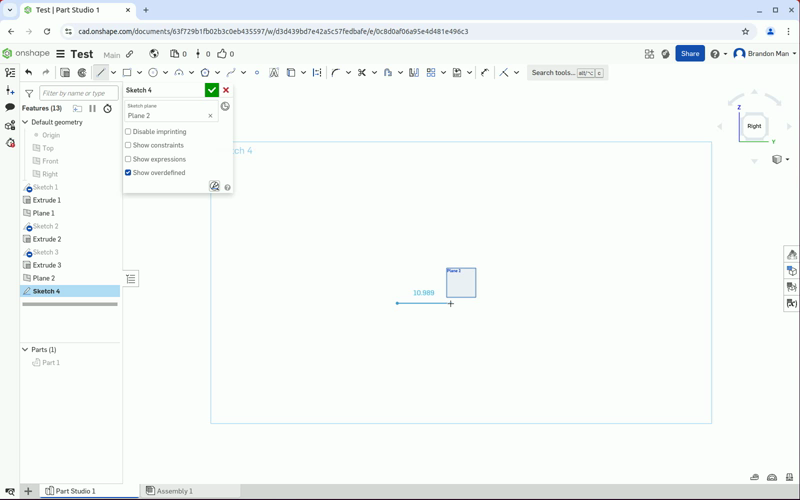
click(450, 303)
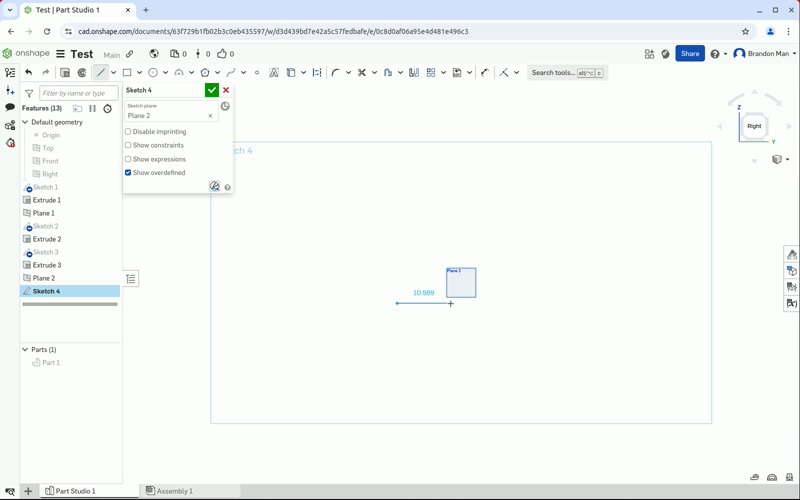
key_up(shift)
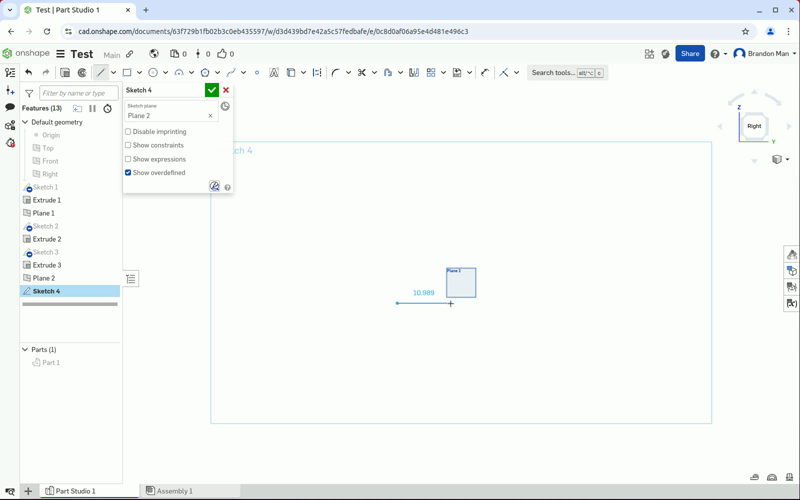
key_down(shift)
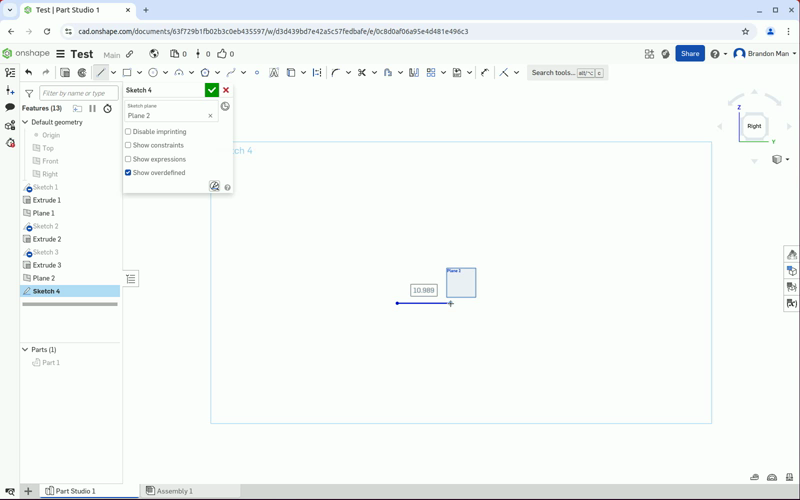
mouse_move(480, 303)
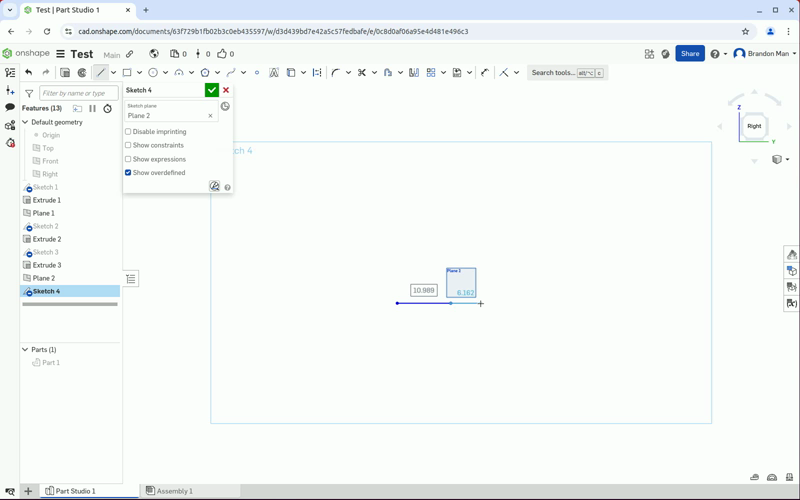
mouse_move(450, 274)
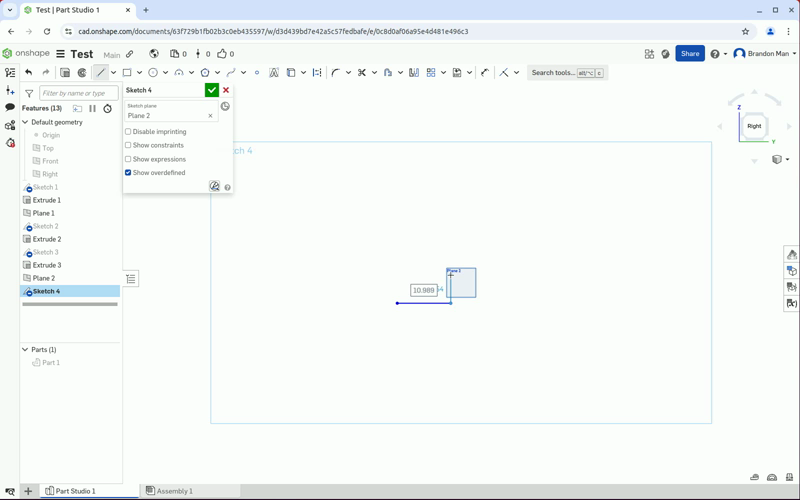
click(450, 274)
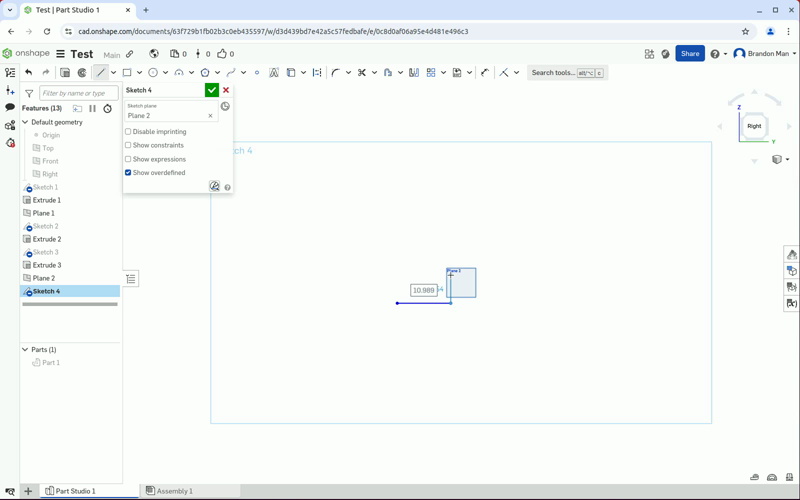
key_up(shift)
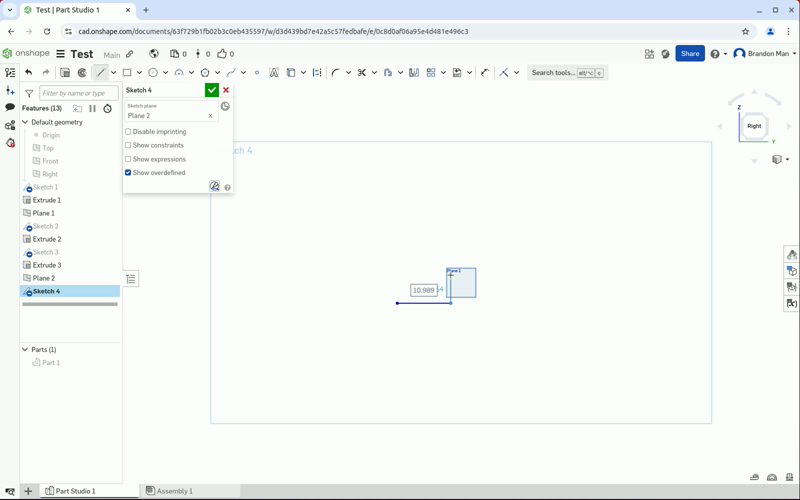
key_down(shift)
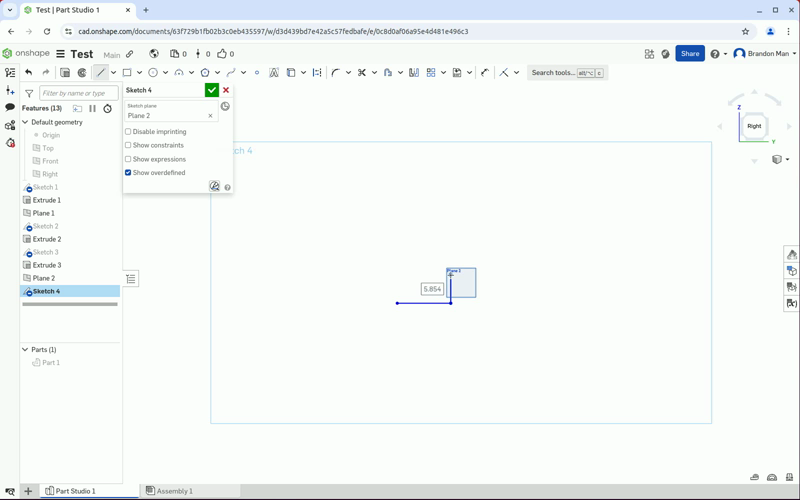
mouse_move(480, 274)
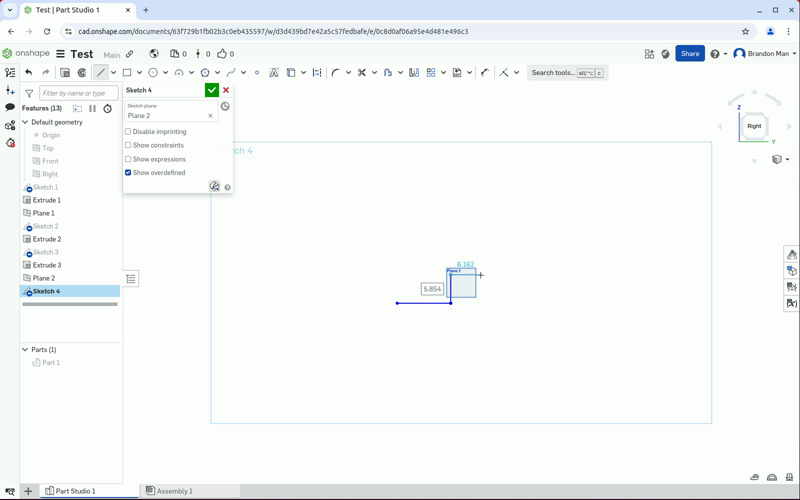
mouse_move(397, 274)
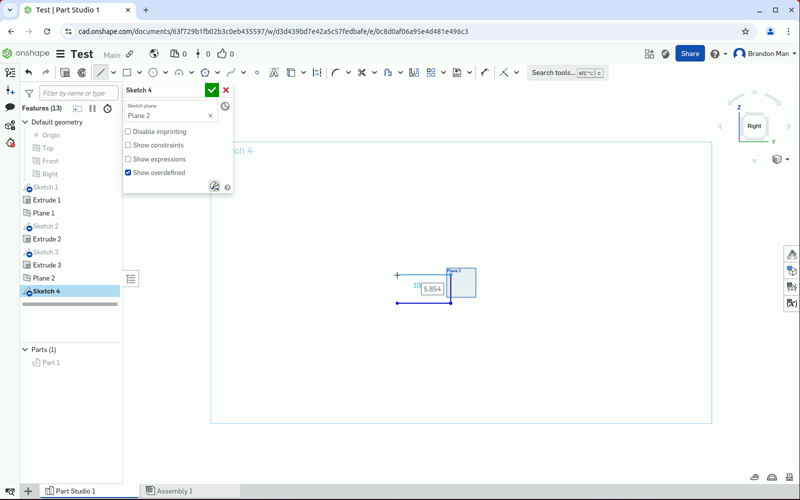
click(397, 274)
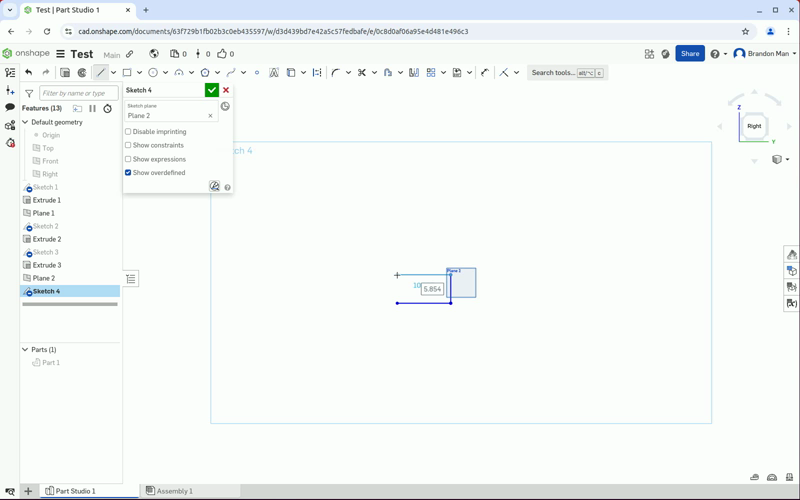
key_up(shift)
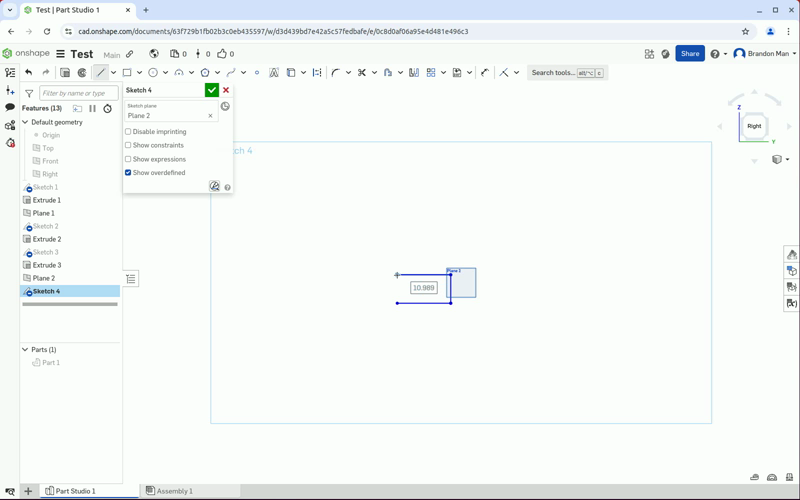
mouse_move(427, 274)
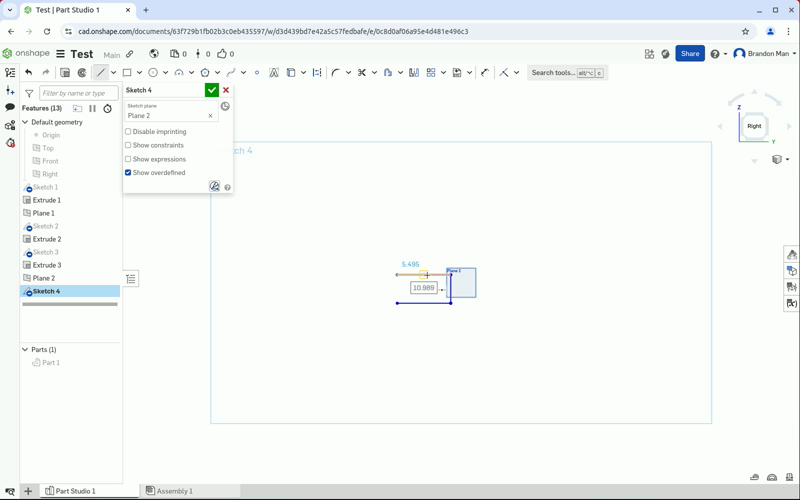
key_down(shift)
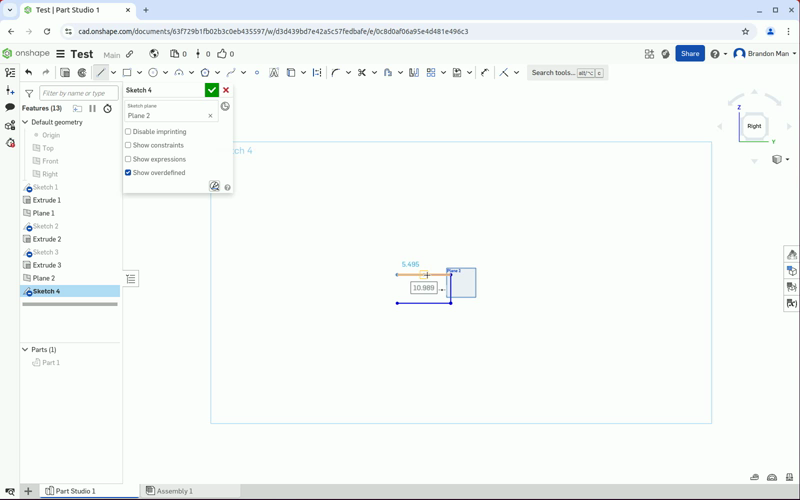
mouse_move(397, 303)
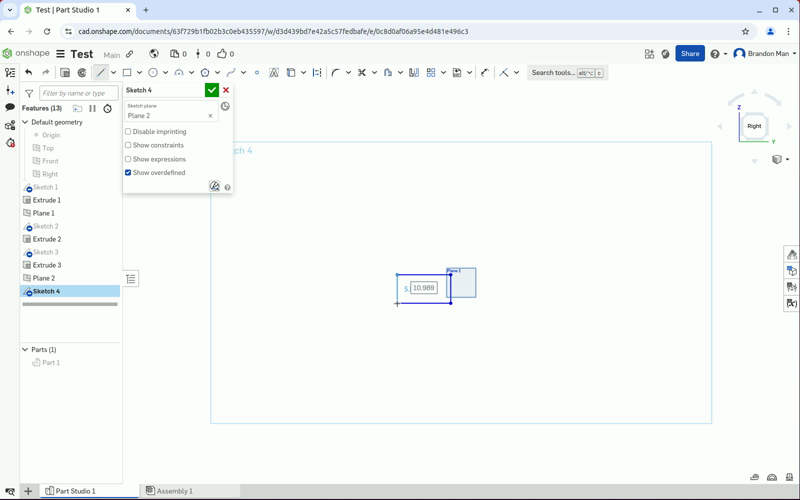
key_up(shift)
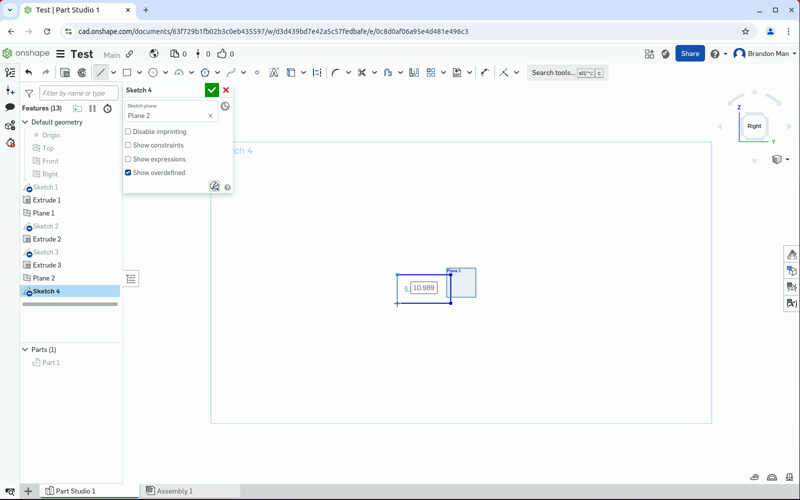
click(397, 303)
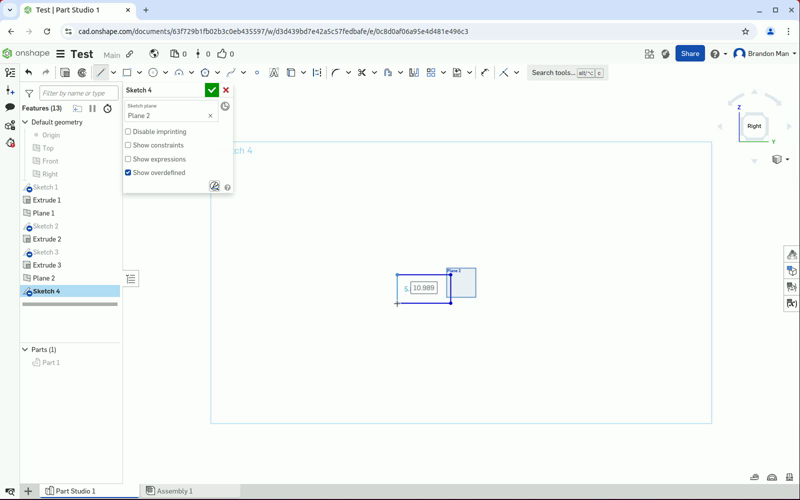
key(esc)
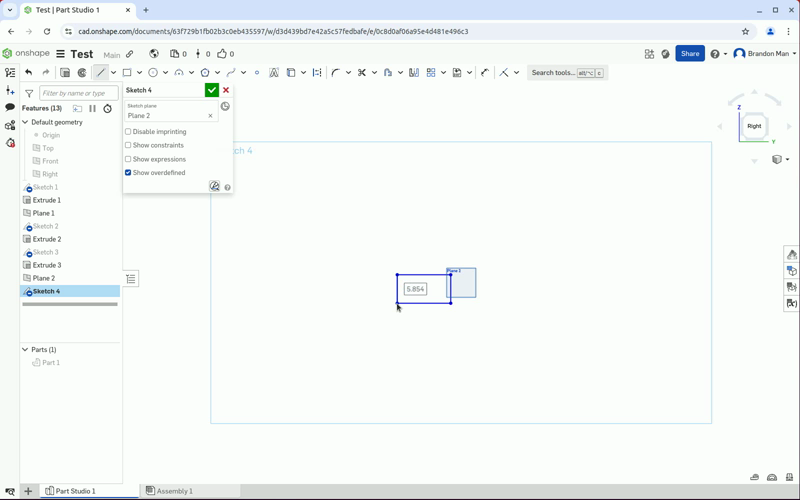
mouse_move(409, 286)
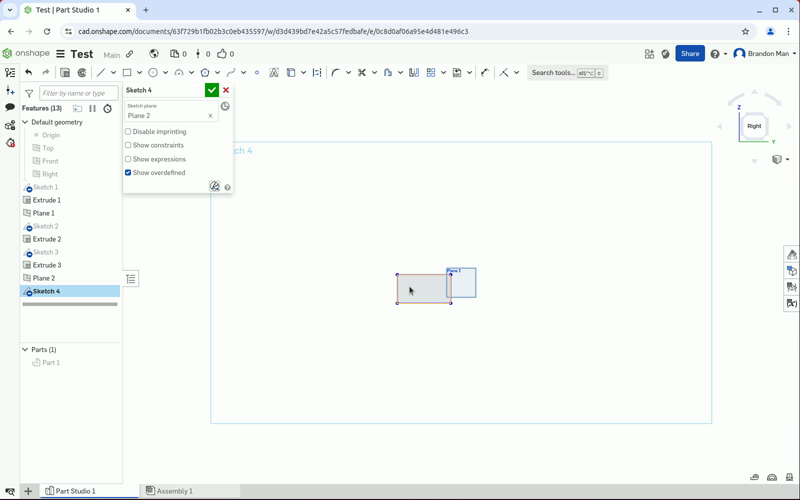
scroll(6)
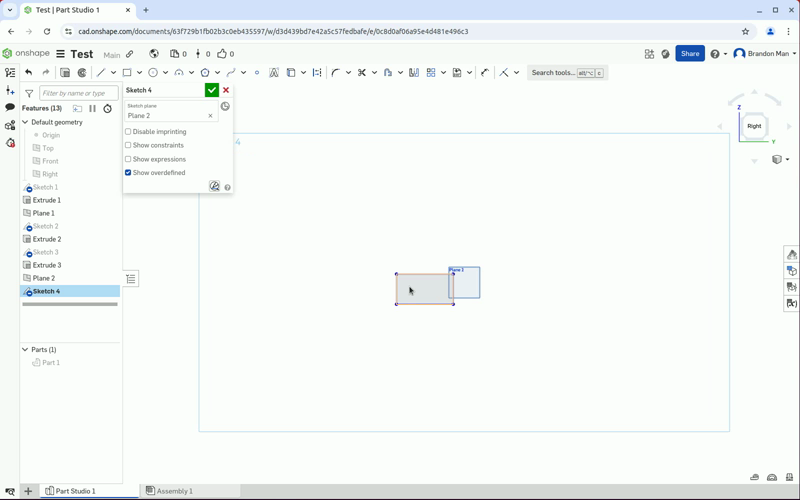
scroll(6)
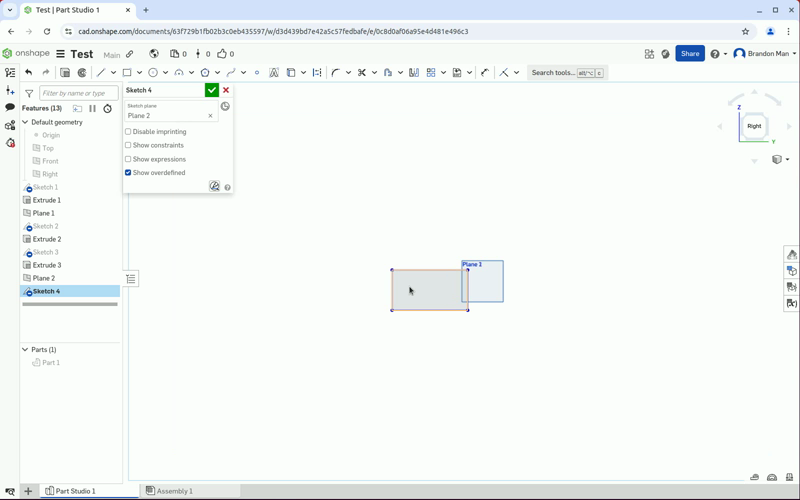
scroll(6)
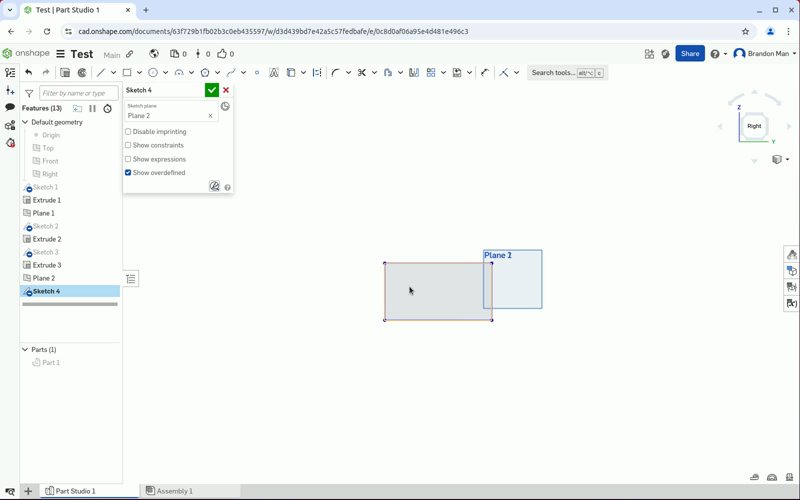
scroll(6)
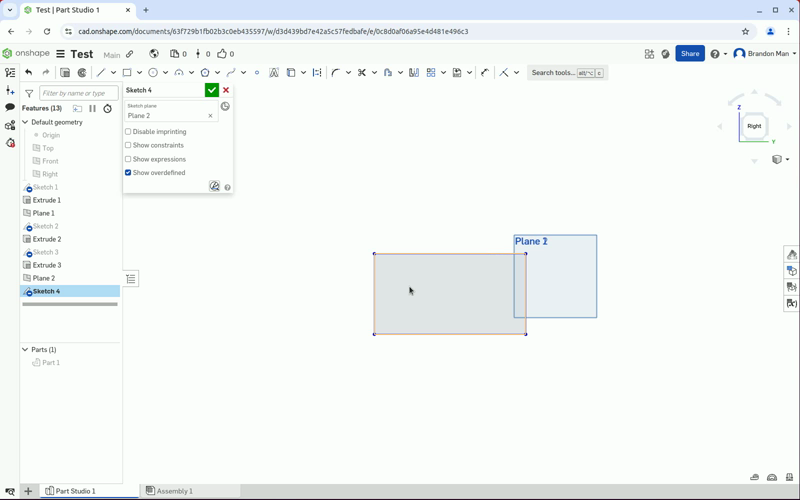
scroll(6)
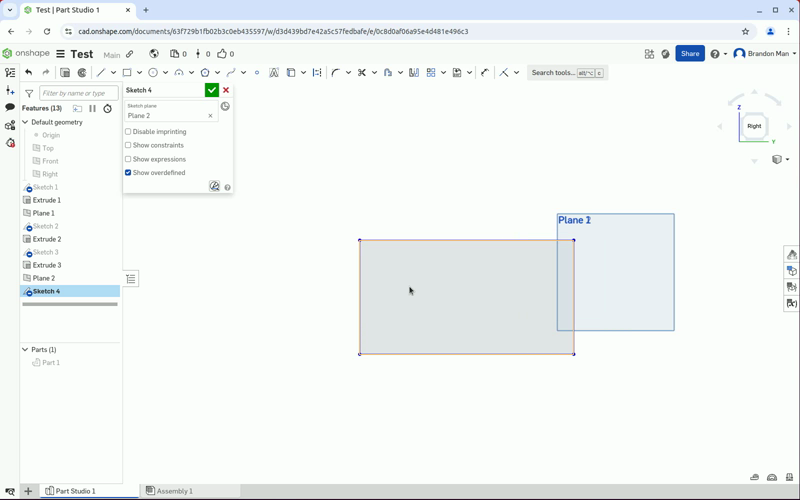
scroll(6)
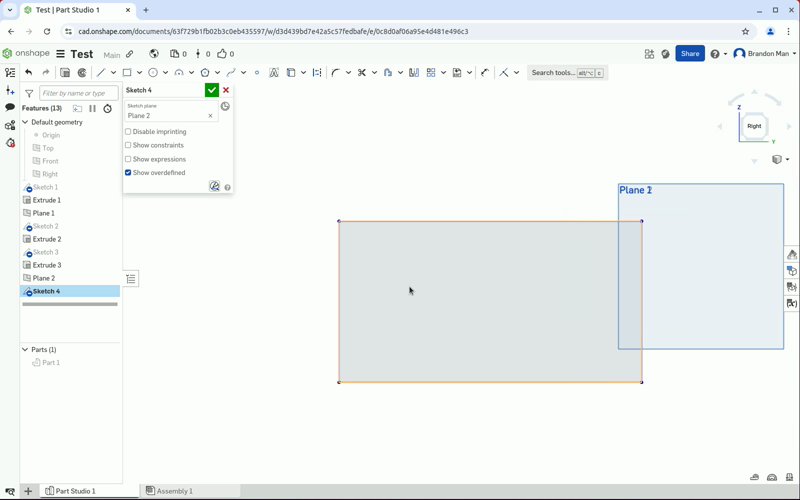
scroll(6)
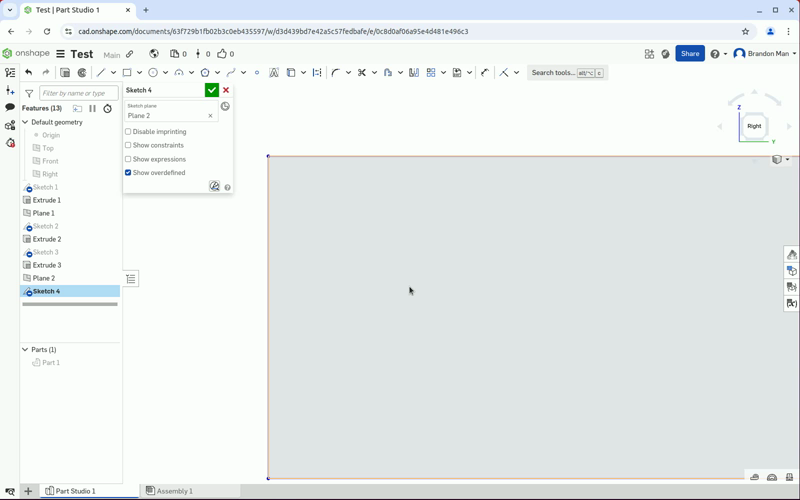
click(409, 286)
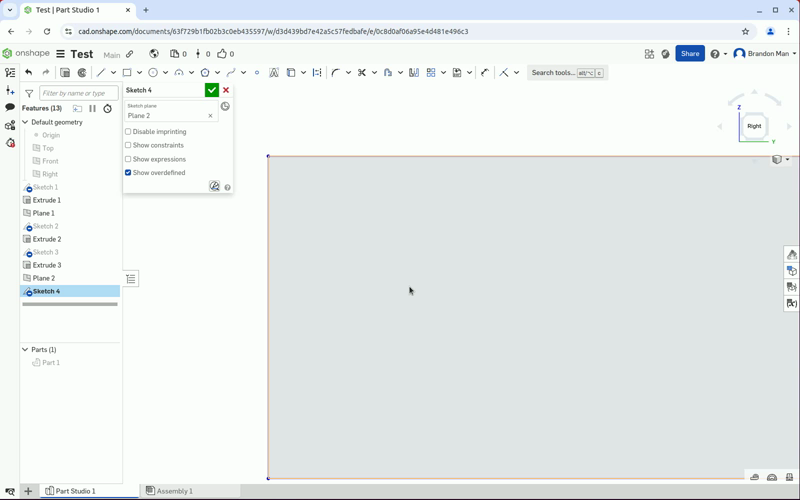
scroll(-6)
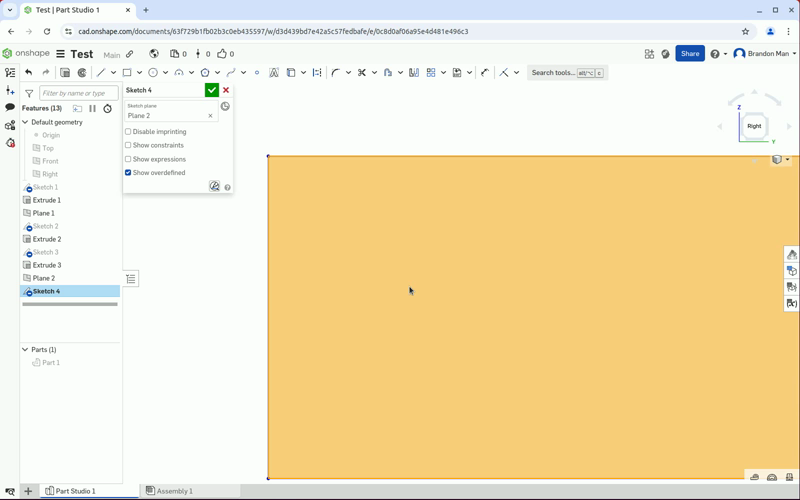
scroll(-6)
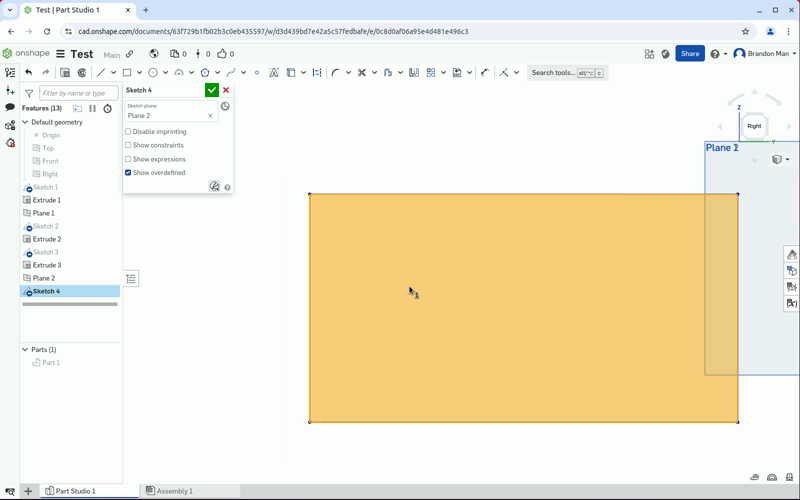
scroll(-6)
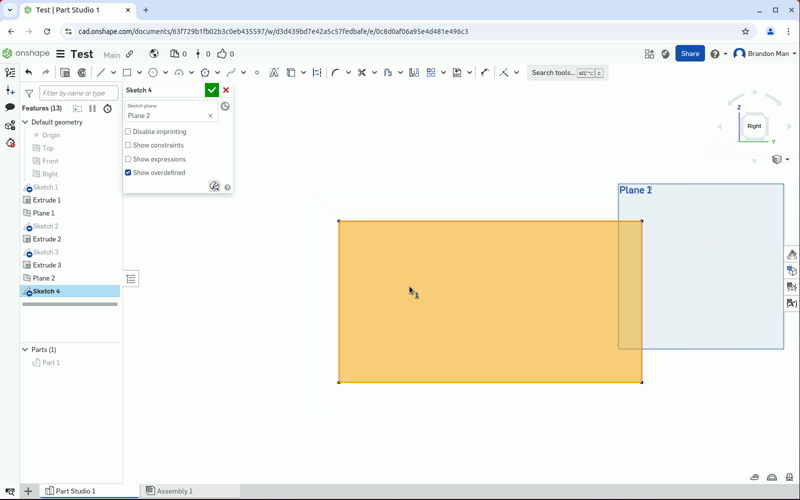
scroll(-6)
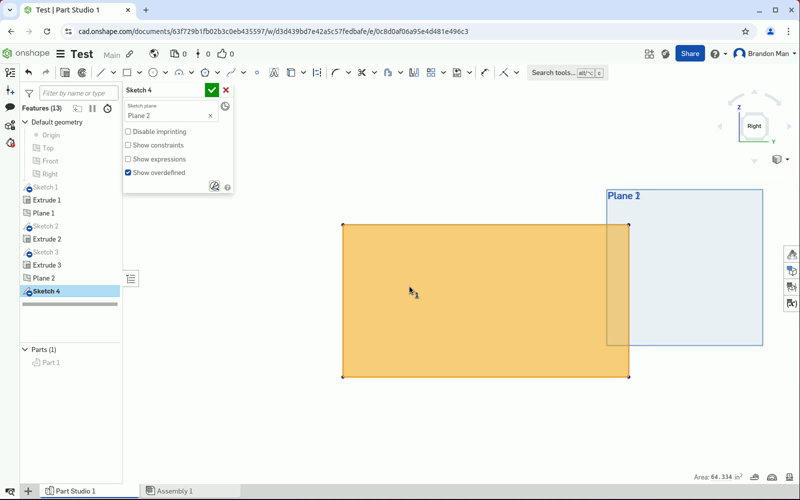
scroll(-6)
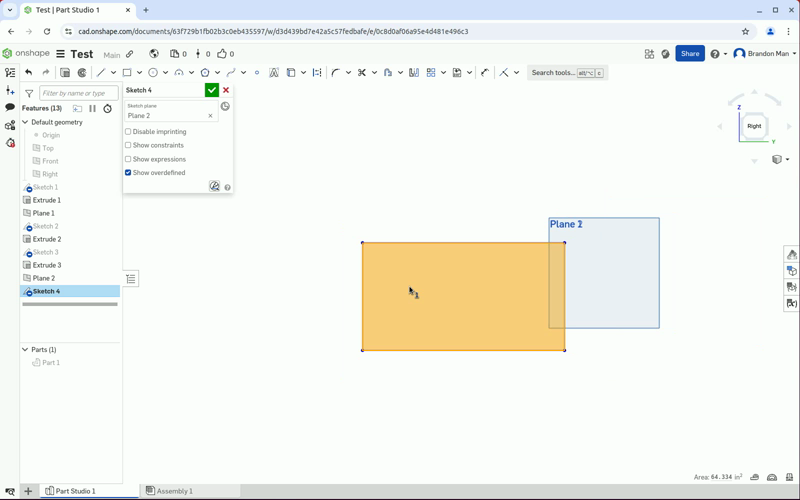
scroll(-6)
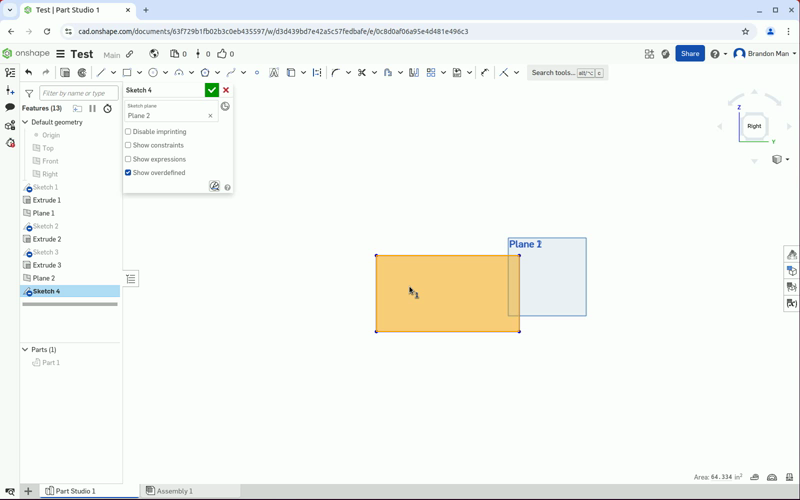
scroll(-6)
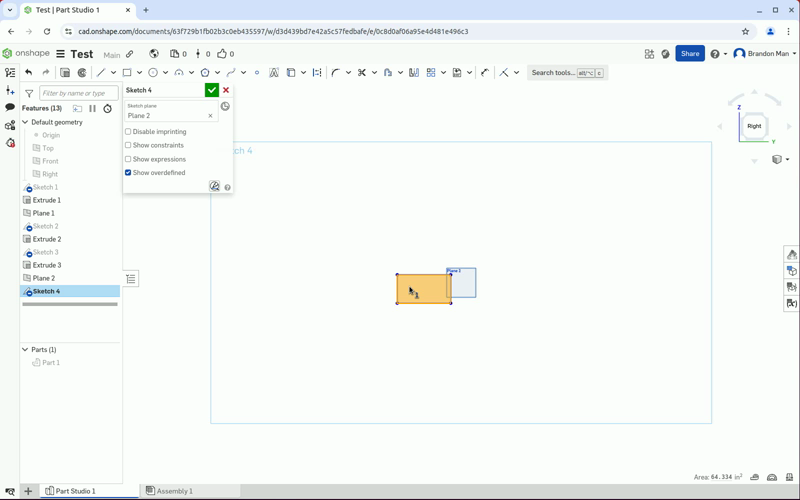
mouse_move(73, 352)
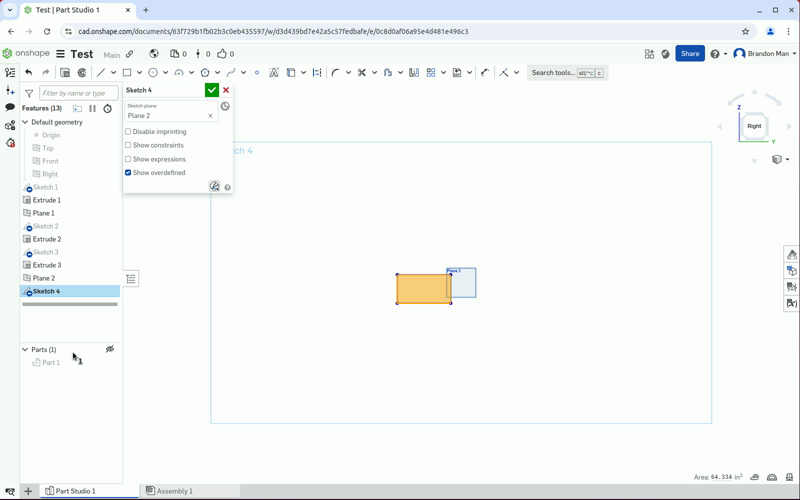
key(shift+y)
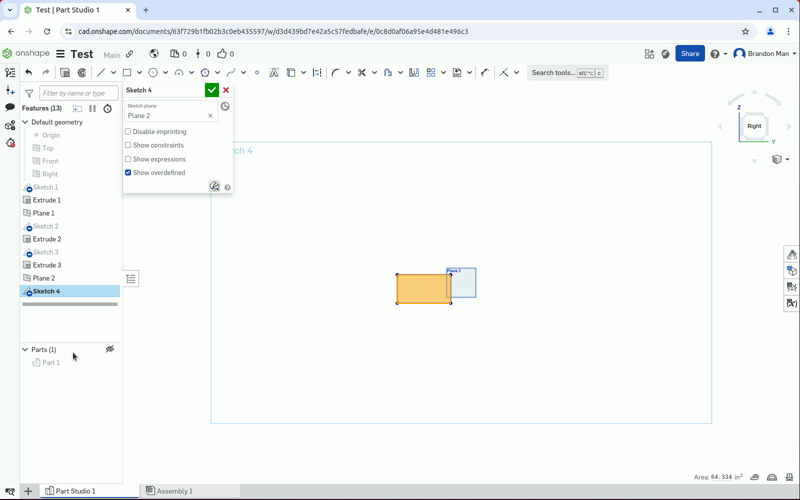
key(shift+e)
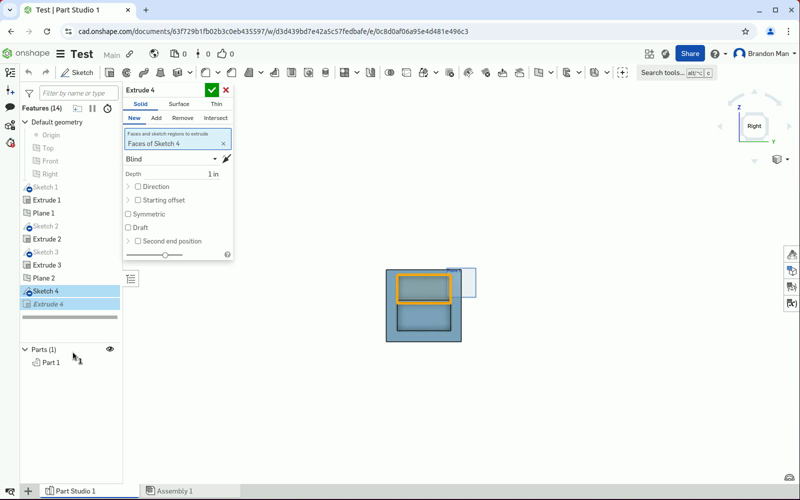
mouse_move(143, 106)
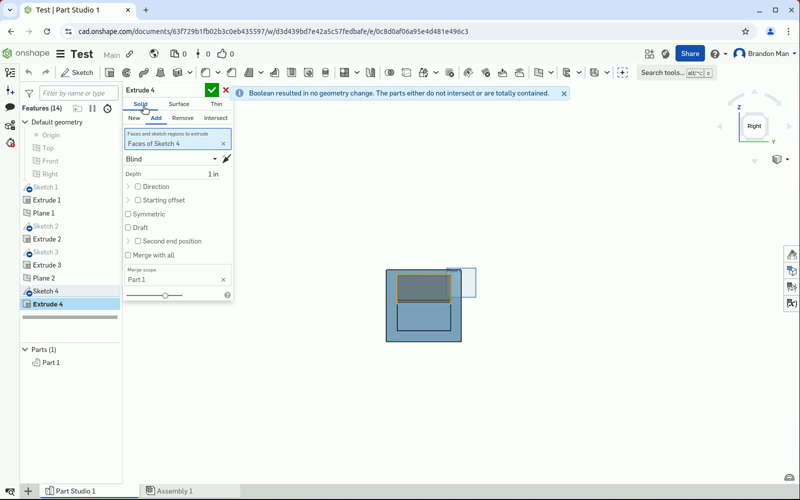
click(143, 106)
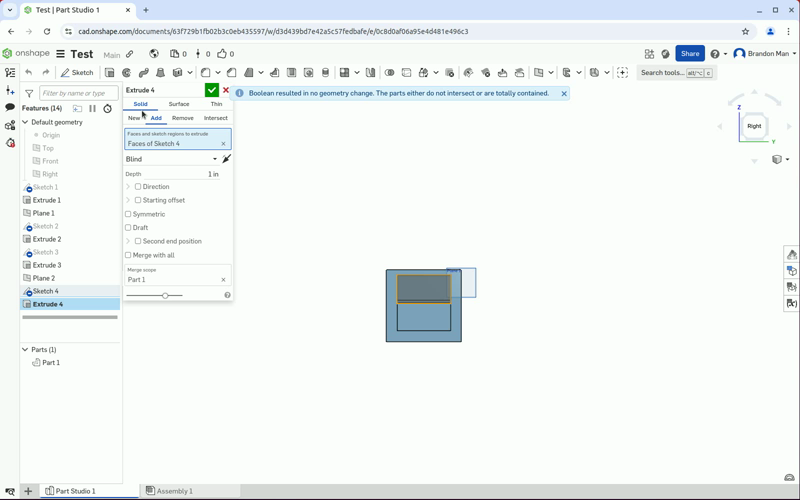
mouse_move(137, 120)
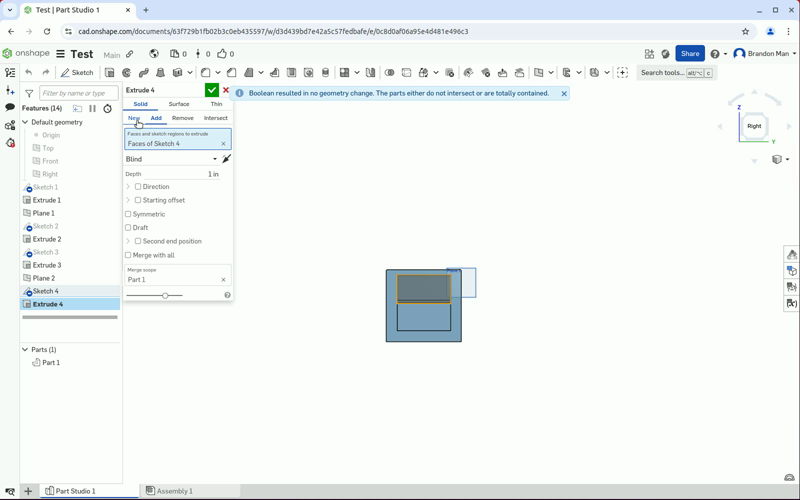
click(137, 120)
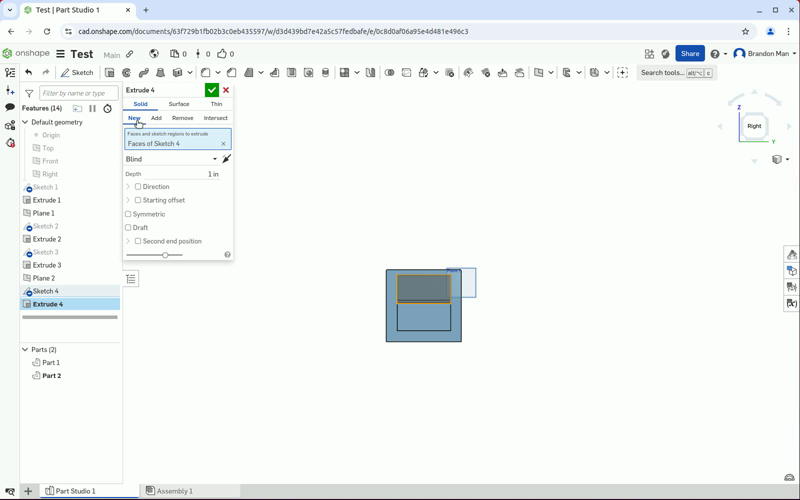
key(tab, 4)
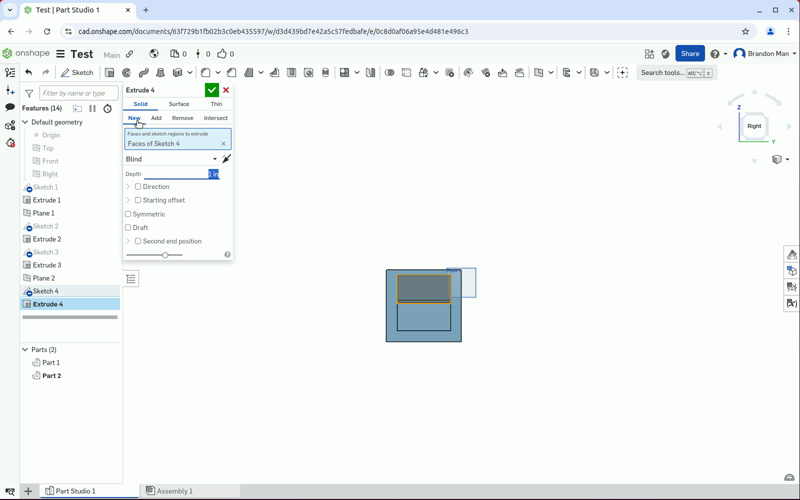
text(-2.166)
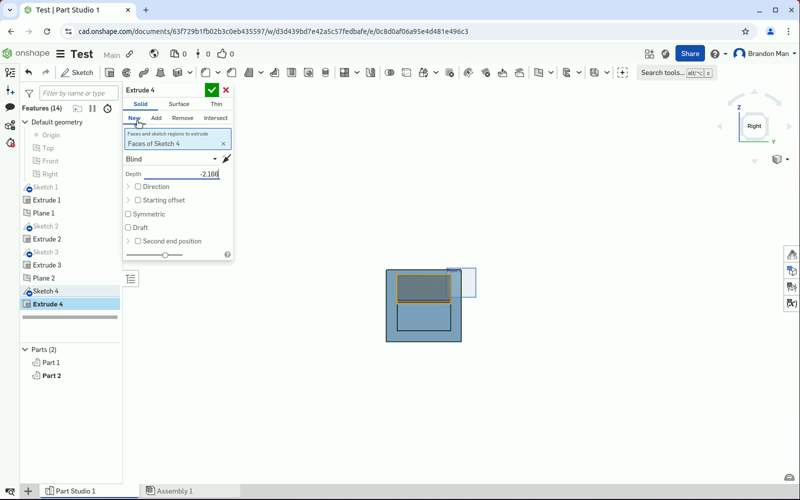
key(enter)
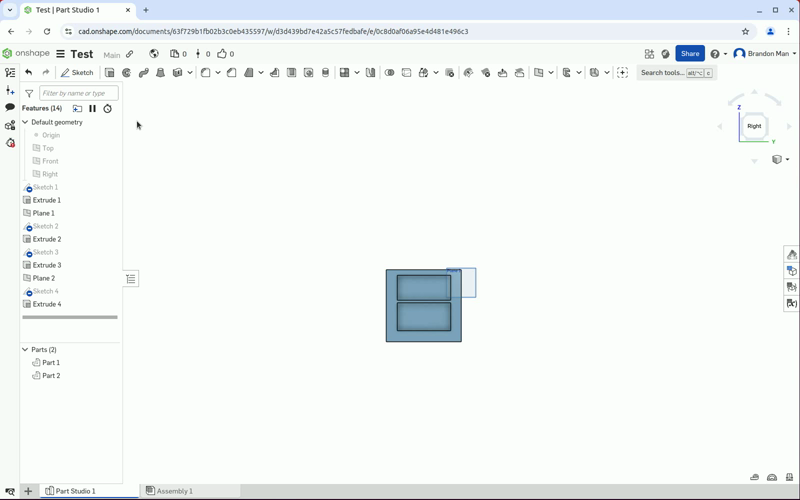
key(shift+h)
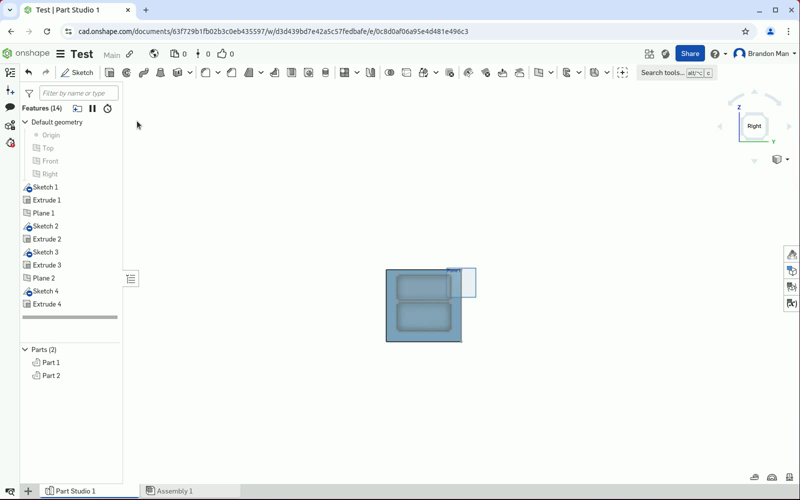
key(shift+h)
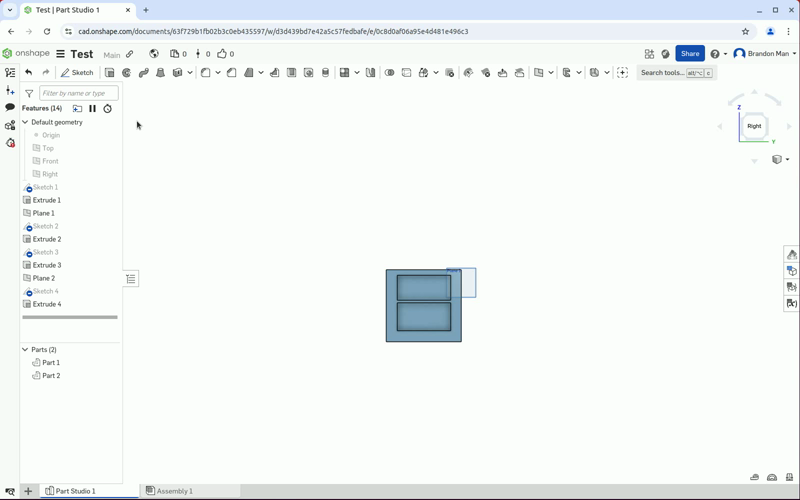
mouse_move(73, 189)
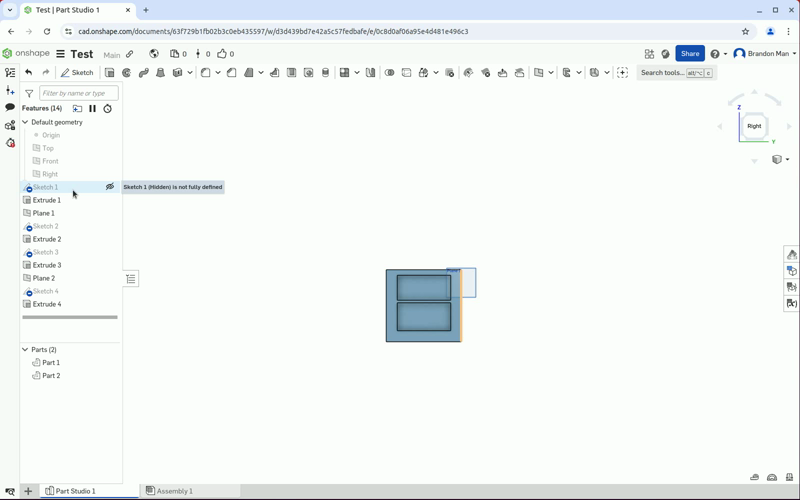
click(73, 189)
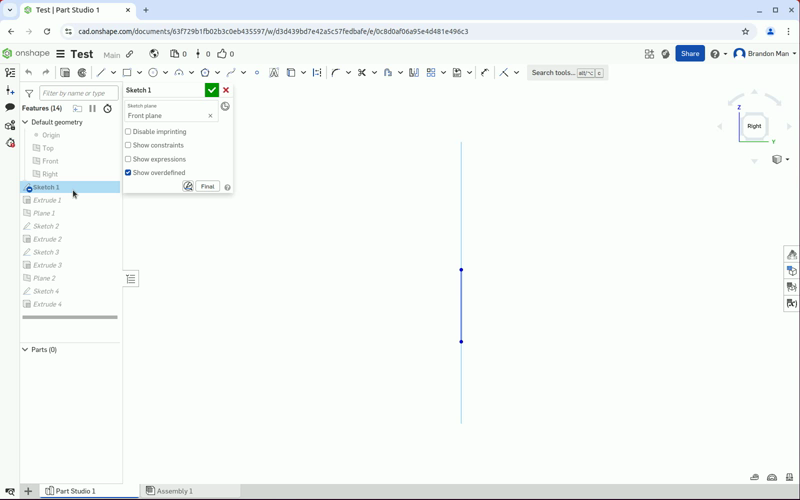
mouse_move(229, 92)
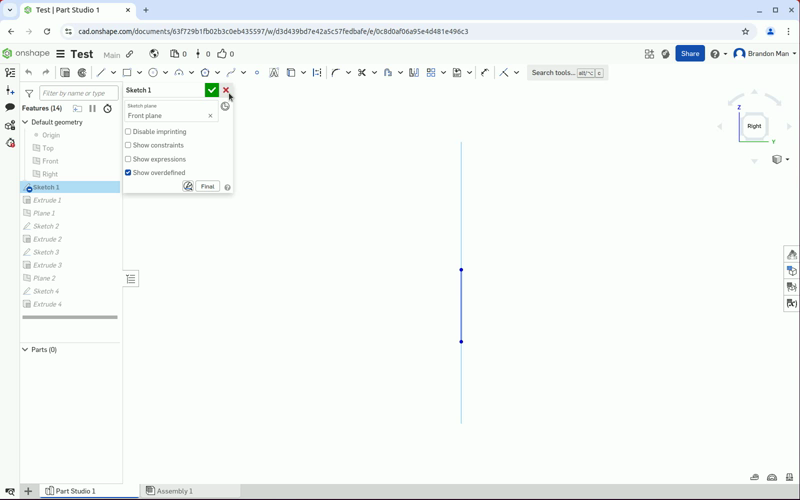
click(229, 92)
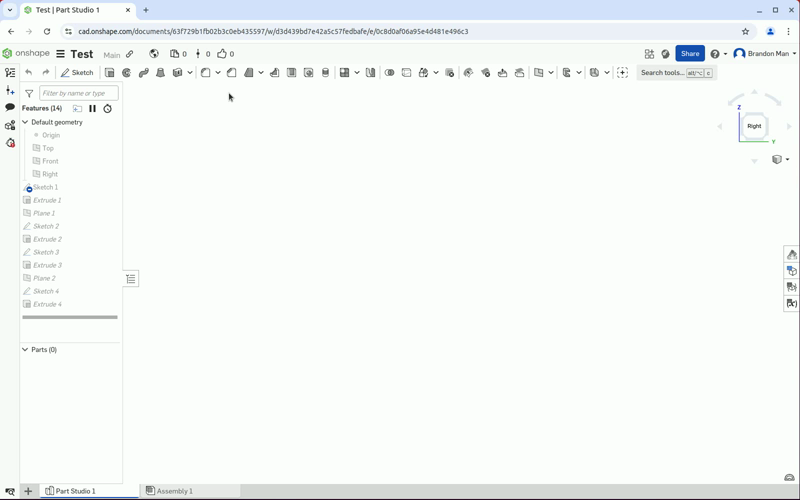
key(shift+s)
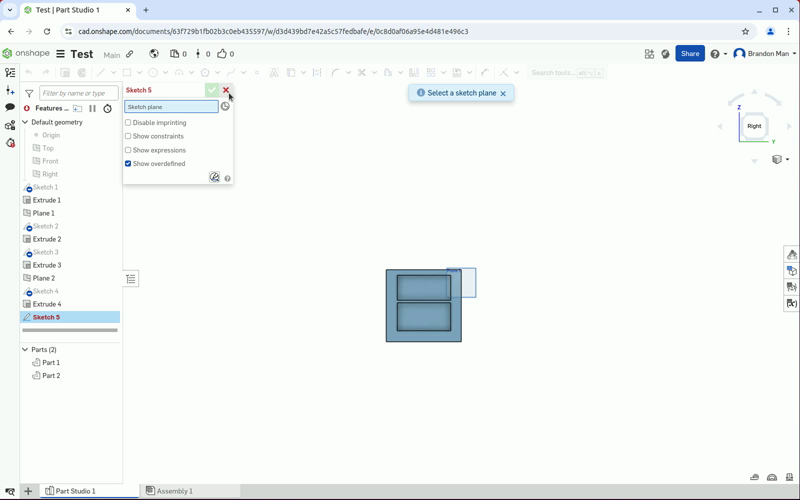
mouse_move(73, 280)
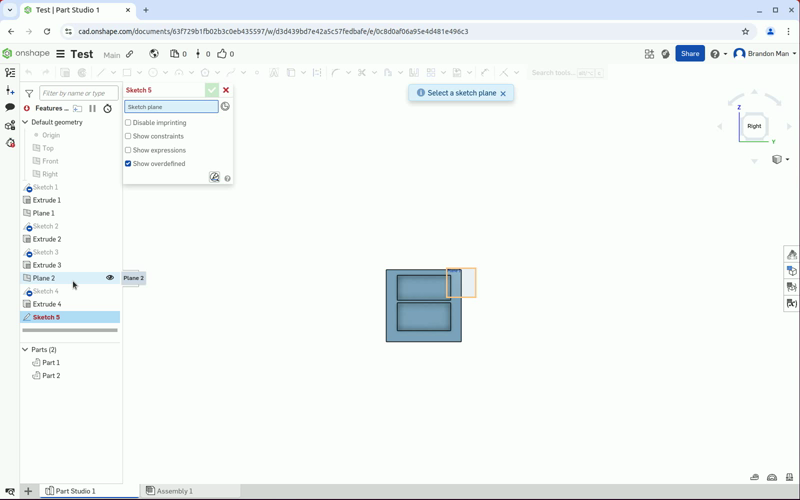
click(73, 280)
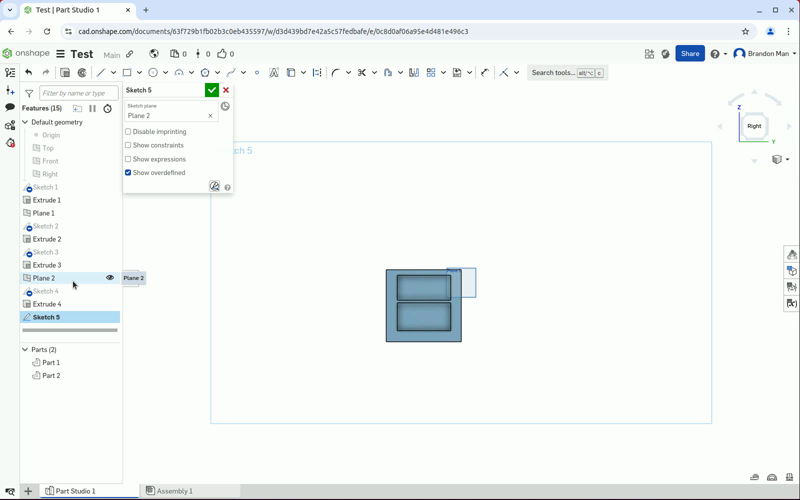
mouse_move(73, 352)
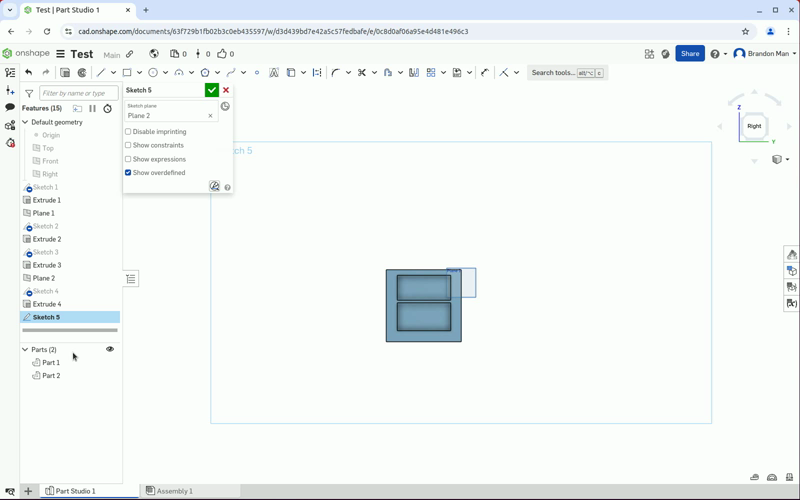
key(y)
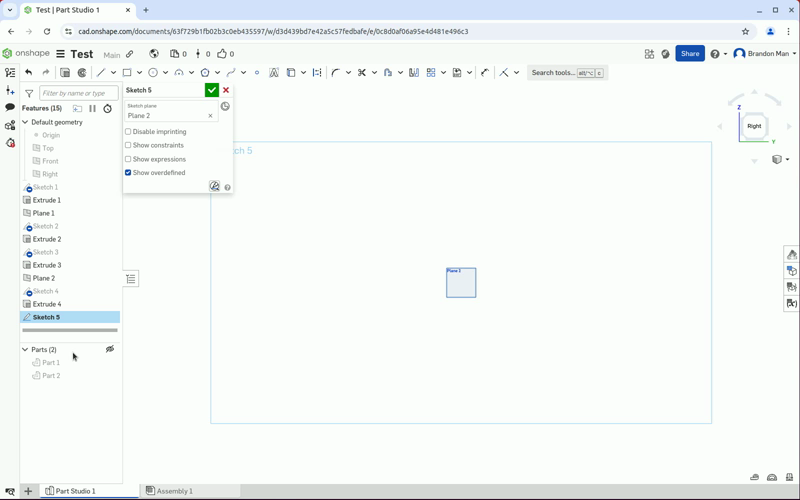
key(l)
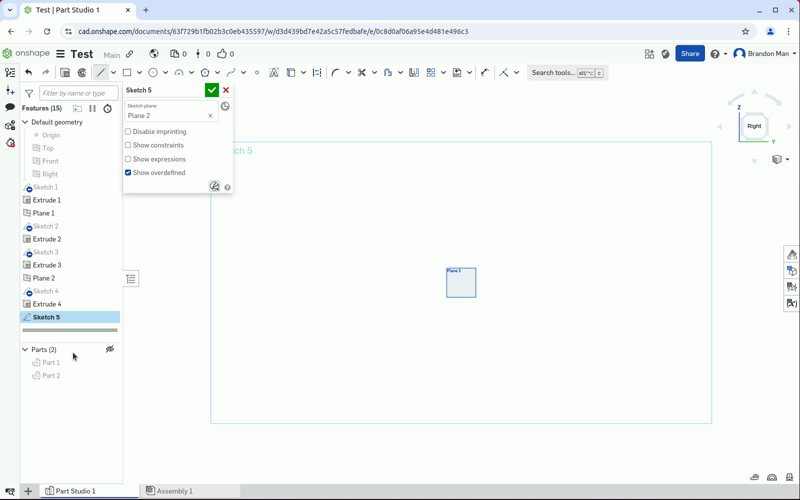
key_down(shift)
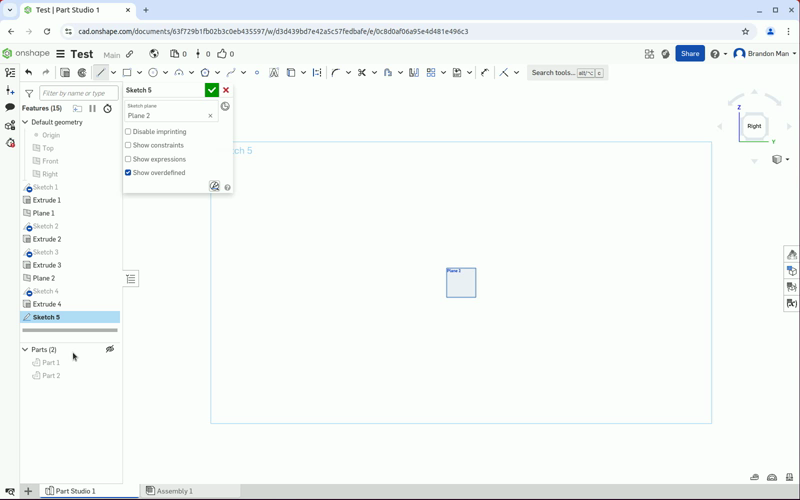
mouse_move(397, 333)
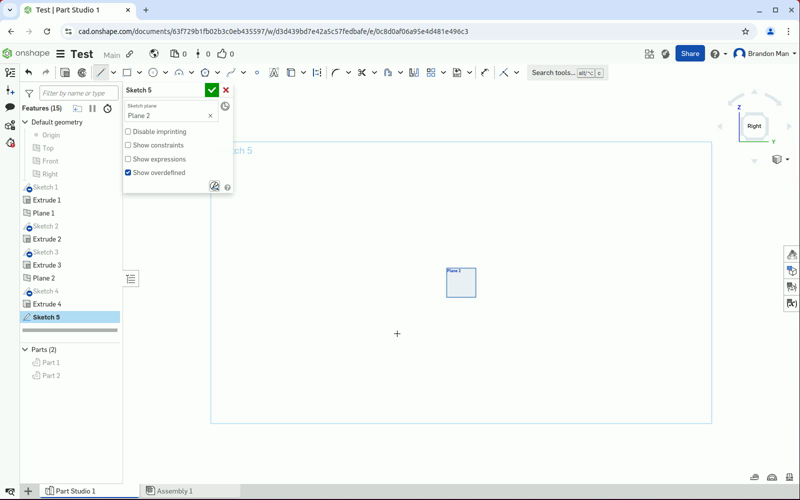
click(397, 333)
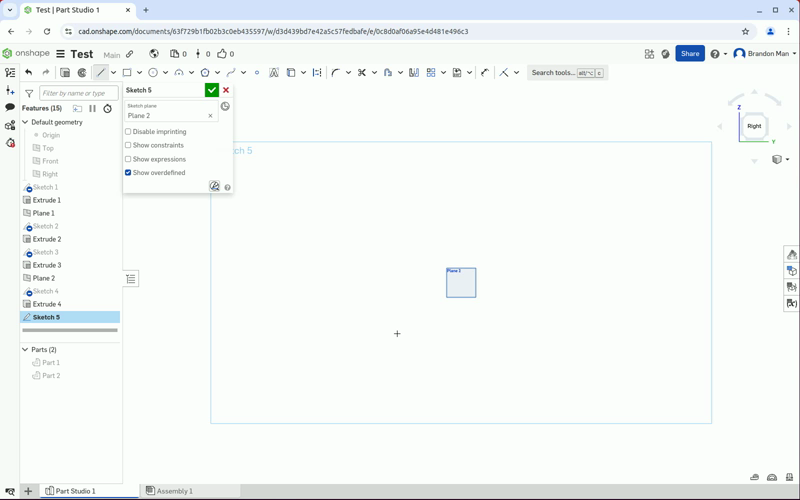
key_up(shift)
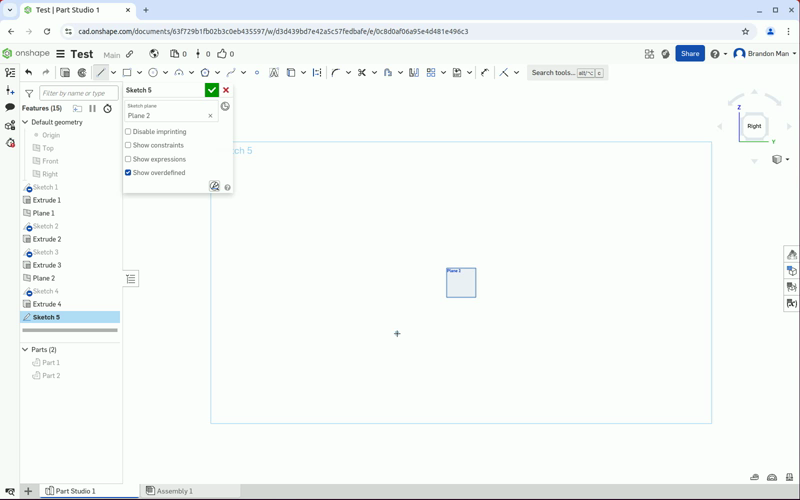
key_down(shift)
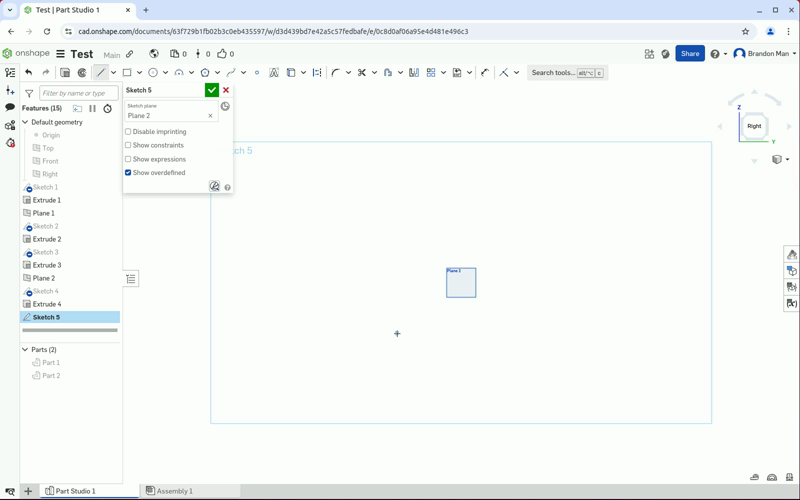
mouse_move(427, 333)
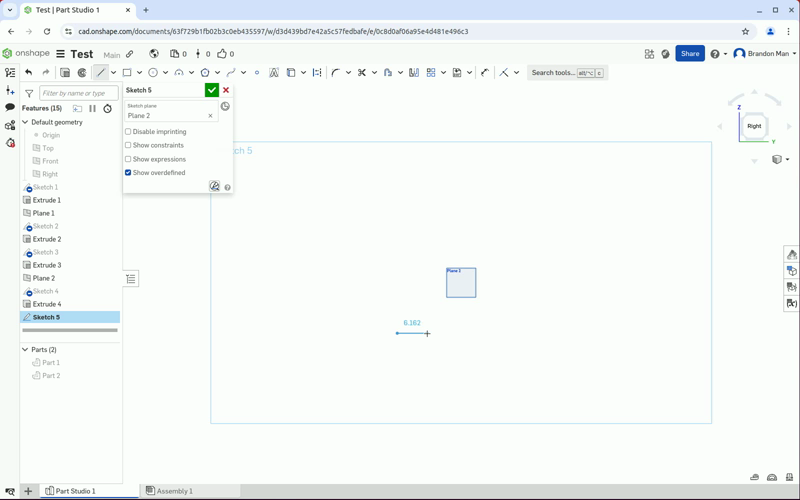
mouse_move(450, 333)
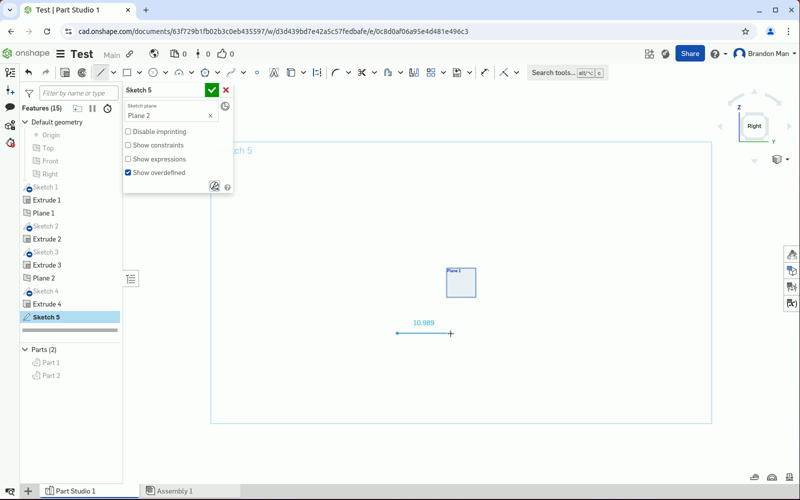
click(450, 333)
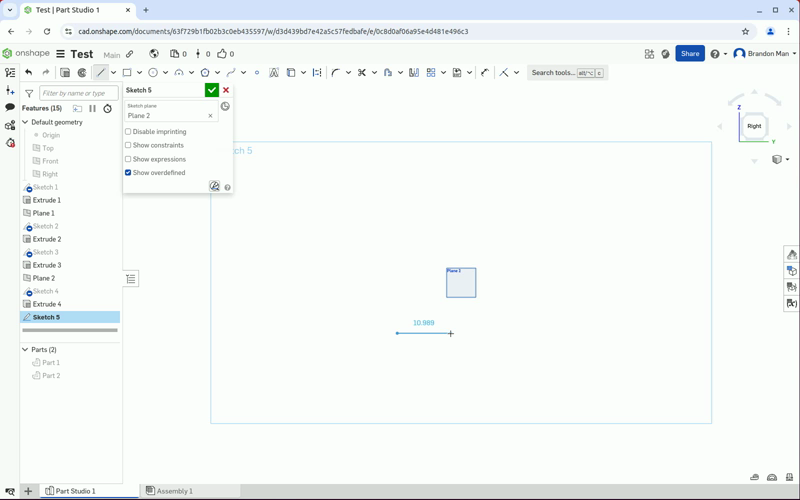
key_up(shift)
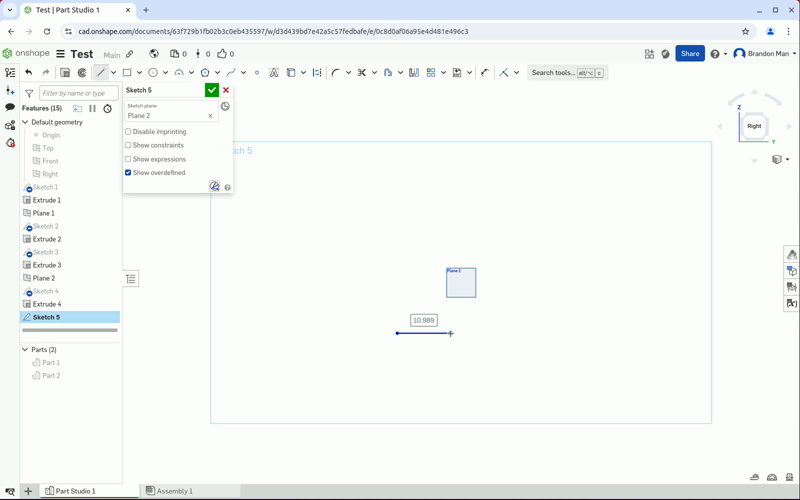
key_down(shift)
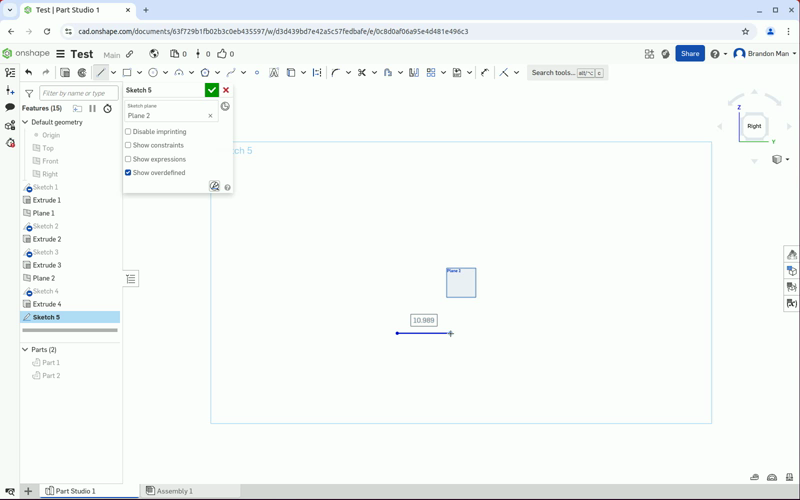
mouse_move(480, 333)
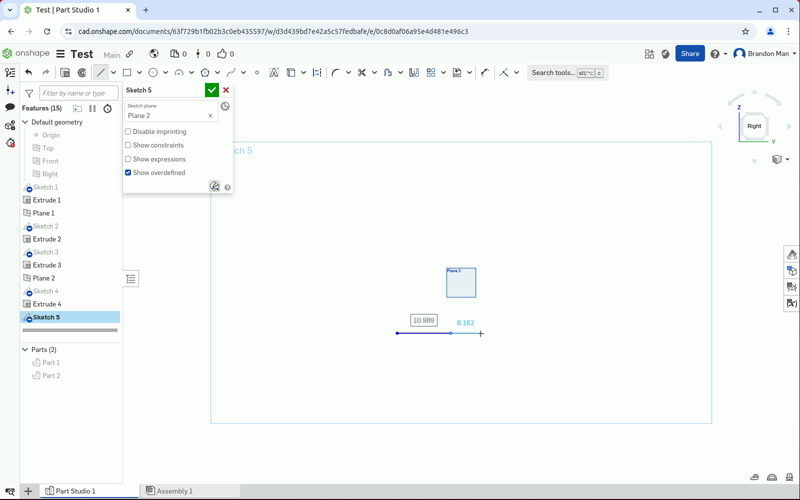
mouse_move(450, 305)
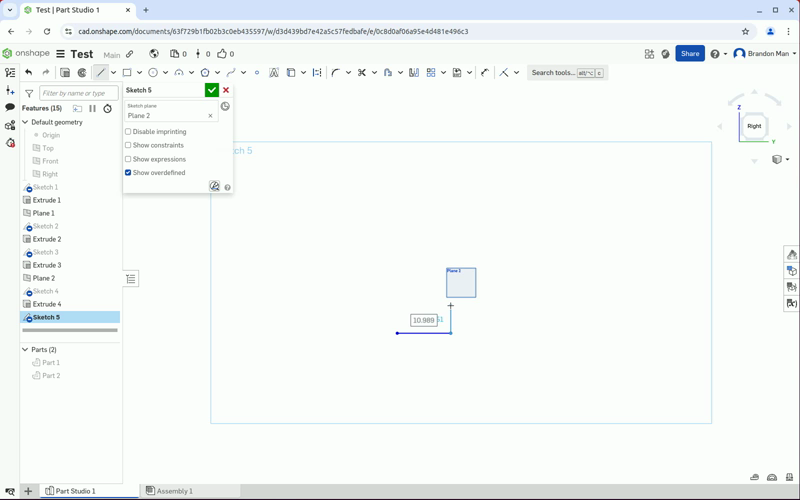
click(450, 305)
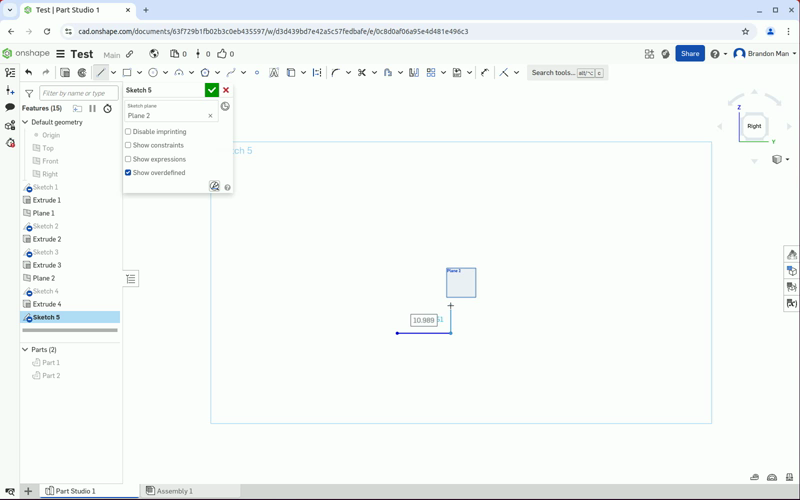
key_up(shift)
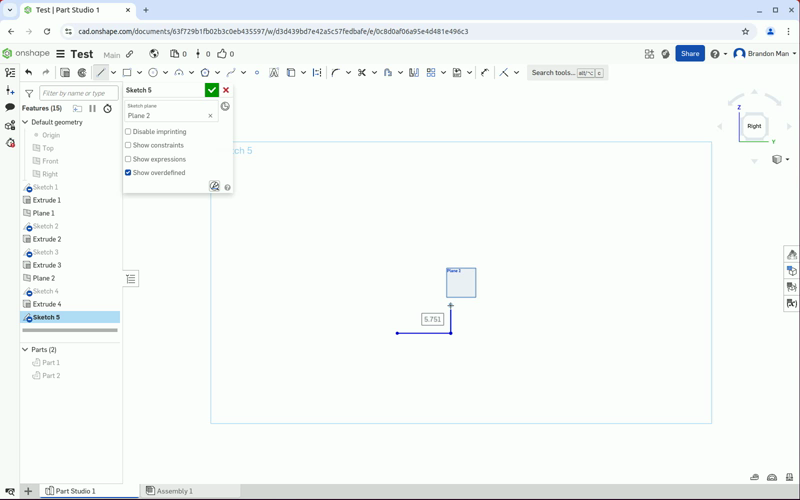
key_down(shift)
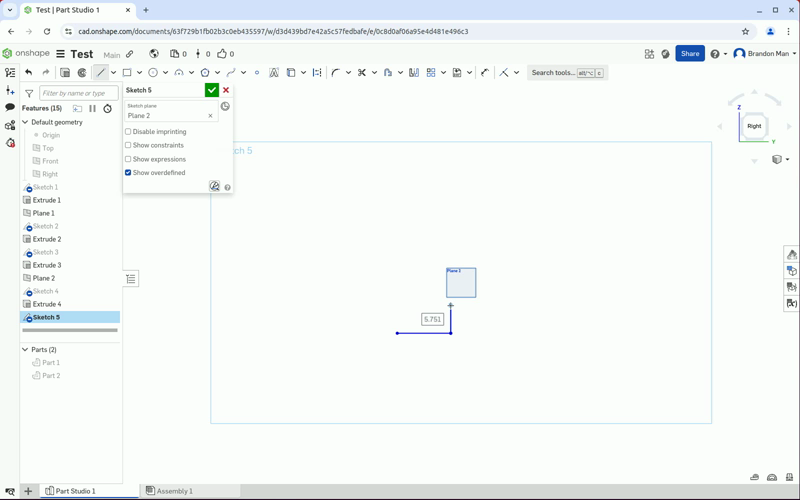
mouse_move(480, 305)
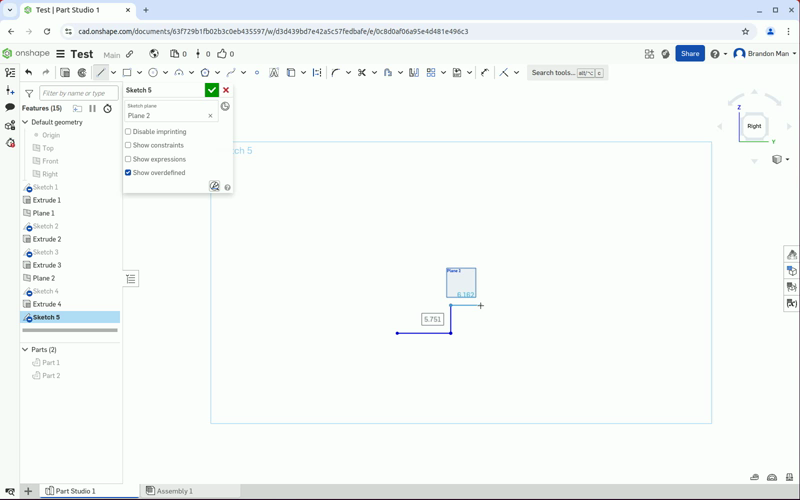
mouse_move(397, 305)
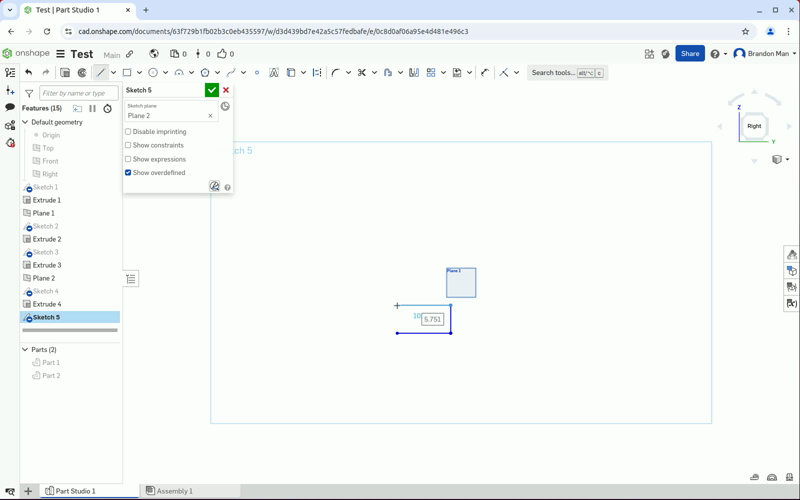
click(397, 305)
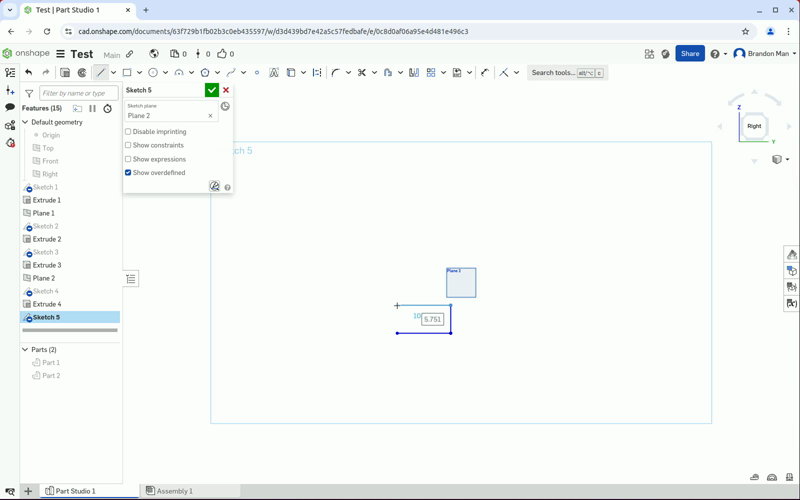
key_up(shift)
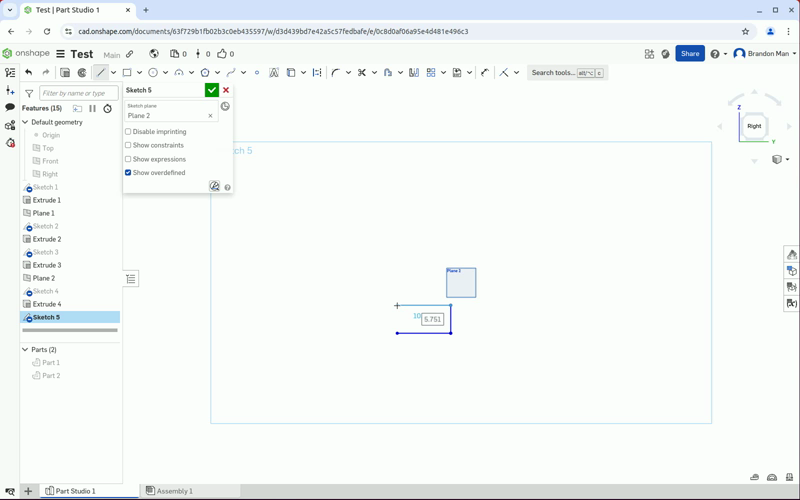
mouse_move(427, 305)
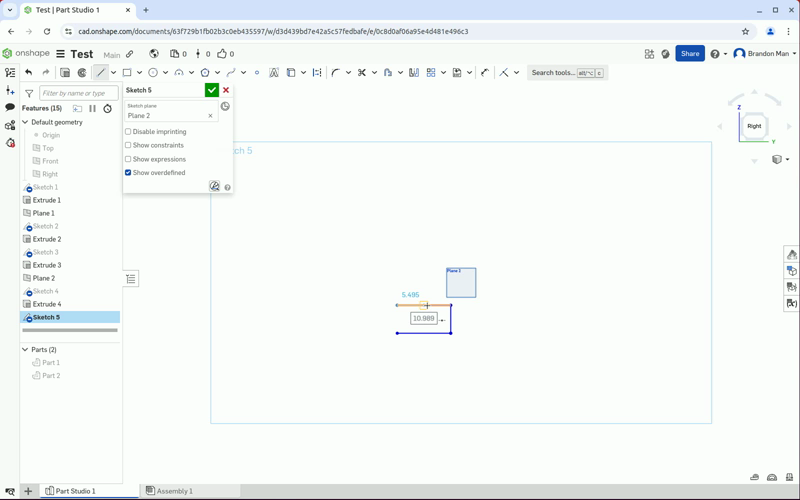
key_down(shift)
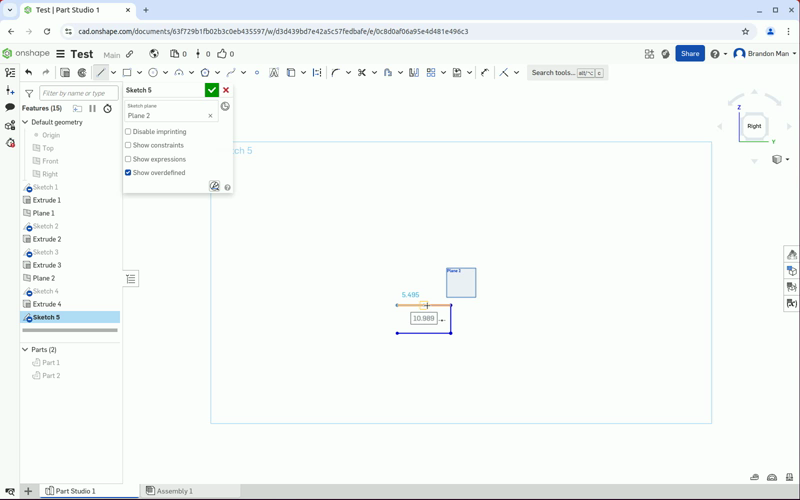
mouse_move(397, 333)
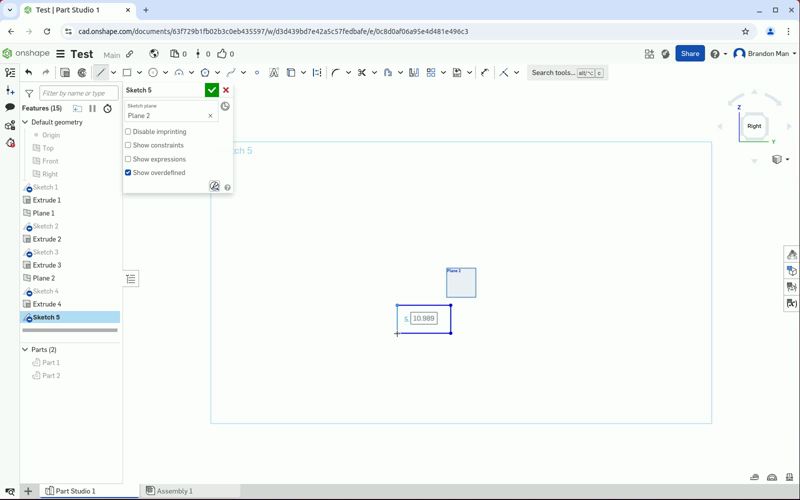
key_up(shift)
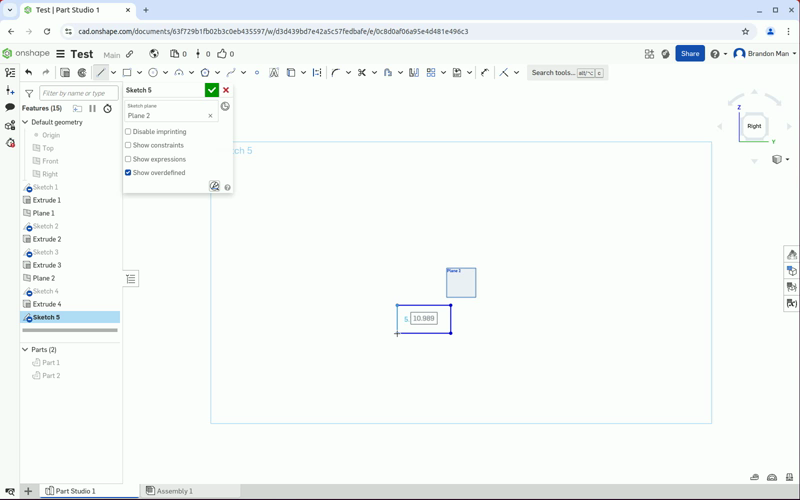
click(397, 333)
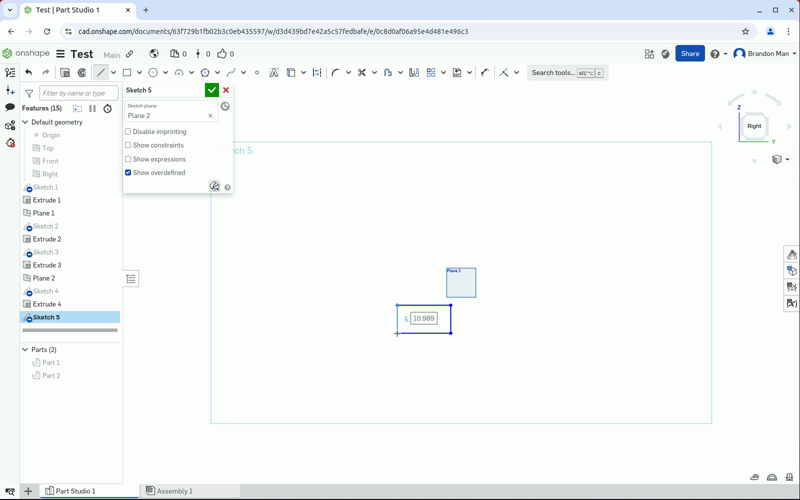
key(esc)
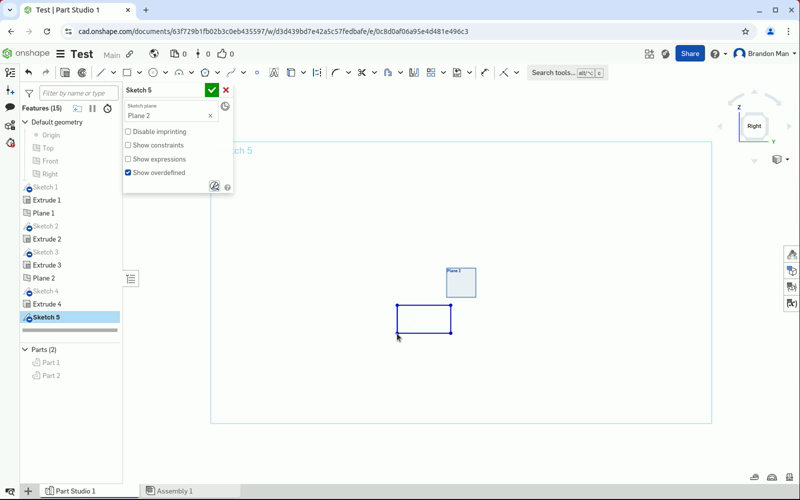
mouse_move(406, 320)
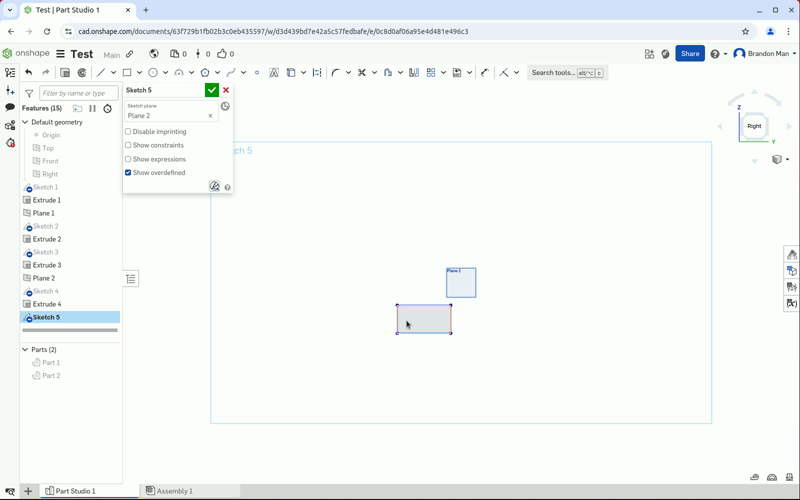
scroll(6)
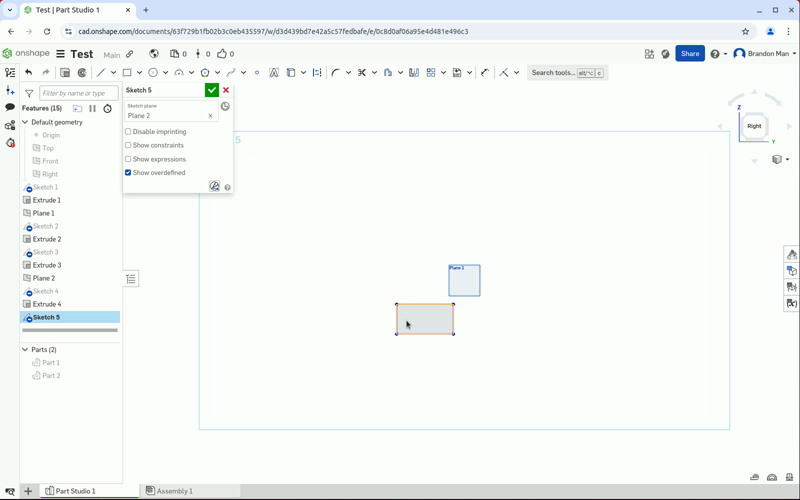
scroll(6)
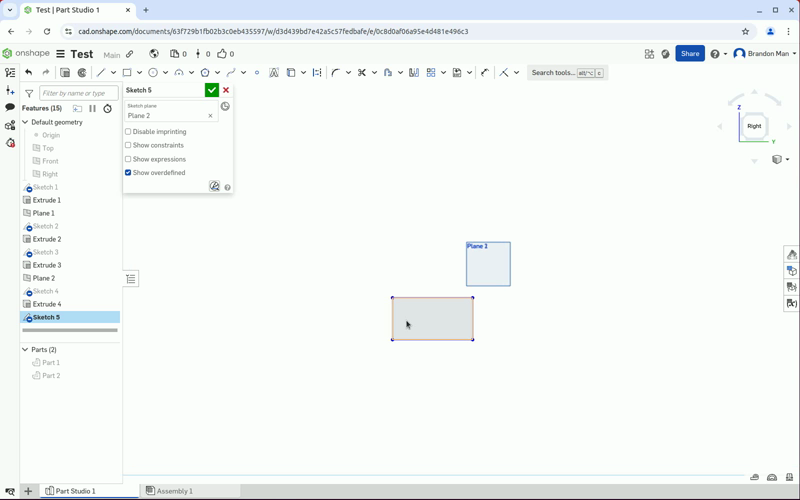
scroll(6)
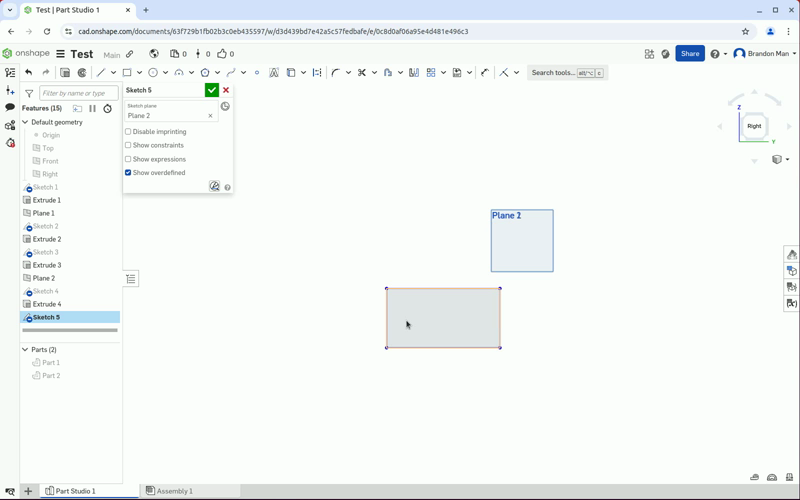
scroll(6)
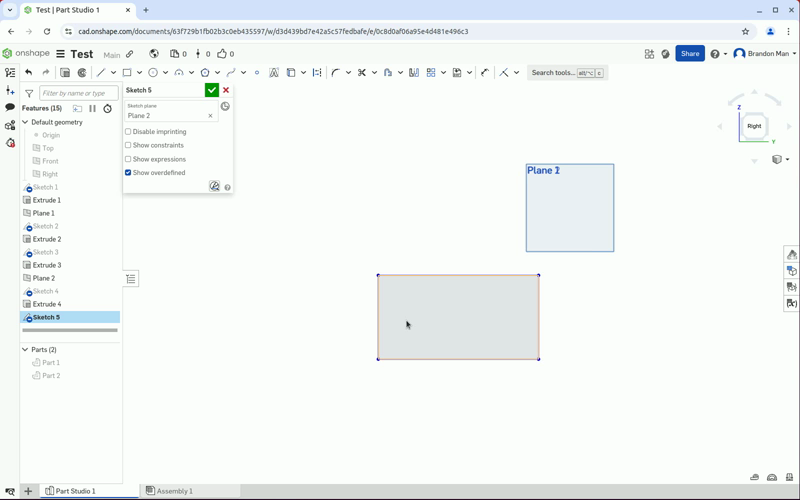
scroll(6)
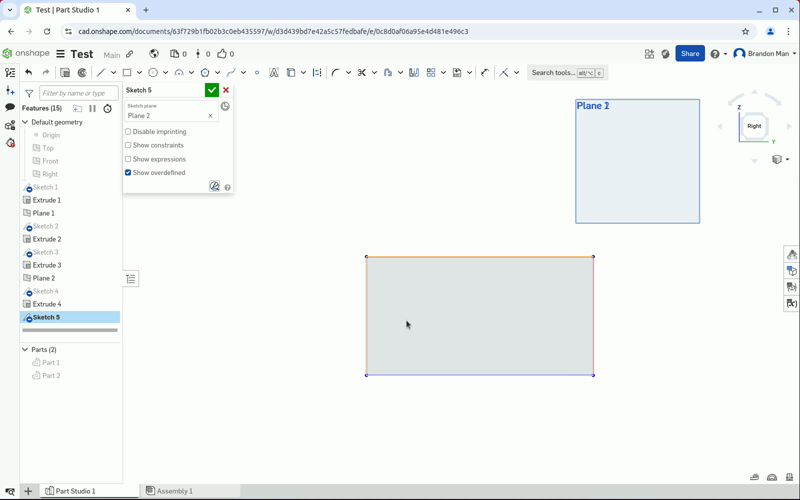
scroll(6)
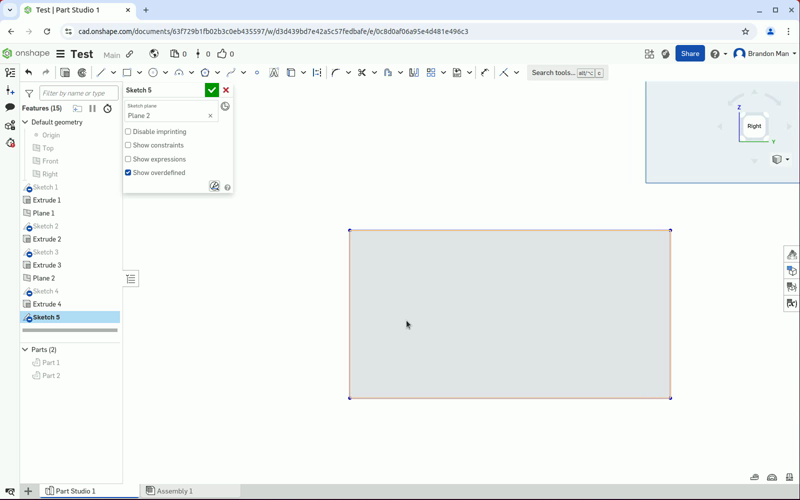
scroll(6)
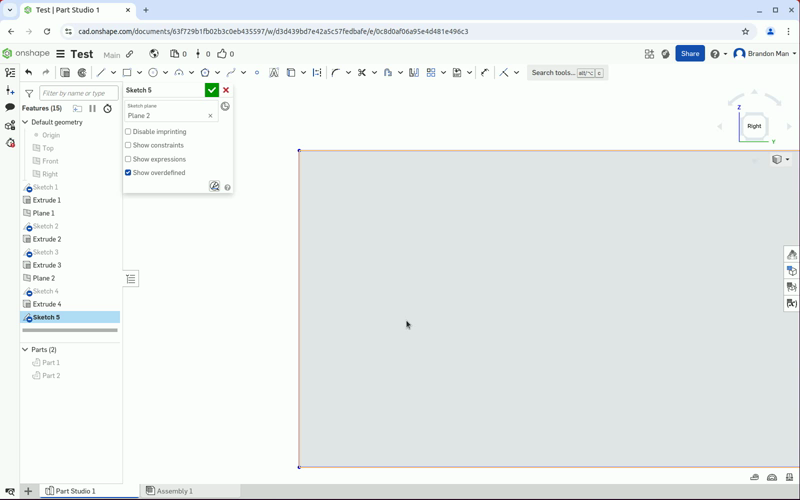
click(406, 320)
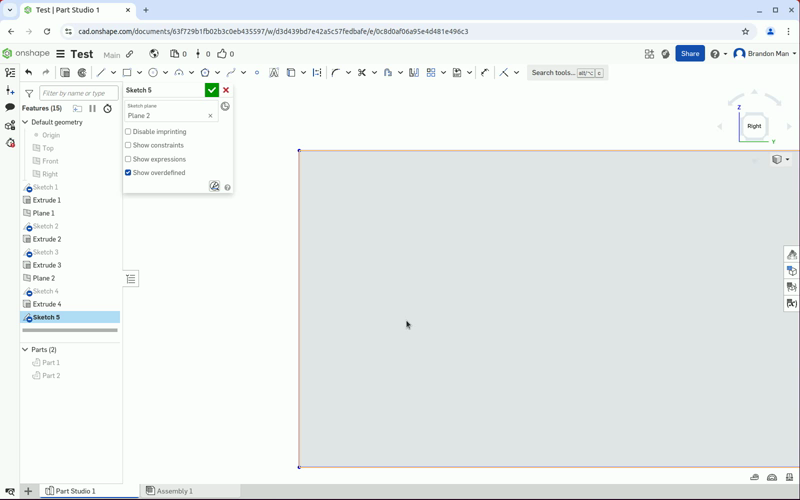
scroll(-6)
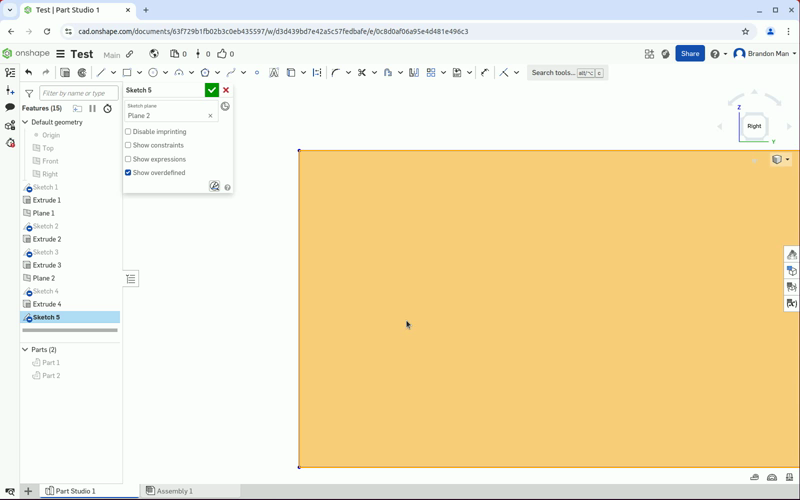
scroll(-6)
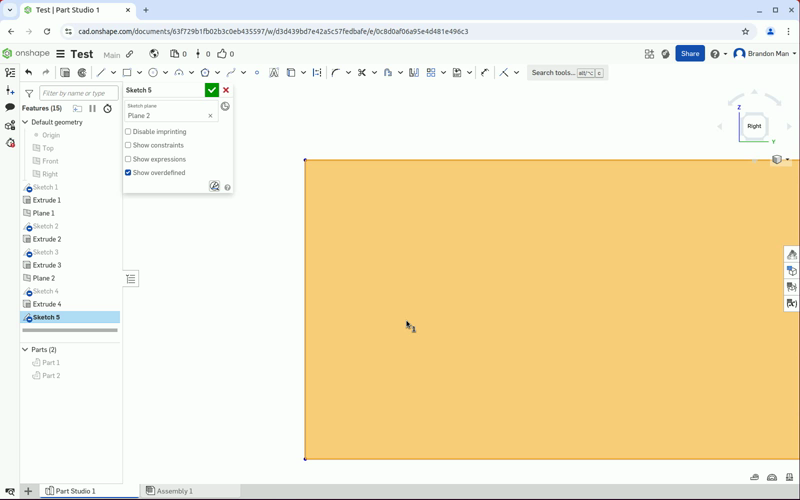
scroll(-6)
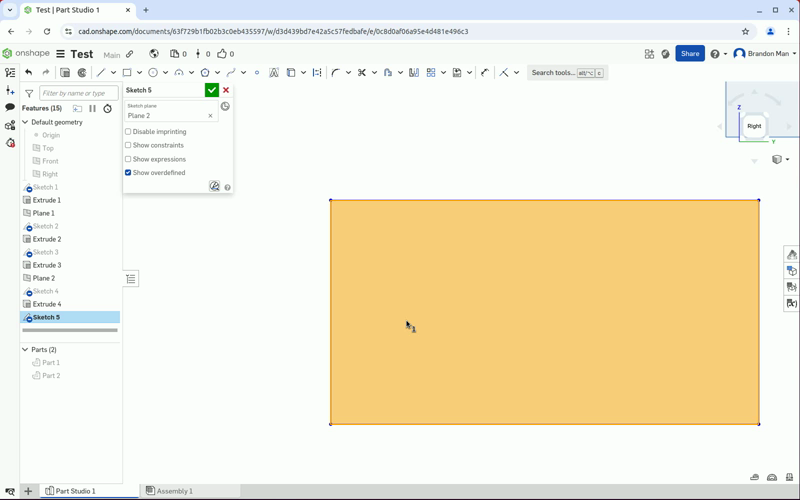
scroll(-6)
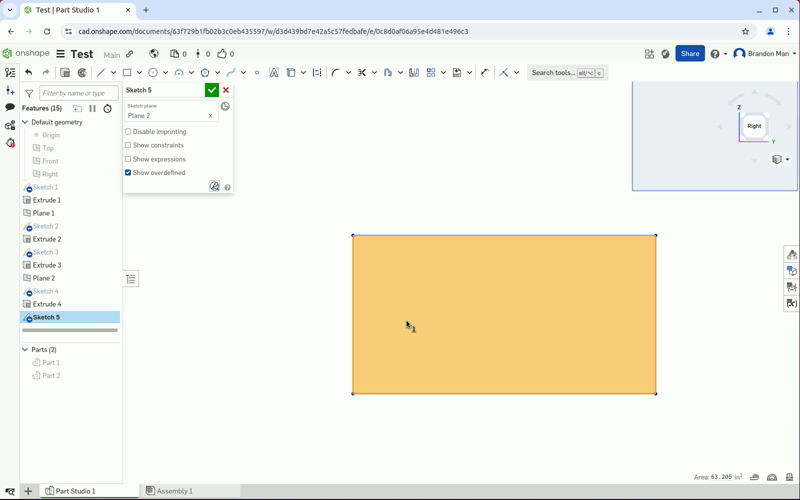
scroll(-6)
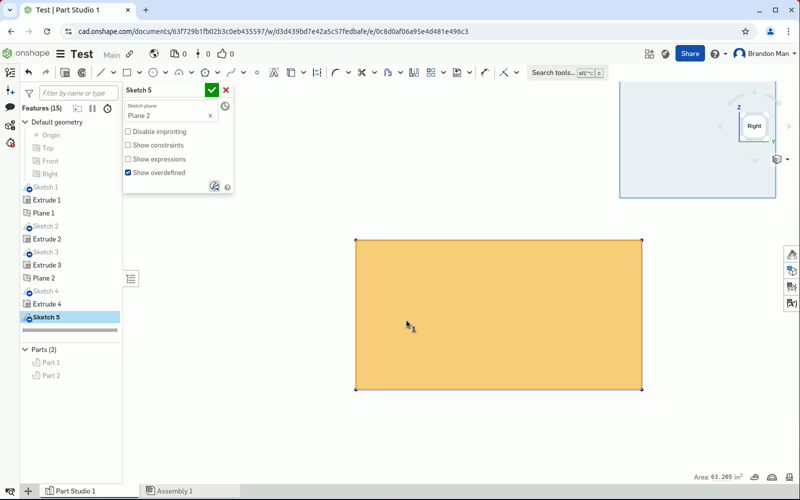
scroll(-6)
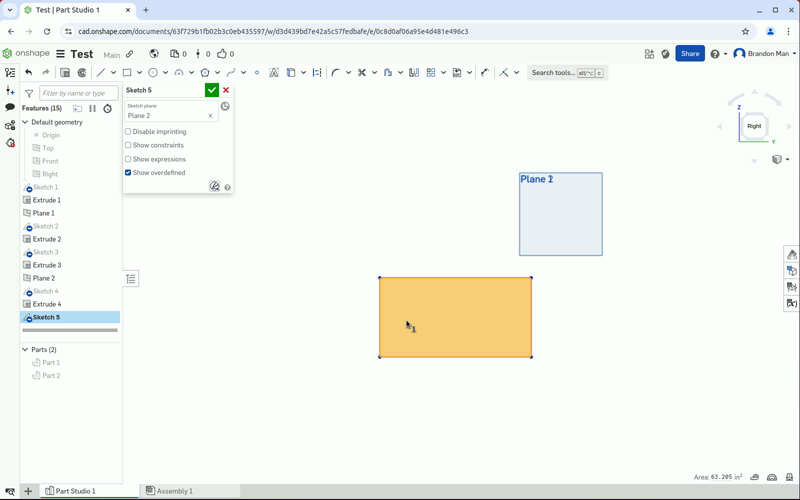
scroll(-6)
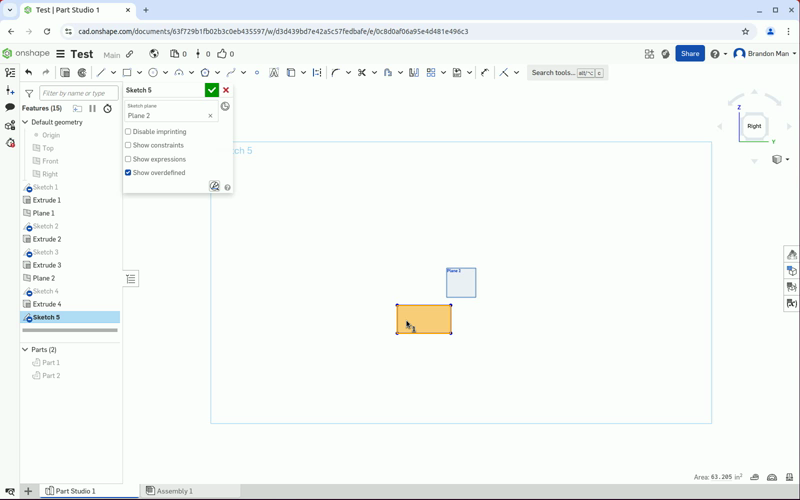
mouse_move(73, 352)
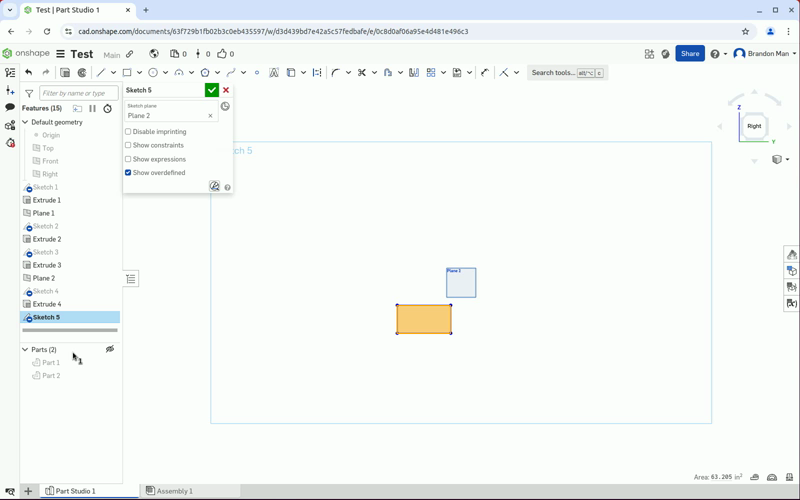
key(shift+y)
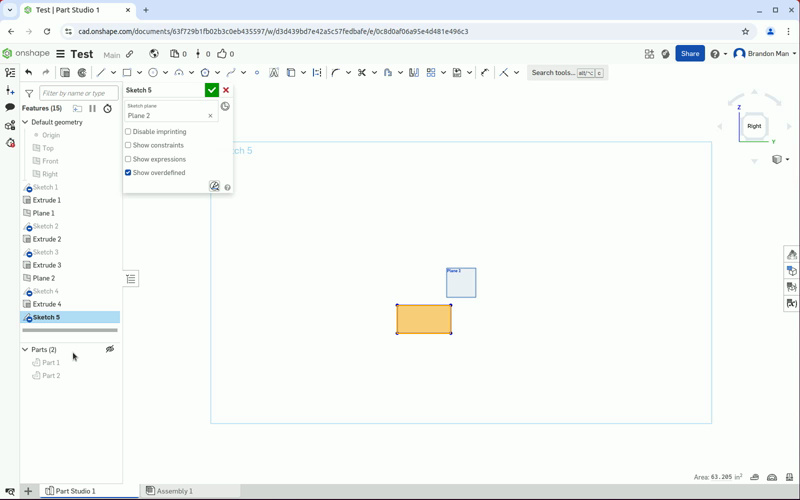
key(shift+e)
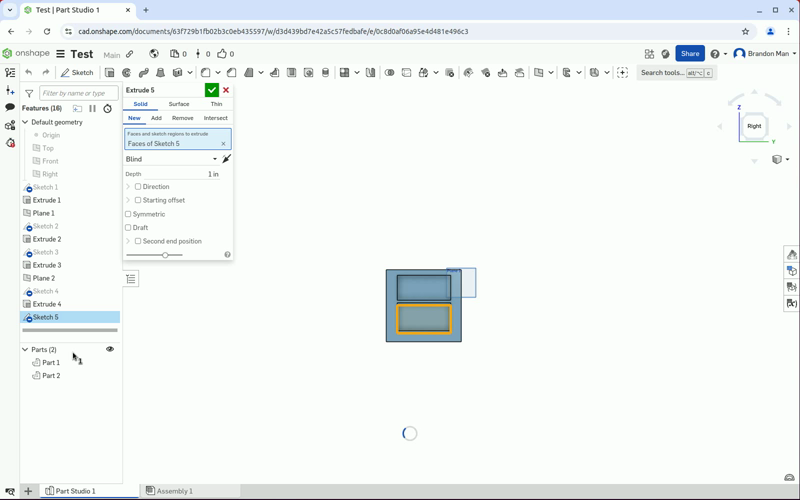
mouse_move(143, 106)
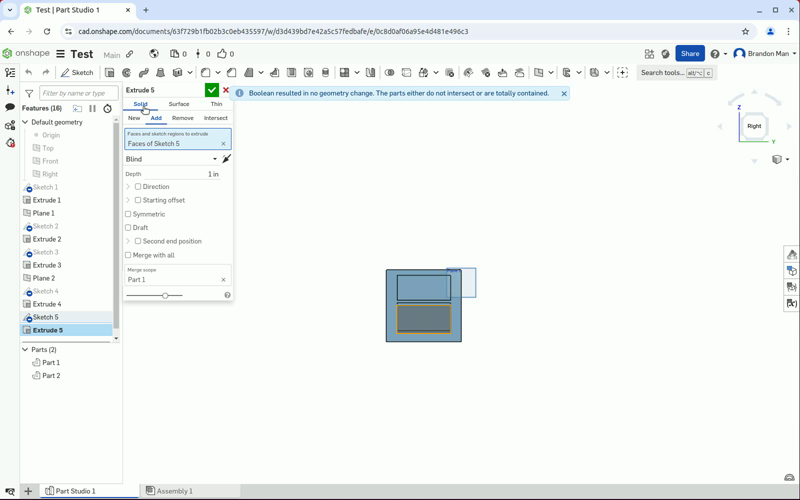
click(143, 106)
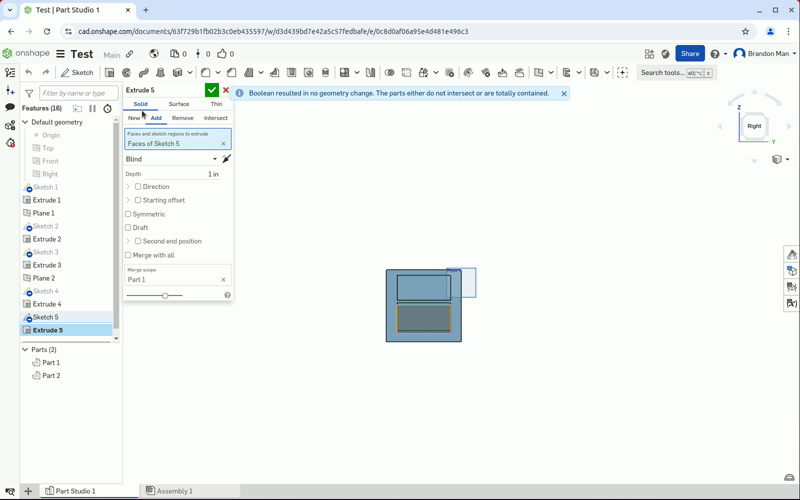
mouse_move(137, 120)
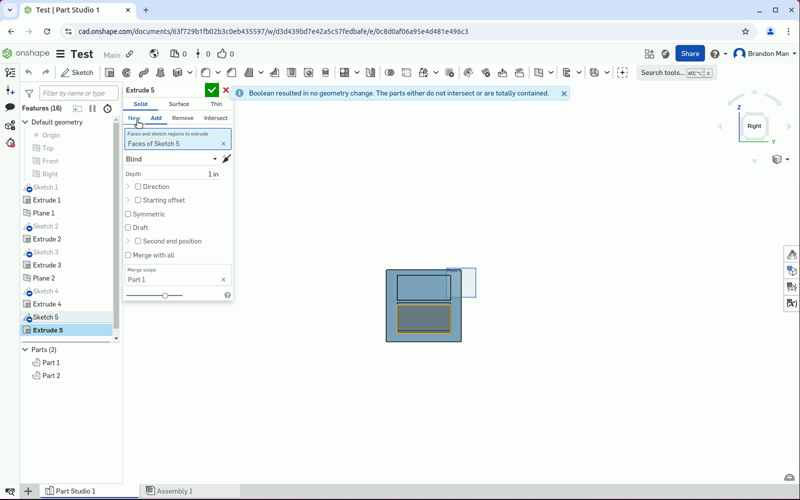
click(137, 120)
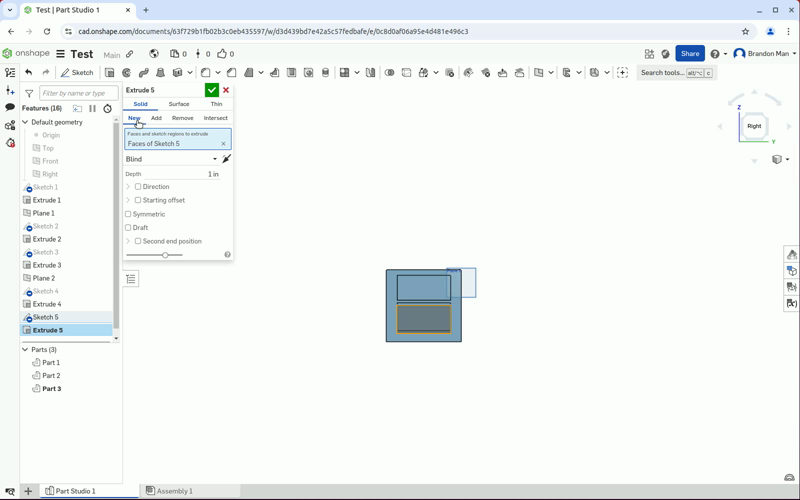
key(tab, 4)
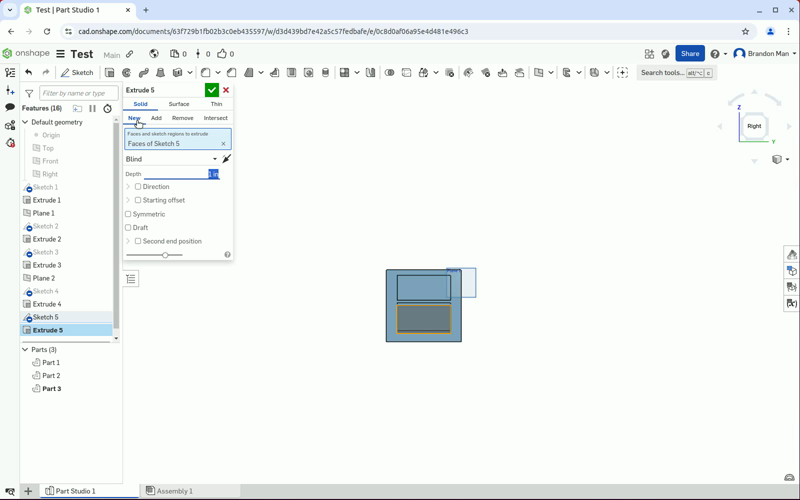
text(-2.166)
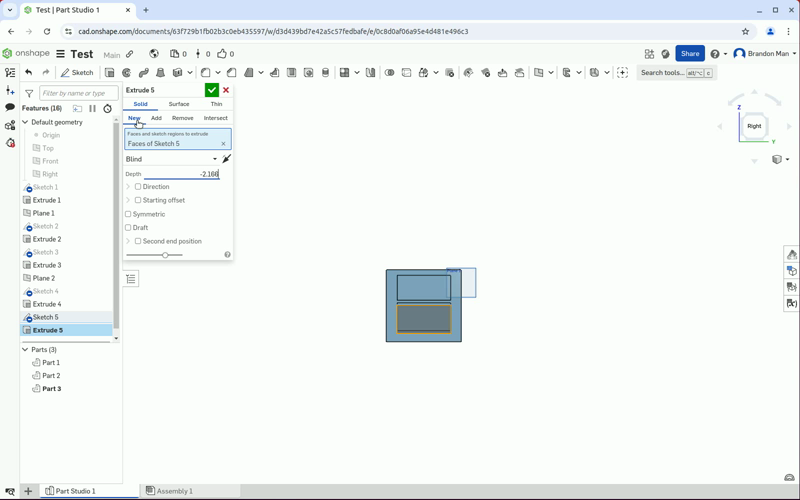
key(enter)
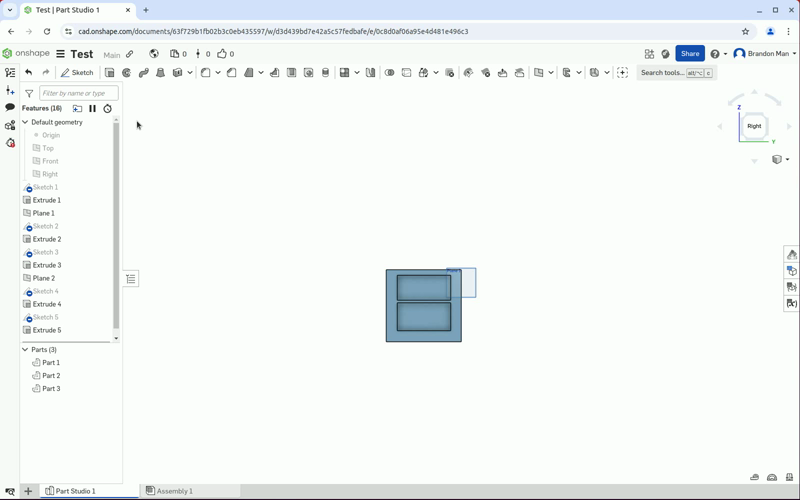
key(shift+h)
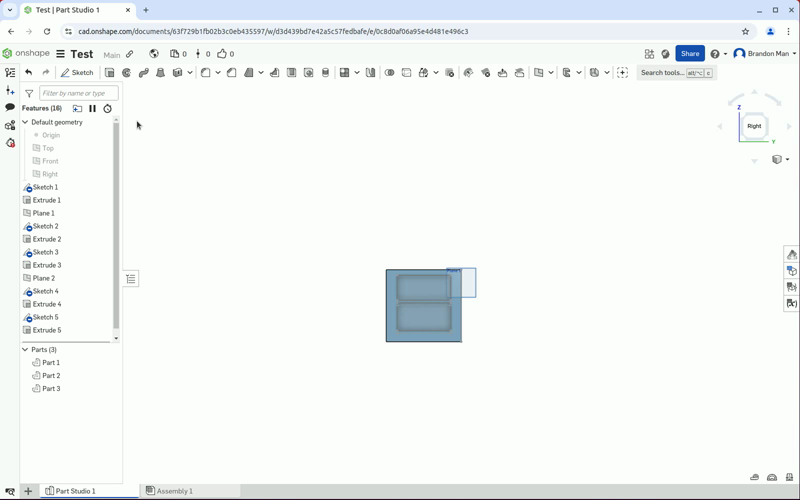
key(shift+h)
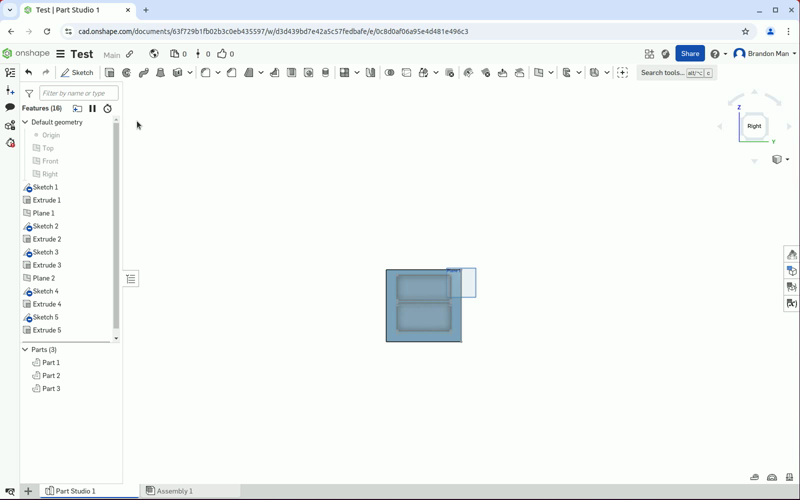
key(shift+7)
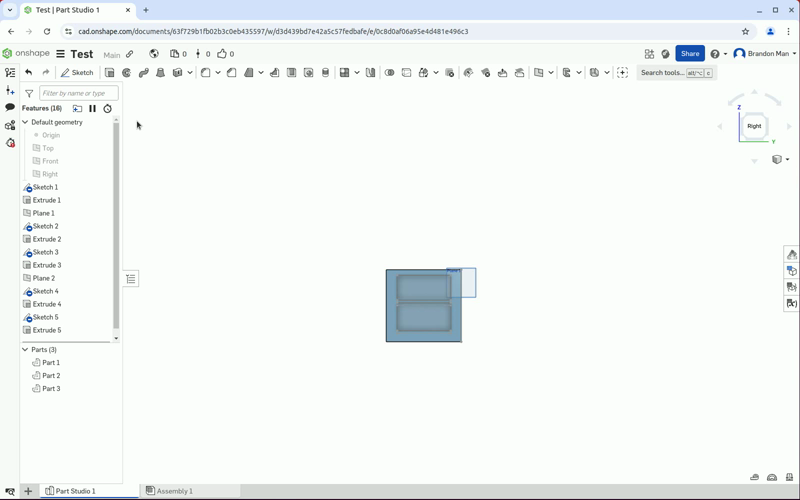
key(right, 2)
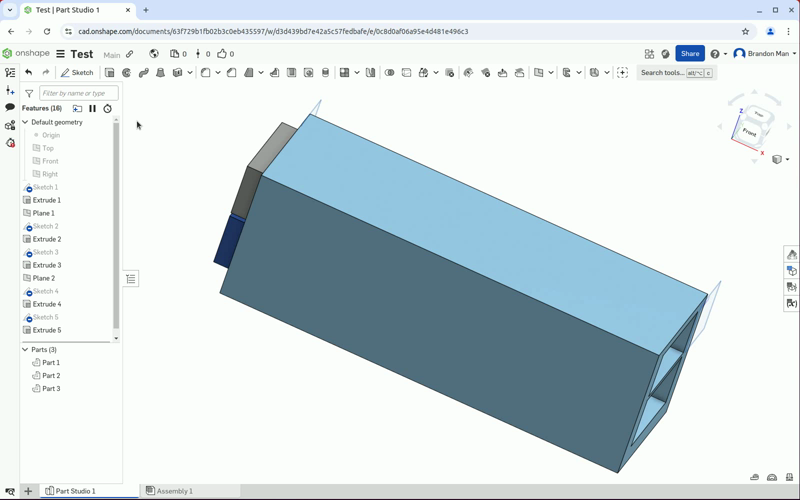
key(down, 2)
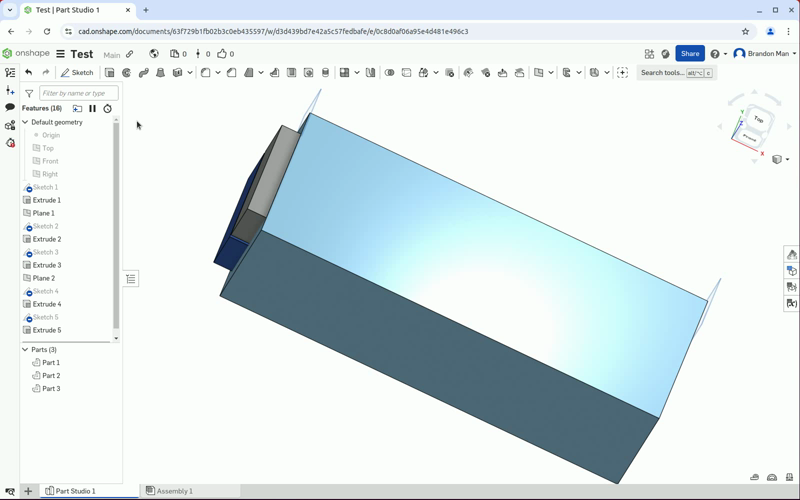
key(up, 2)
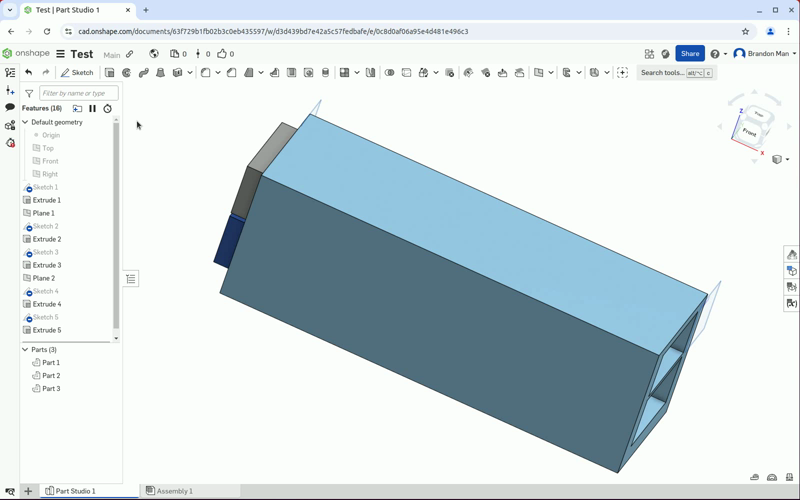
key(left, 2)
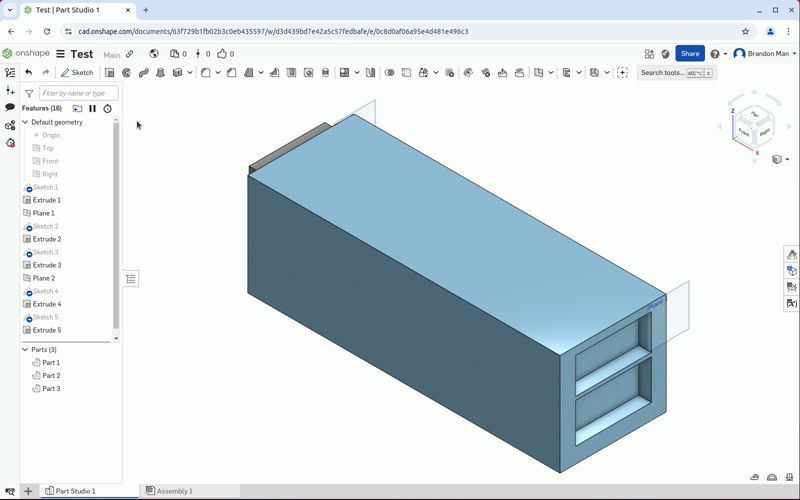
mouse_move(69, 189)
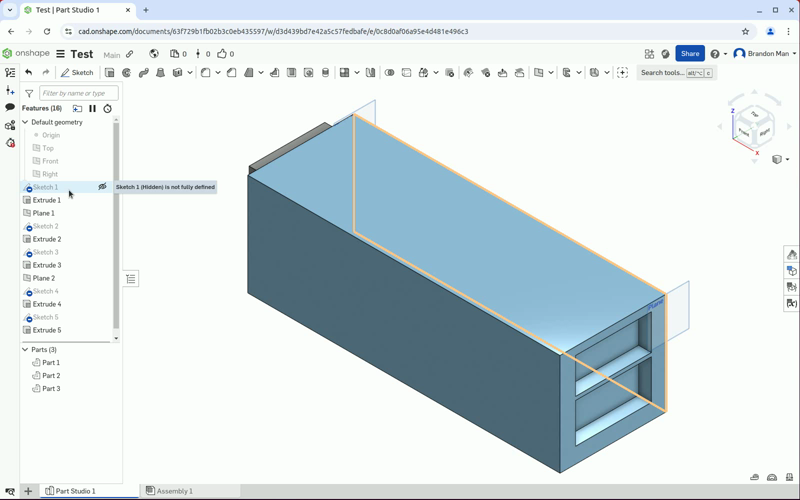
click(69, 189)